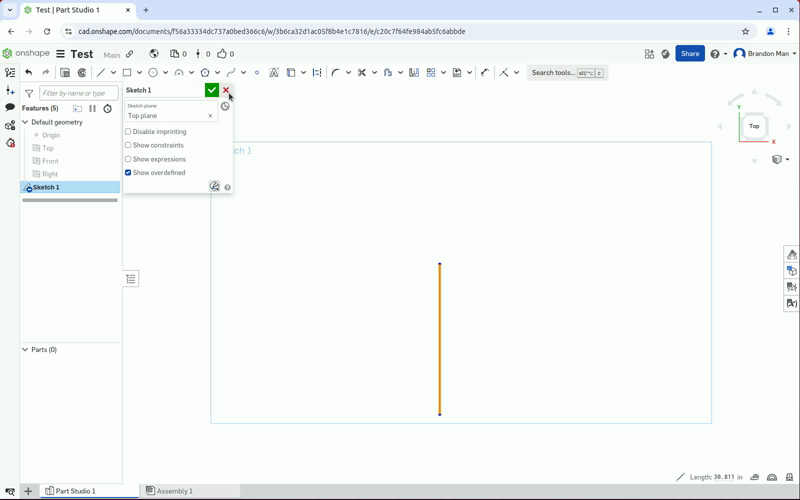
key(shift+h)
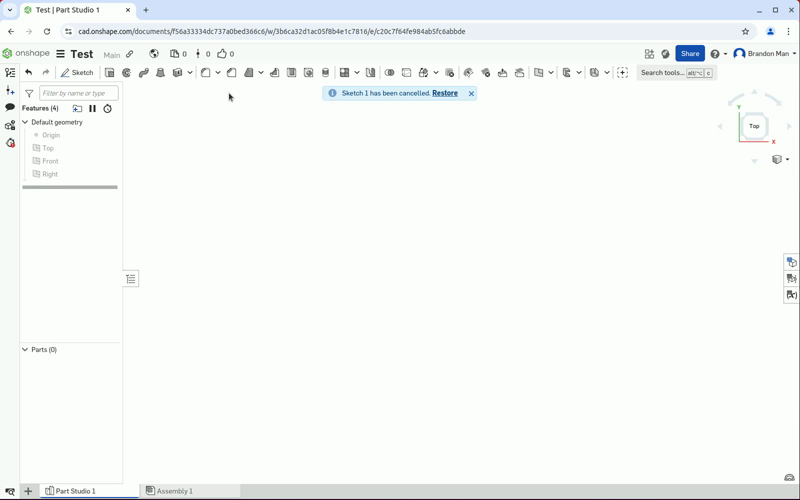
mouse_move(73, 352)
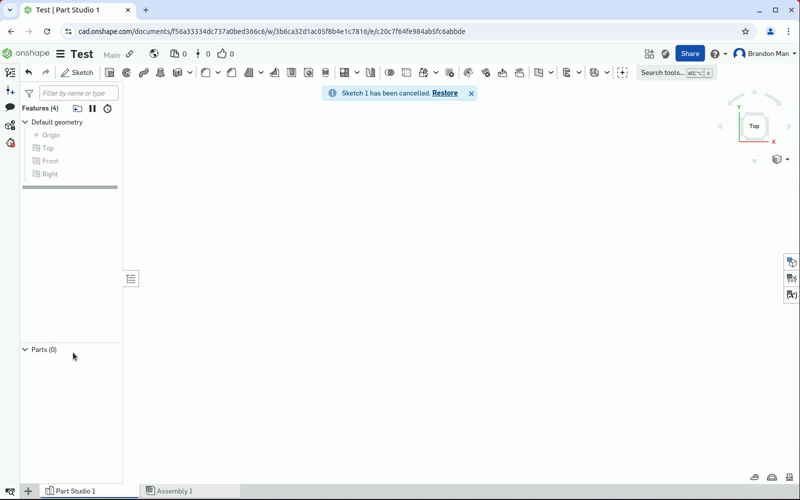
key(y)
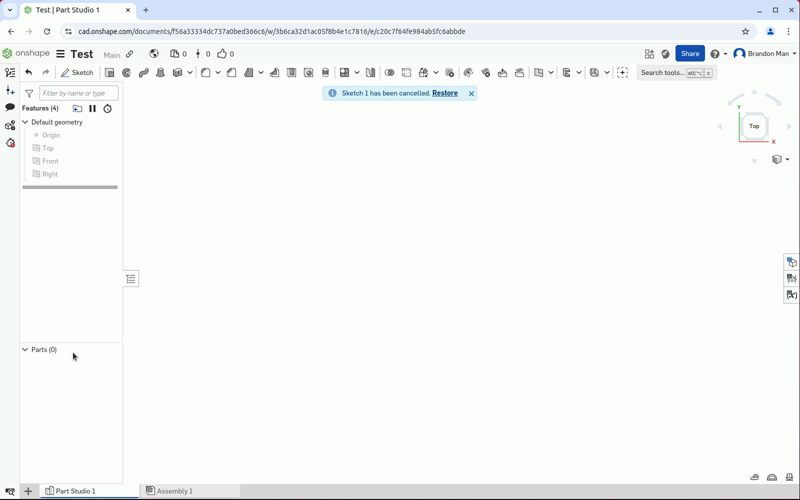
key(shift+p)
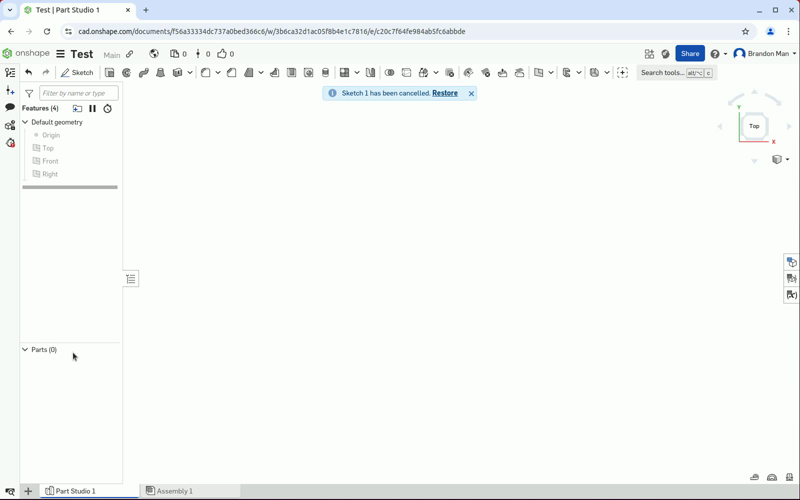
key(space)
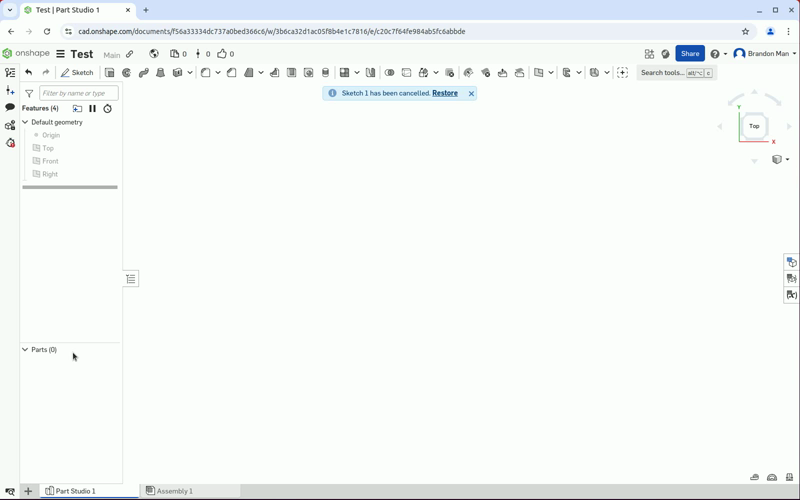
key_down(shift)
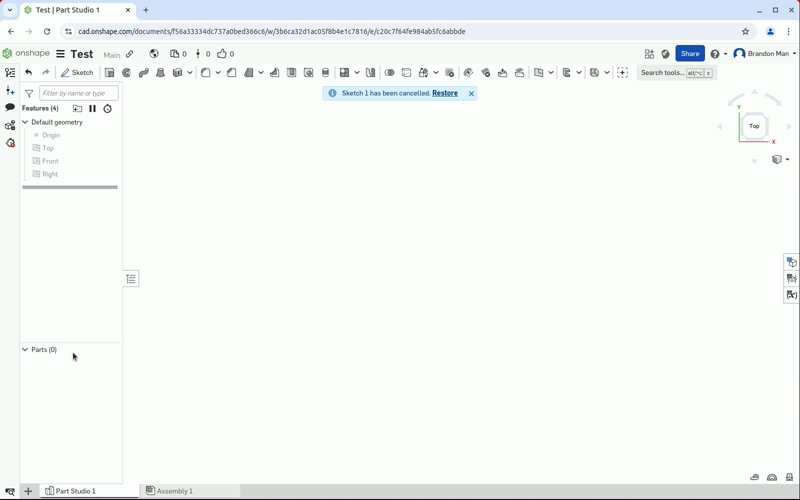
key(up)
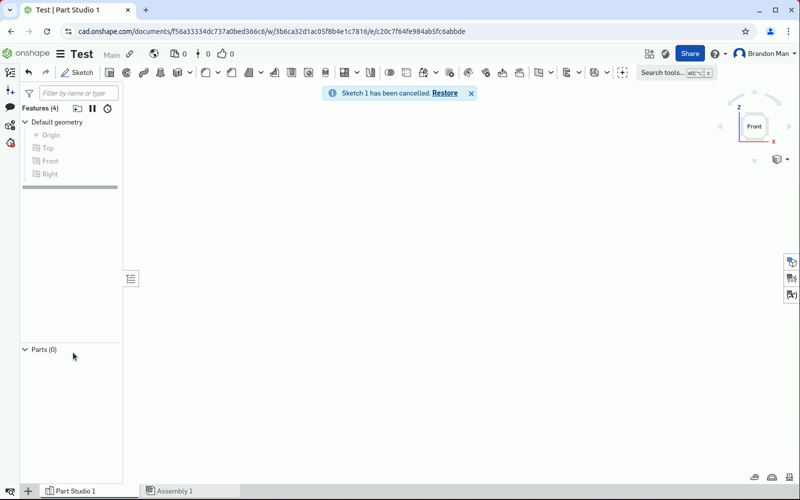
key_up(shift)
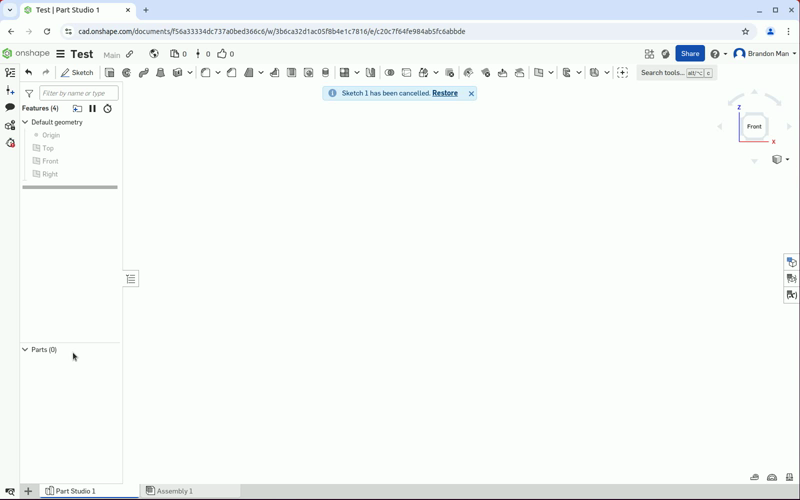
key(space)
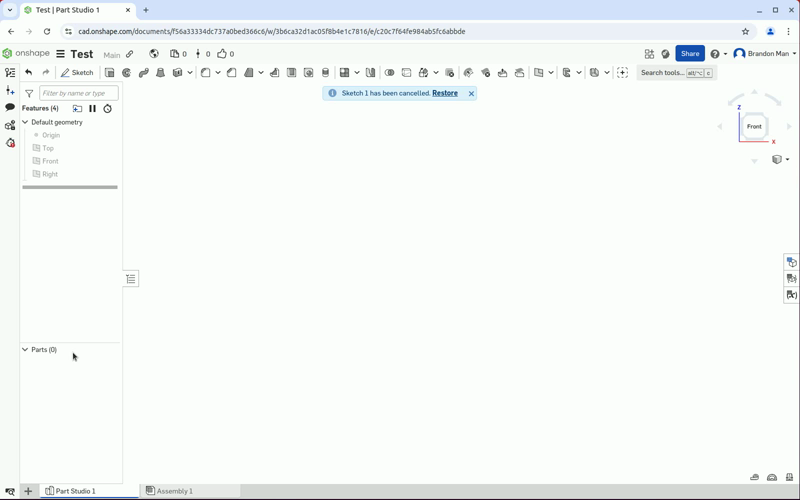
key_down(shift)
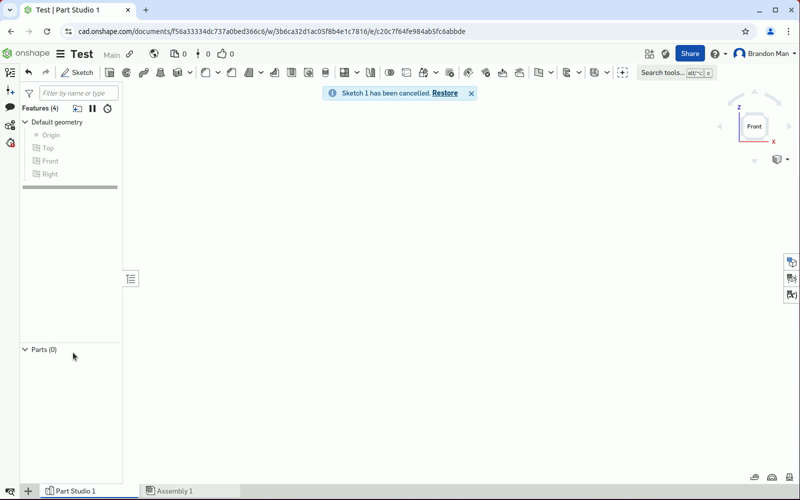
key(left)
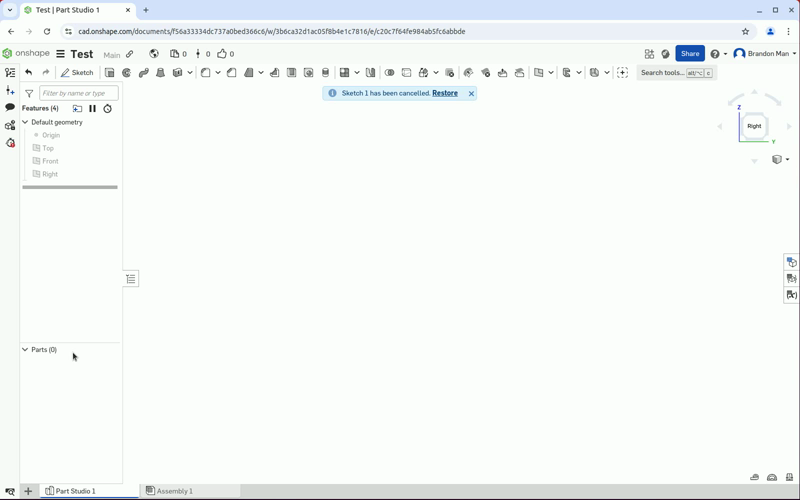
key_up(shift)
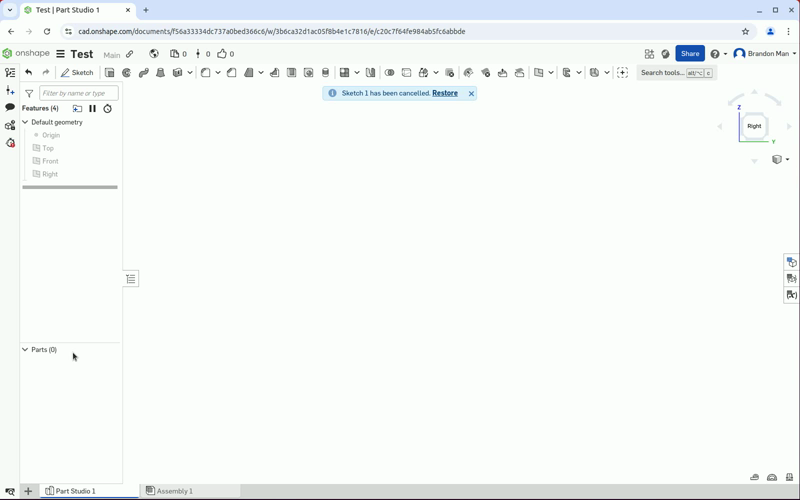
mouse_move(73, 352)
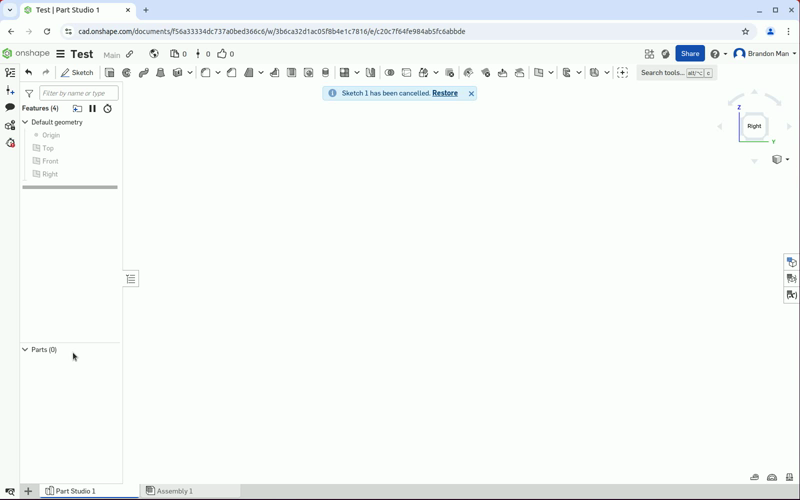
key(shift+y)
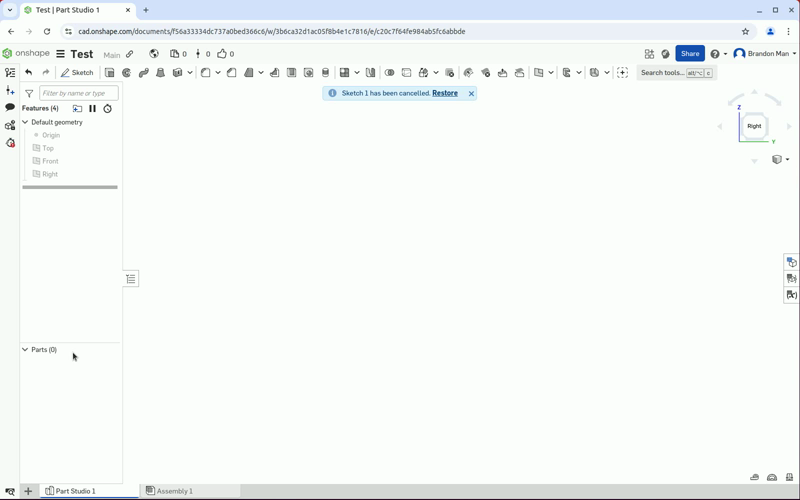
key(shift+s)
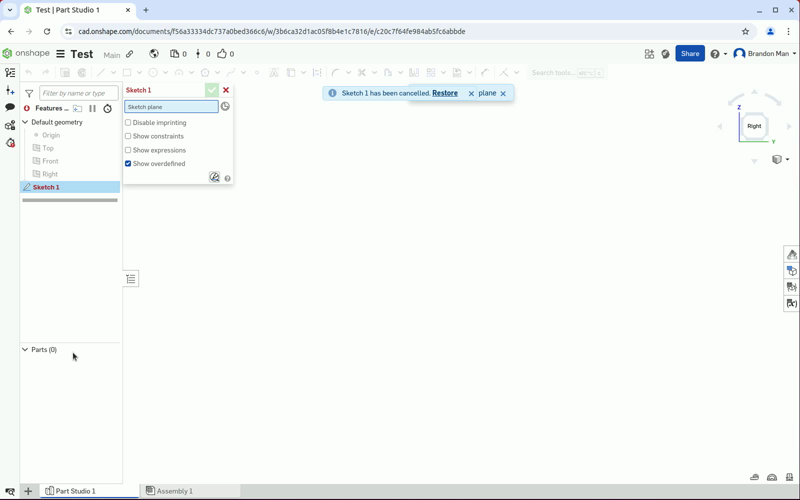
mouse_move(73, 176)
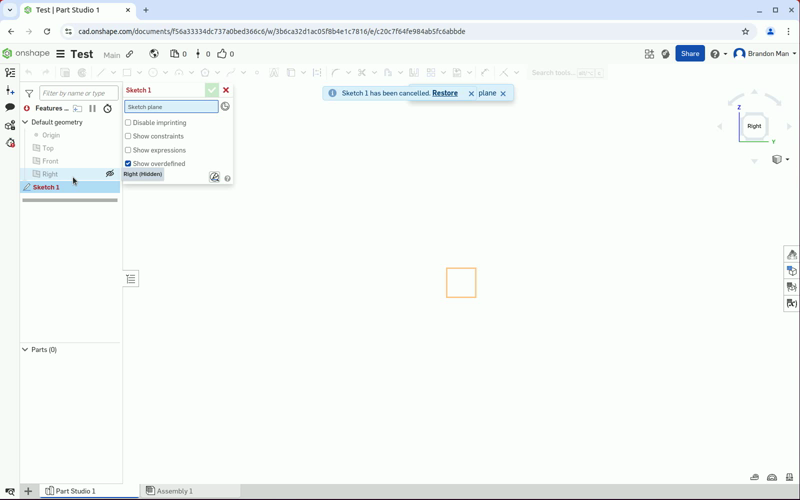
click(73, 176)
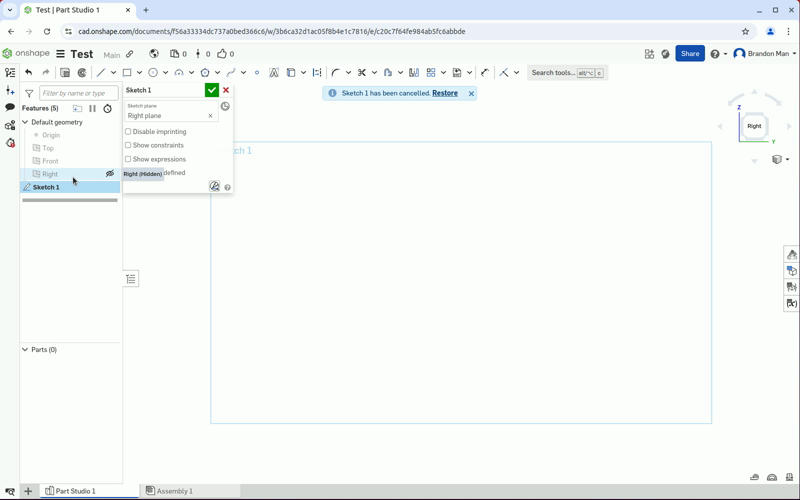
mouse_move(73, 352)
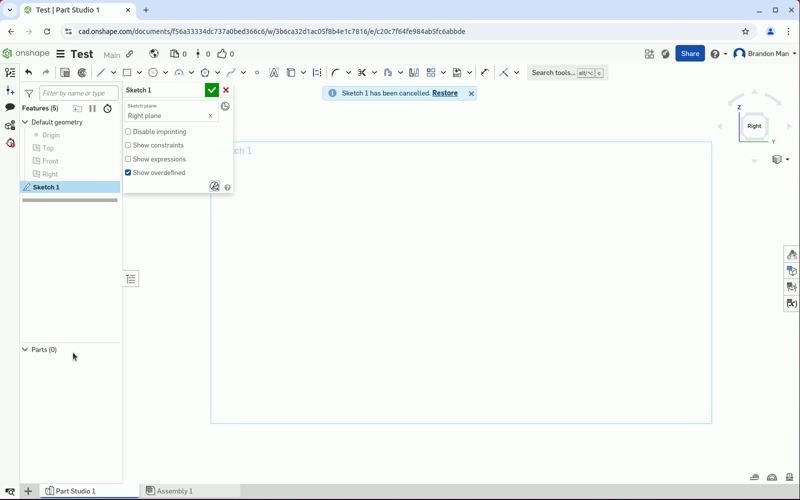
key(y)
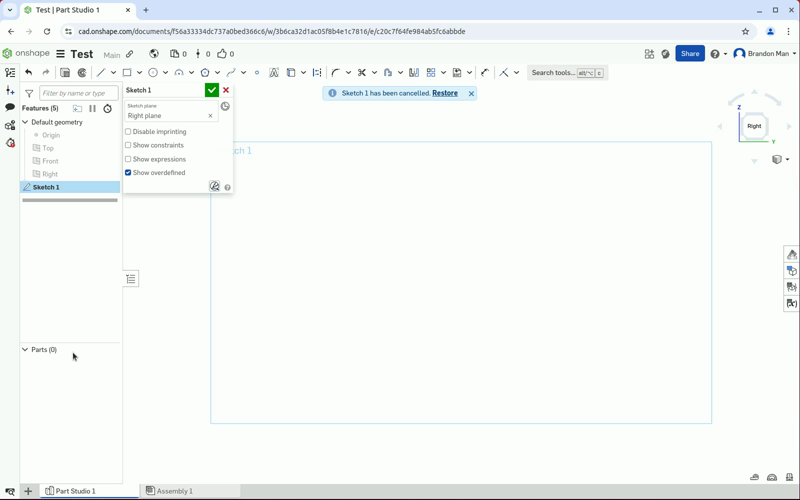
key(c)
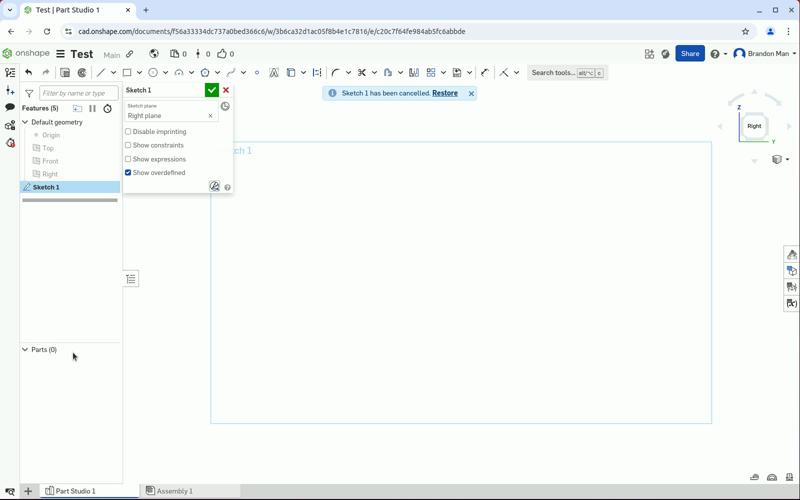
key_down(shift)
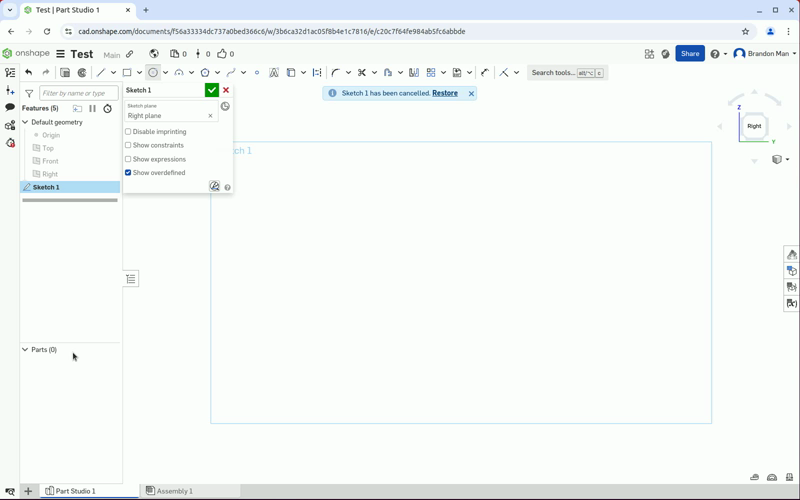
mouse_move(461, 282)
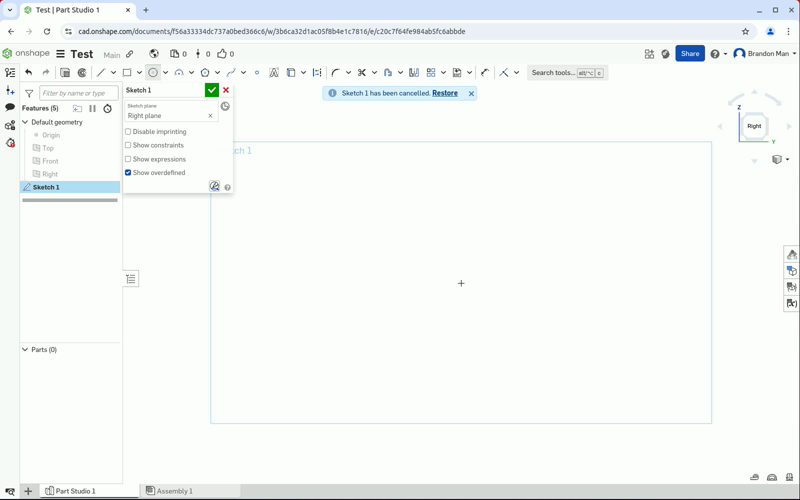
click(461, 282)
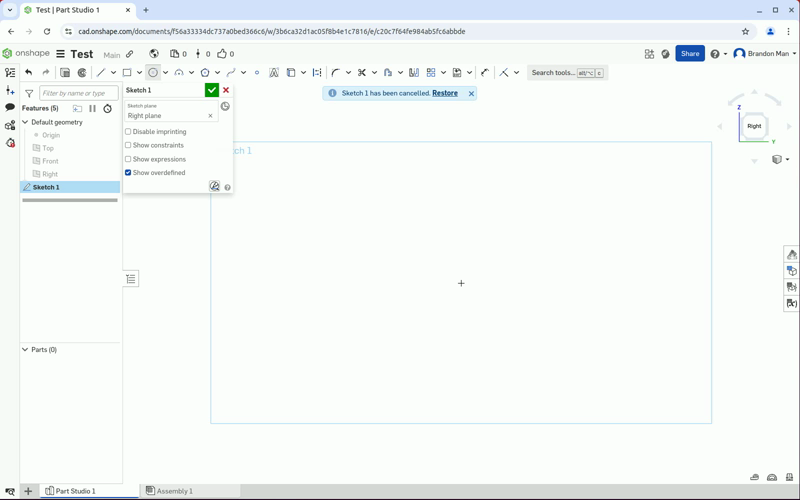
key_up(shift)
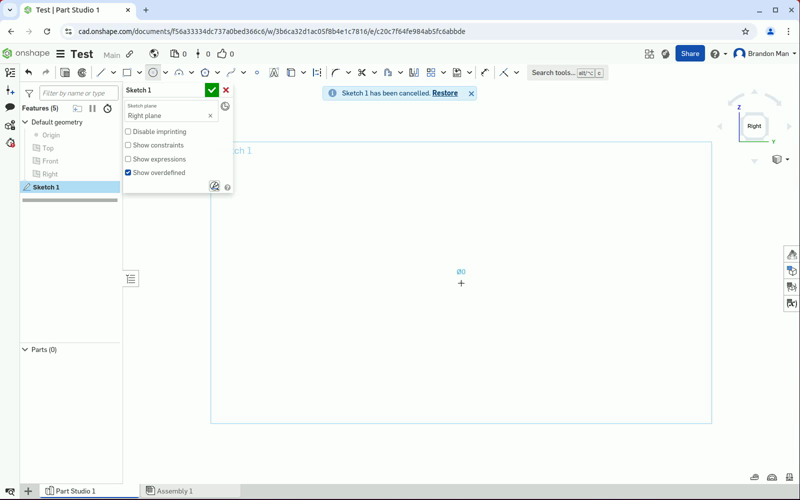
mouse_move(466, 282)
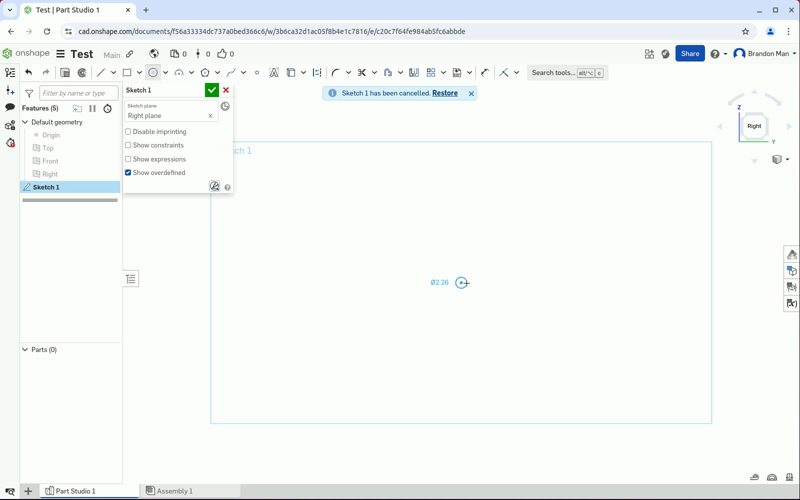
click(466, 282)
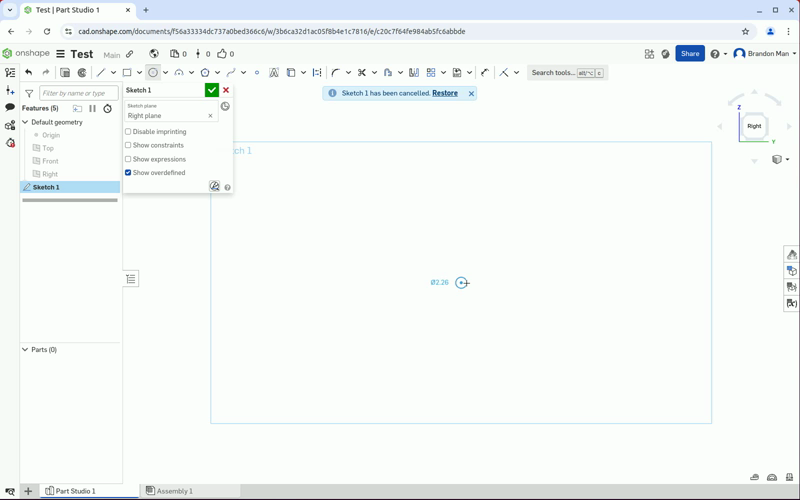
key(esc)
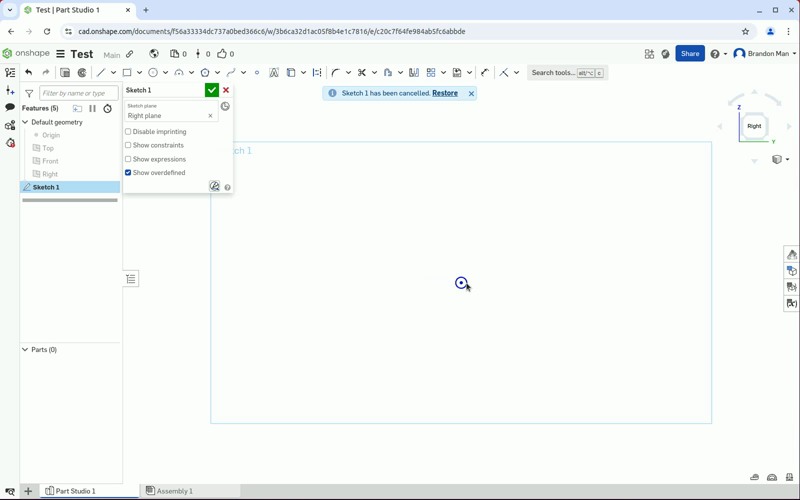
key(c)
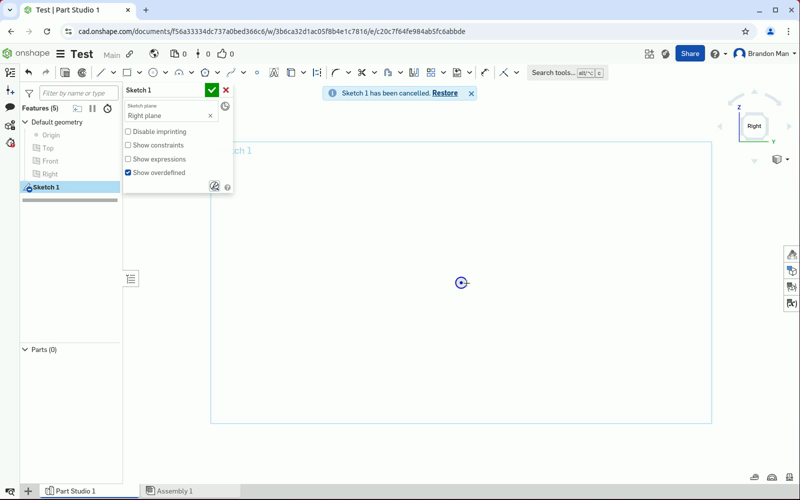
key_down(shift)
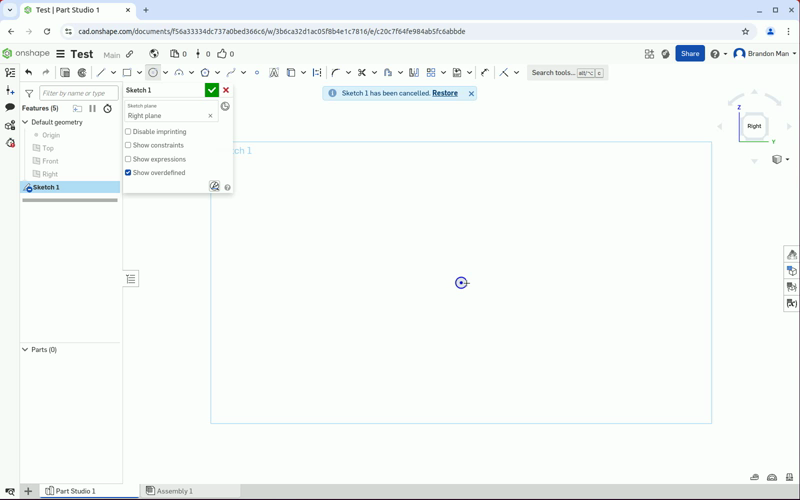
mouse_move(461, 282)
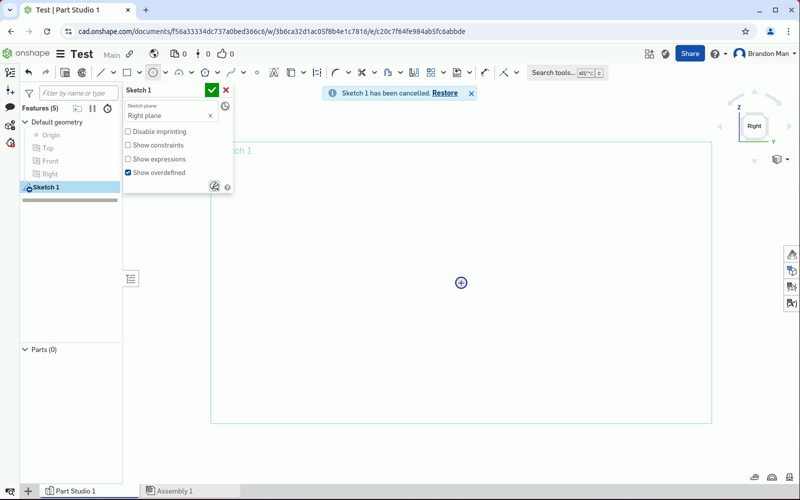
click(461, 282)
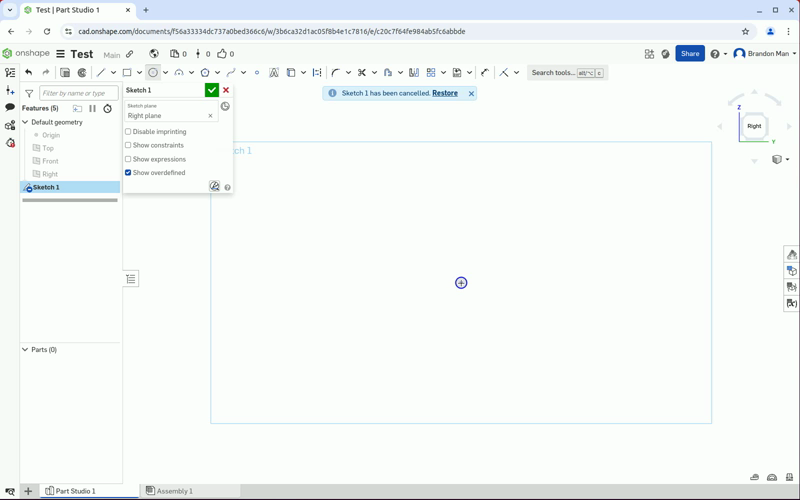
key_up(shift)
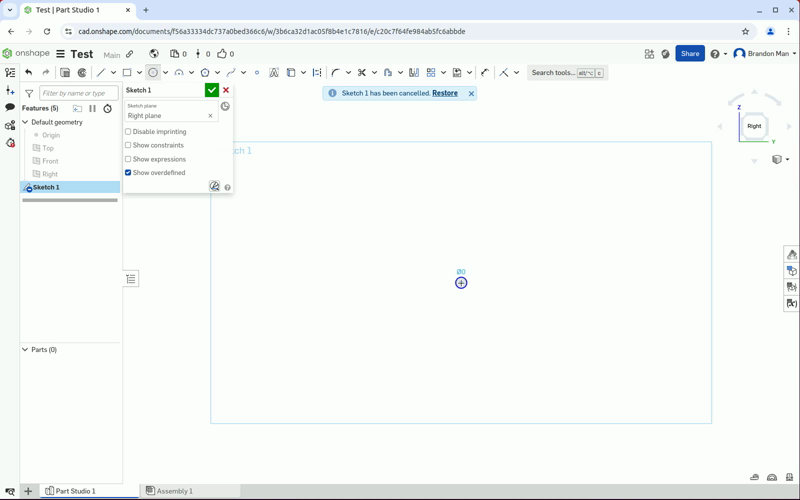
mouse_move(464, 282)
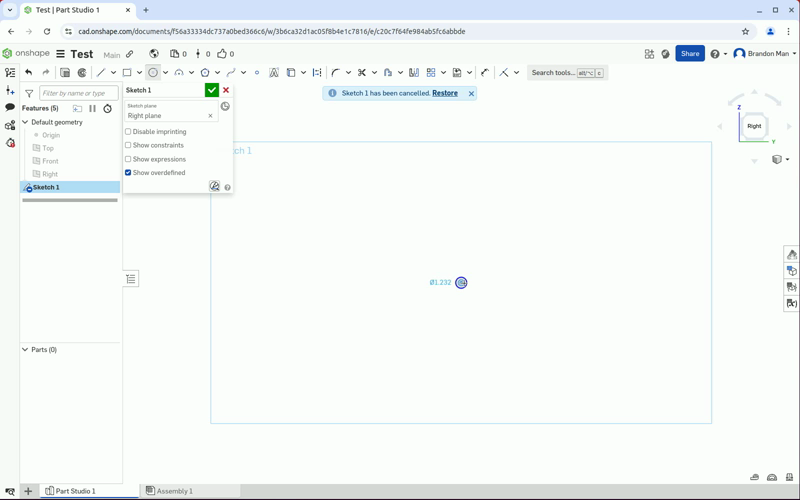
scroll(6)
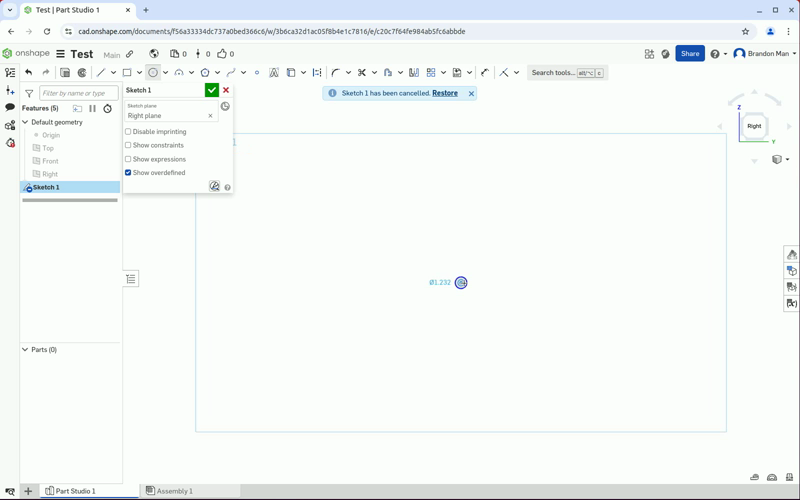
scroll(6)
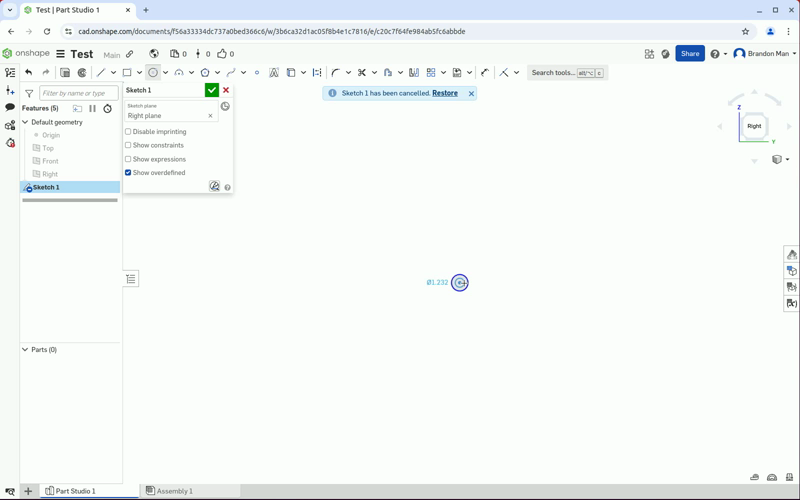
scroll(6)
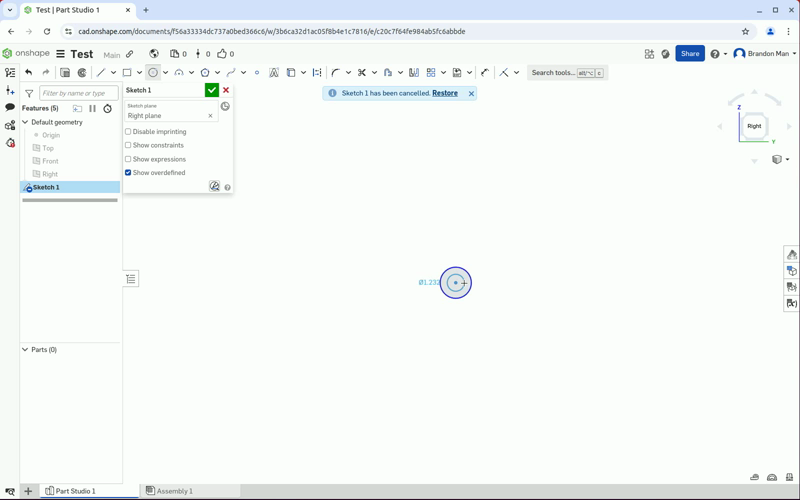
scroll(6)
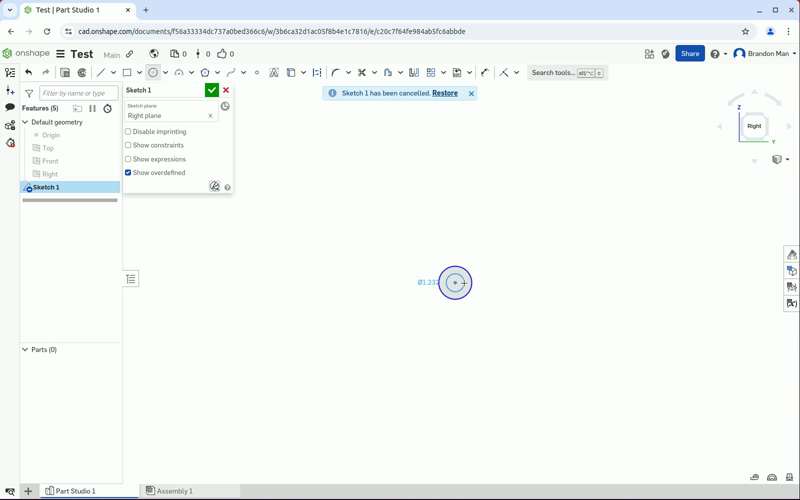
scroll(6)
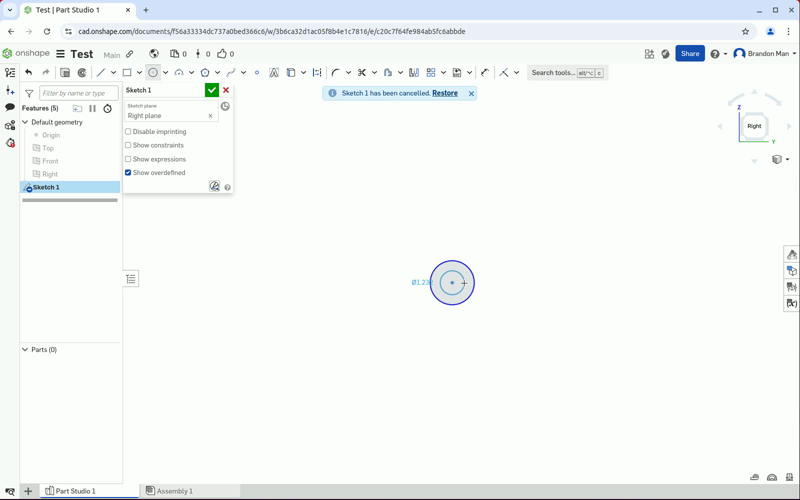
scroll(6)
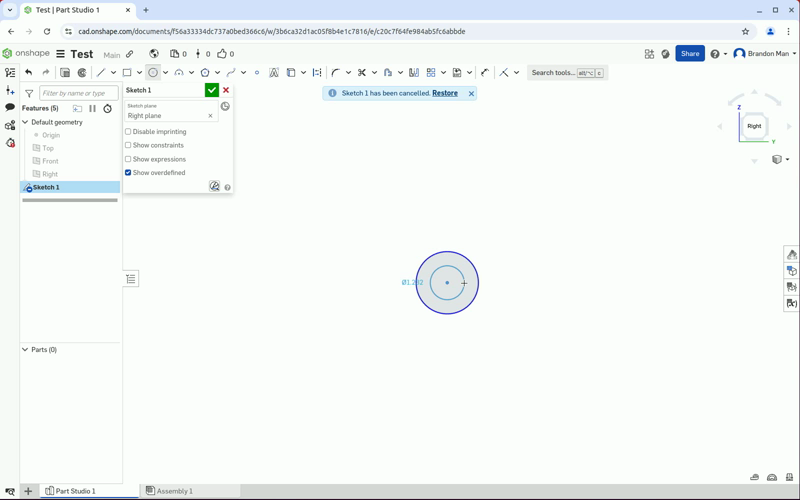
scroll(6)
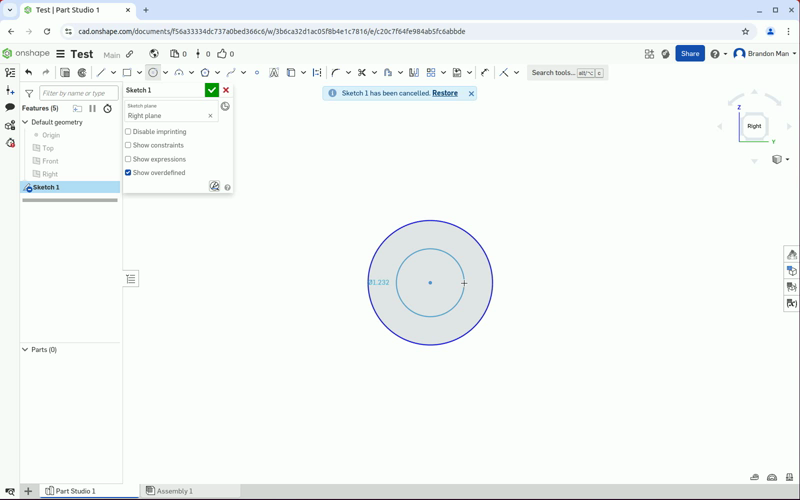
click(464, 282)
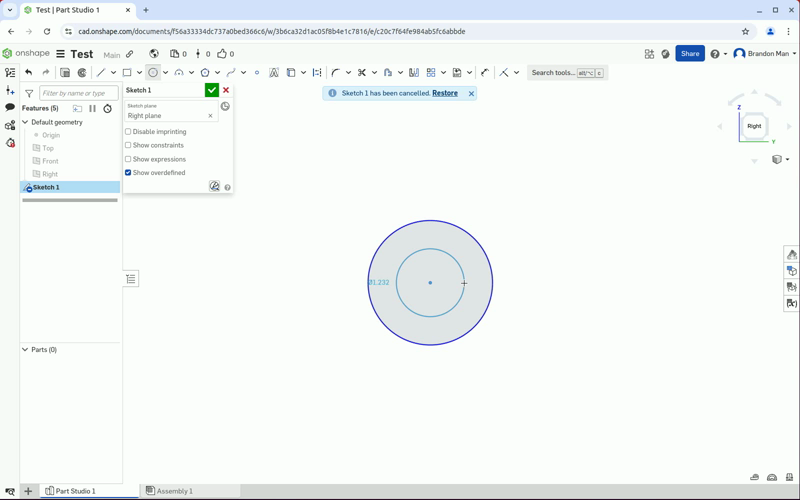
scroll(-6)
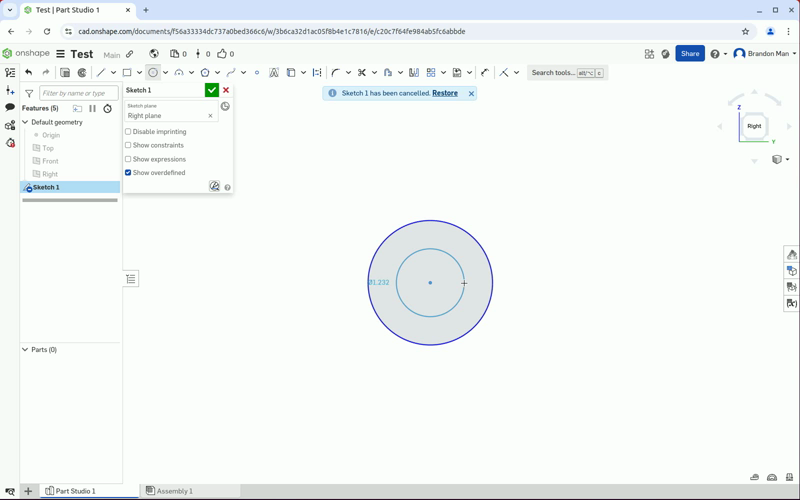
scroll(-6)
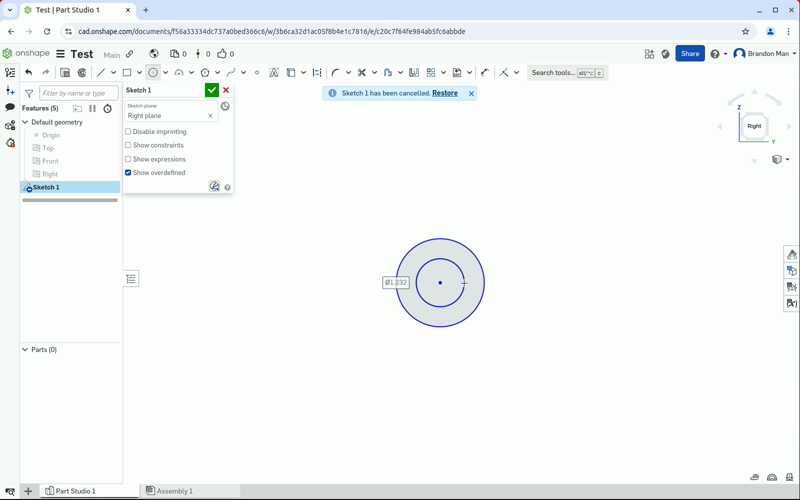
scroll(-6)
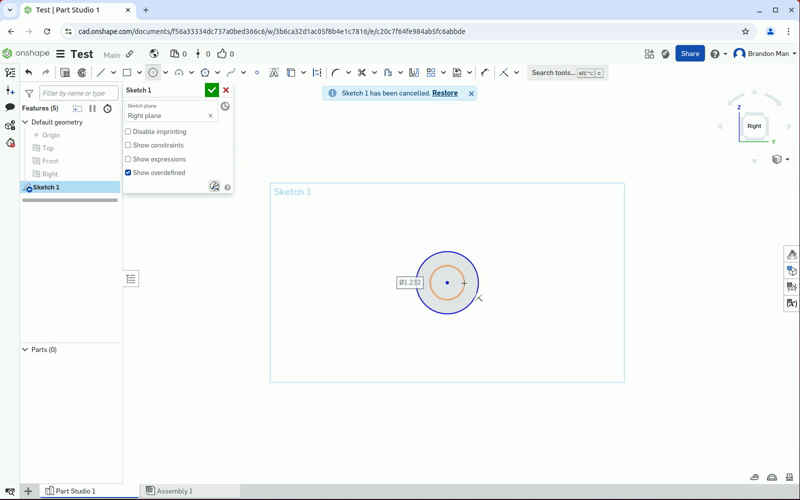
scroll(-6)
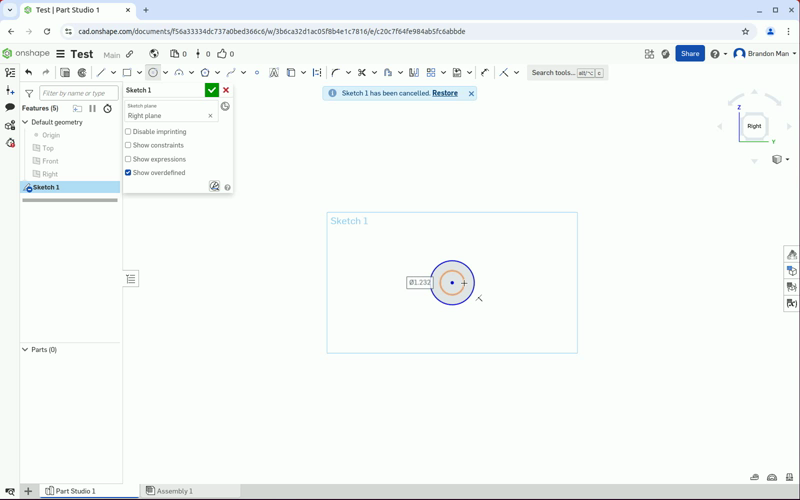
scroll(-6)
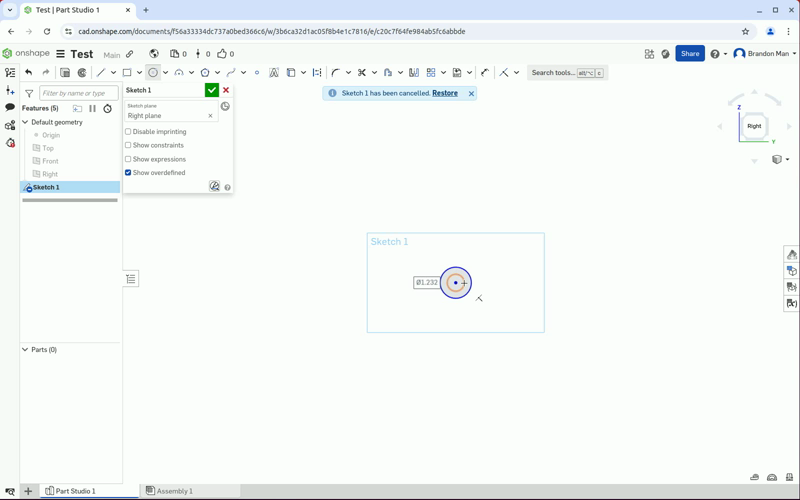
scroll(-6)
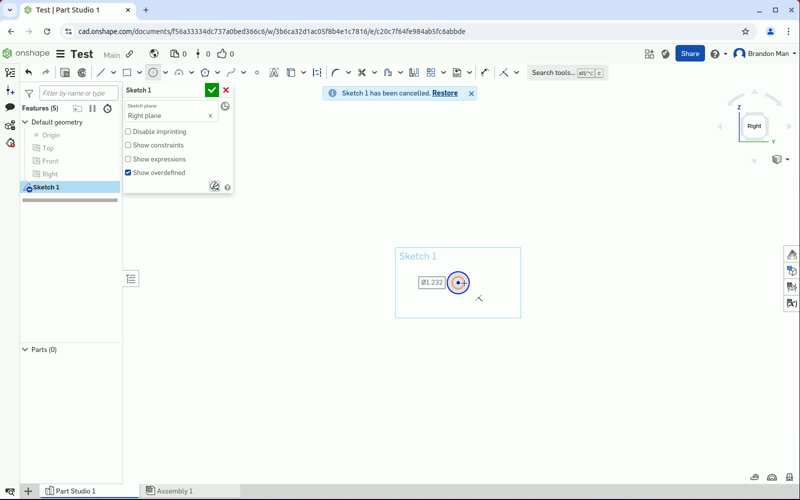
scroll(-6)
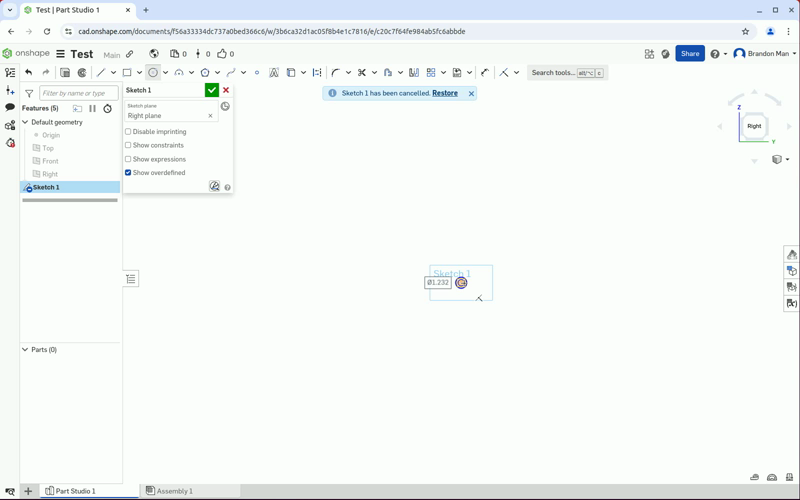
key(esc)
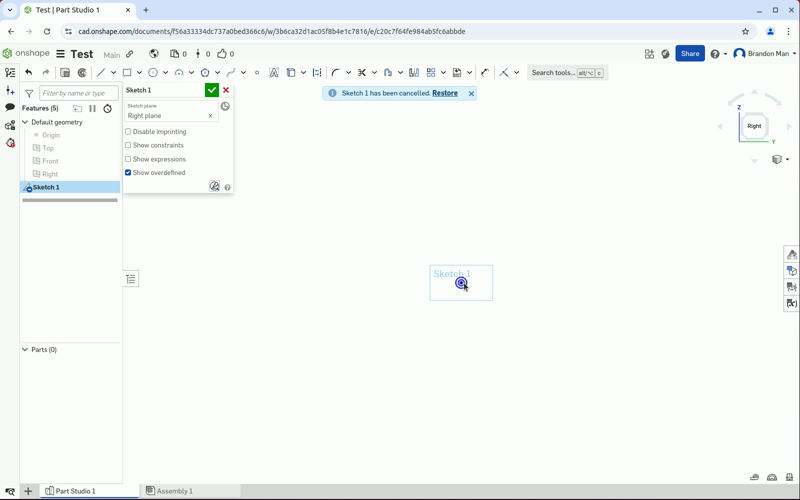
mouse_move(457, 285)
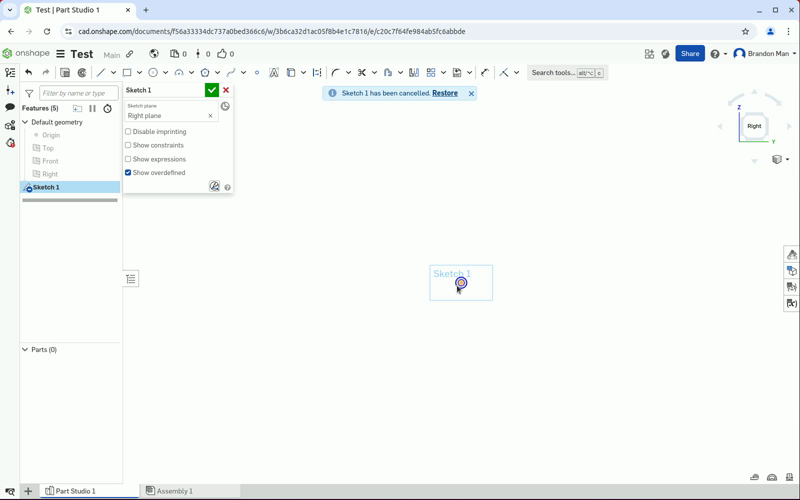
scroll(6)
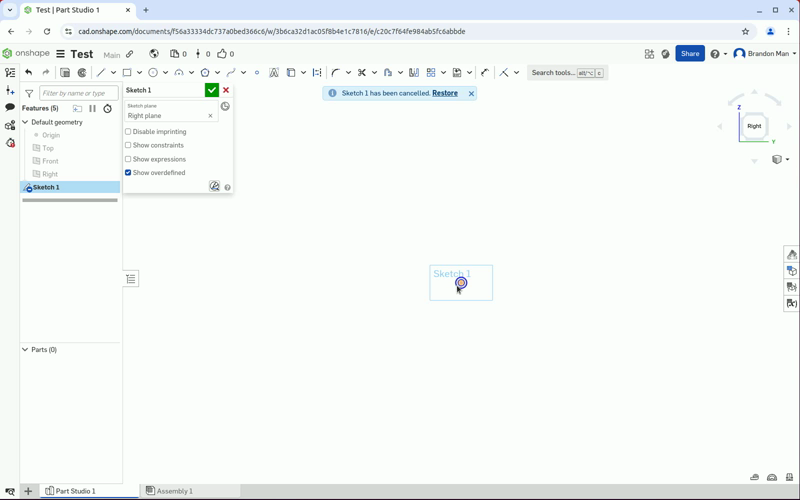
scroll(6)
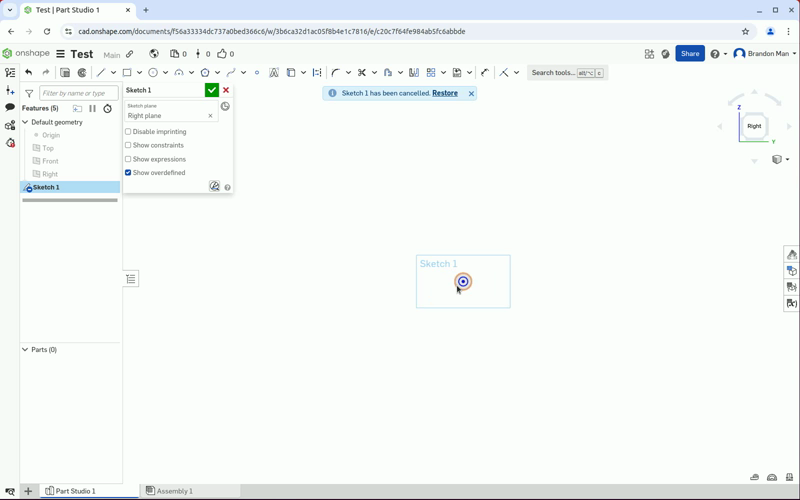
scroll(6)
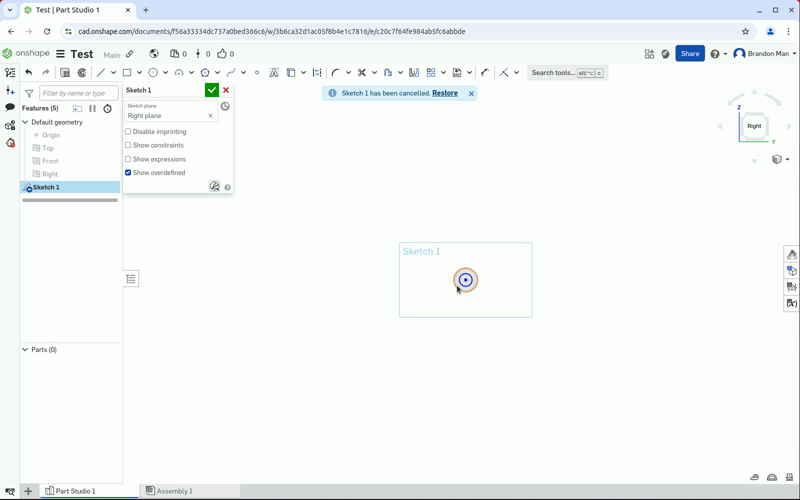
scroll(6)
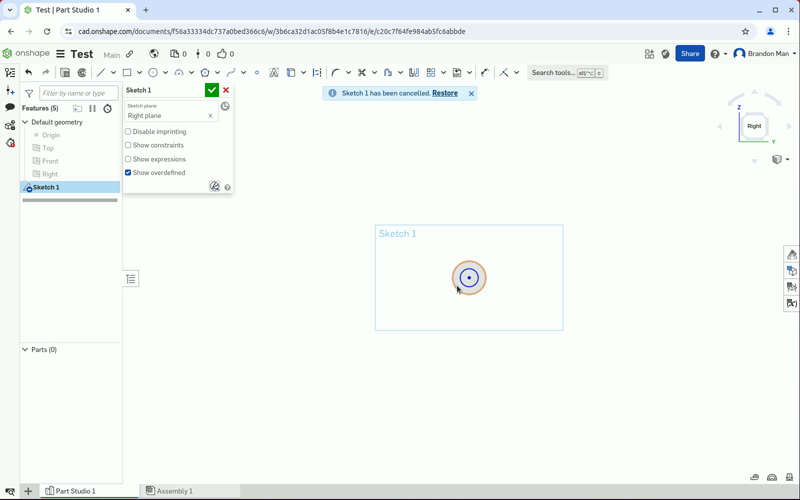
scroll(6)
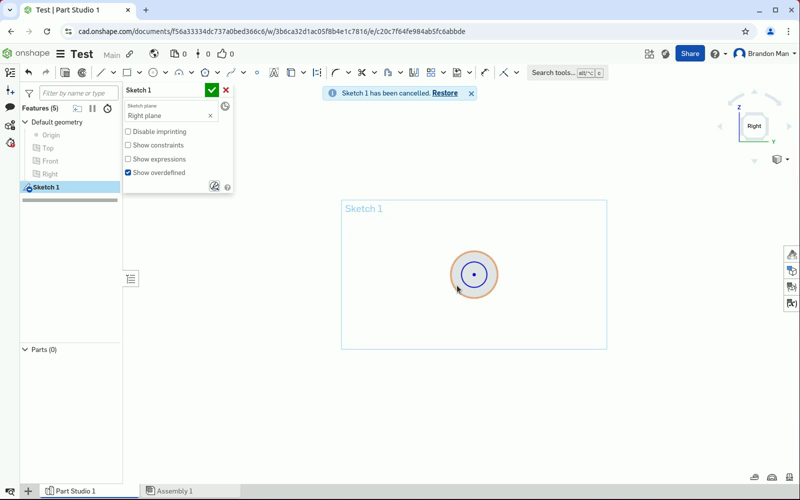
scroll(6)
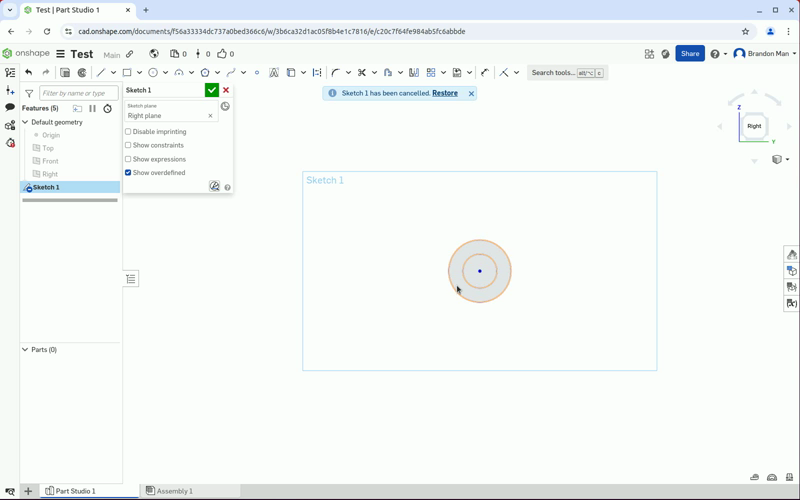
scroll(6)
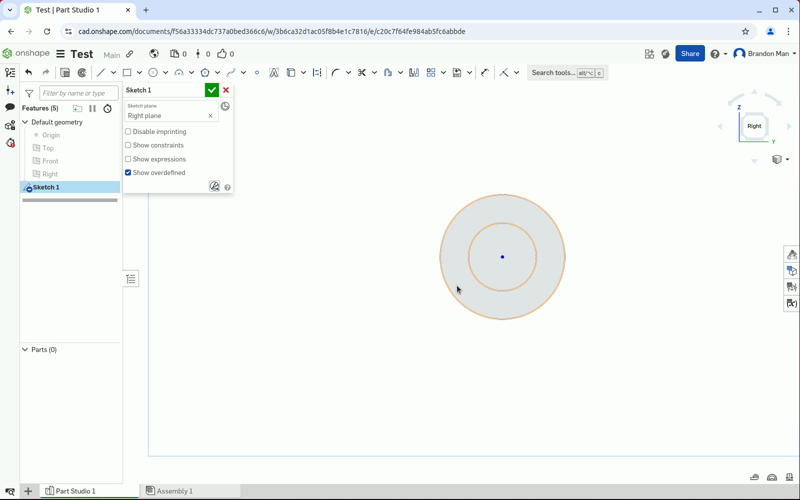
click(457, 285)
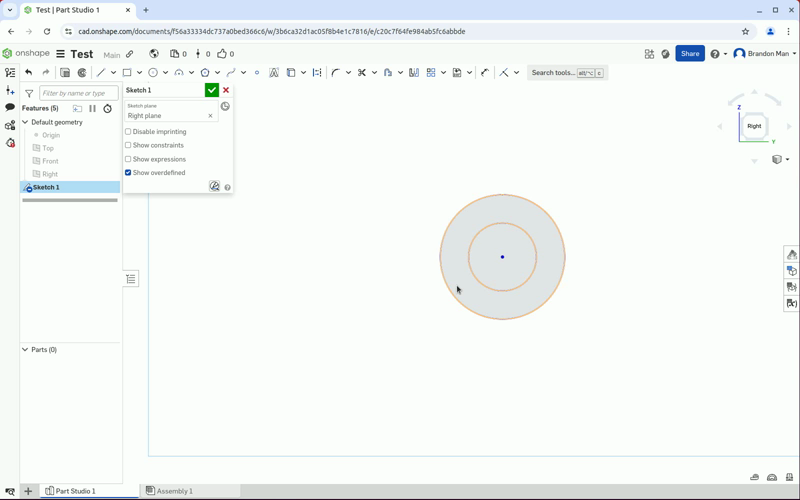
scroll(-6)
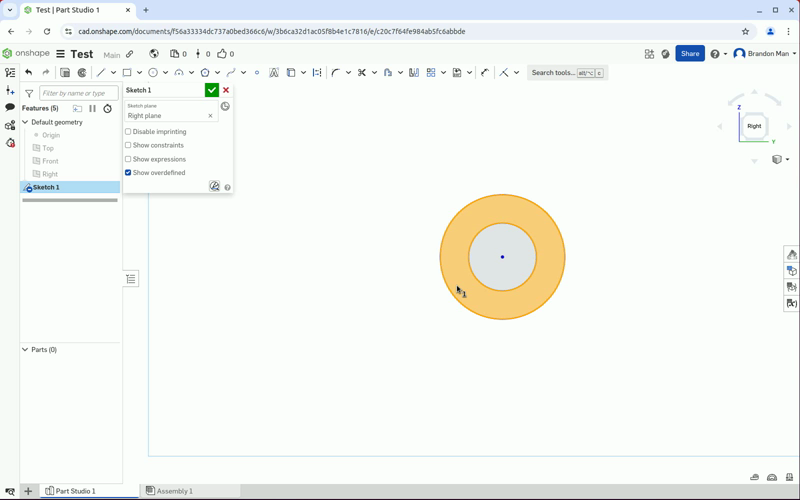
scroll(-6)
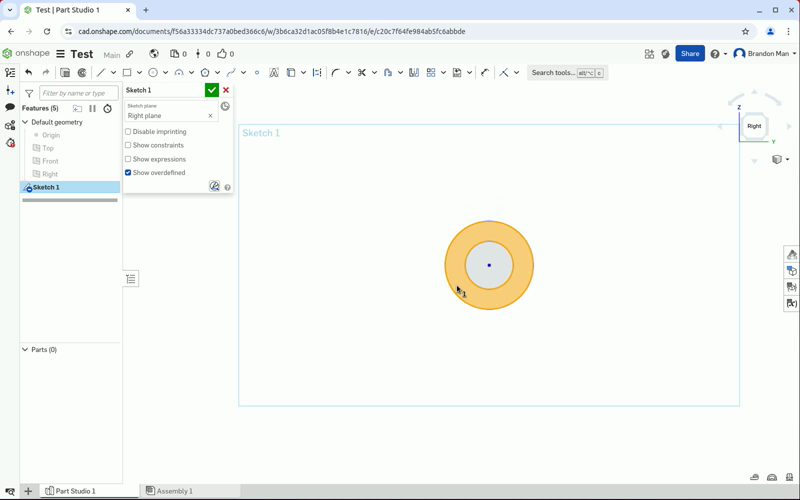
scroll(-6)
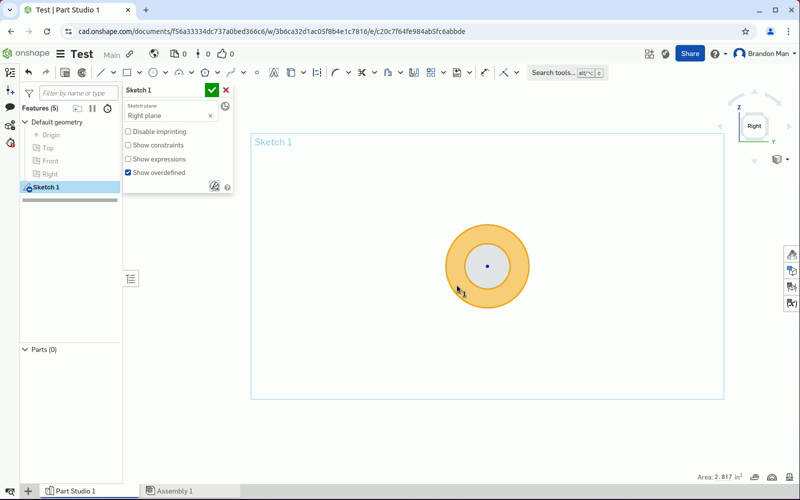
scroll(-6)
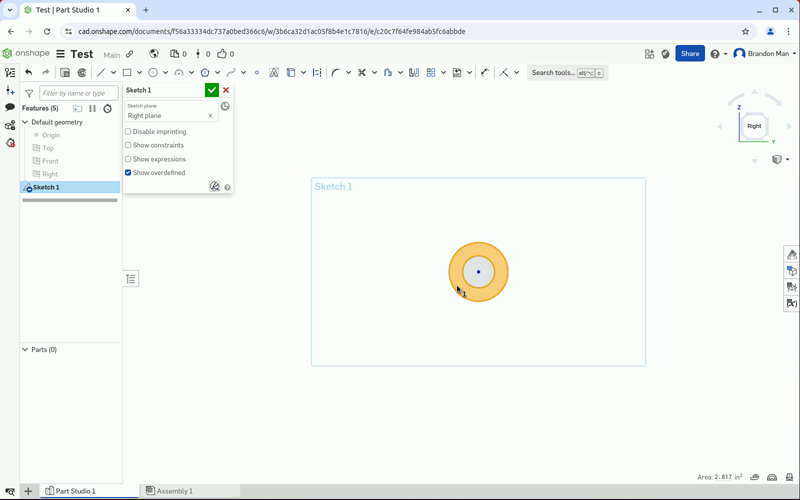
scroll(-6)
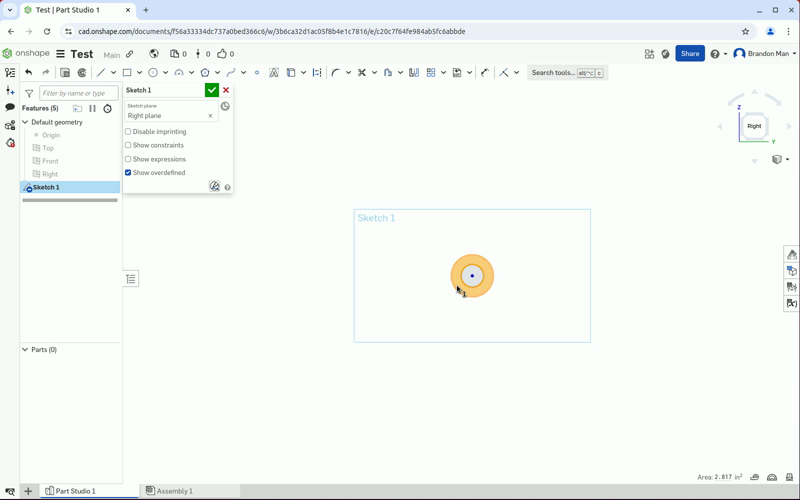
scroll(-6)
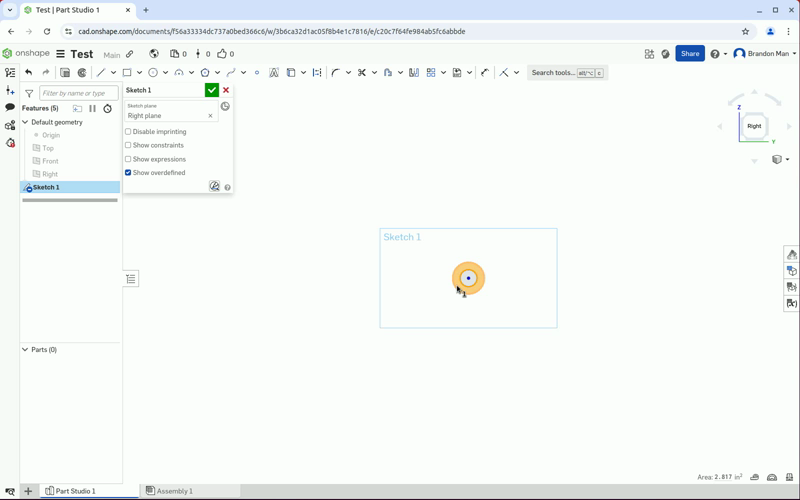
scroll(-6)
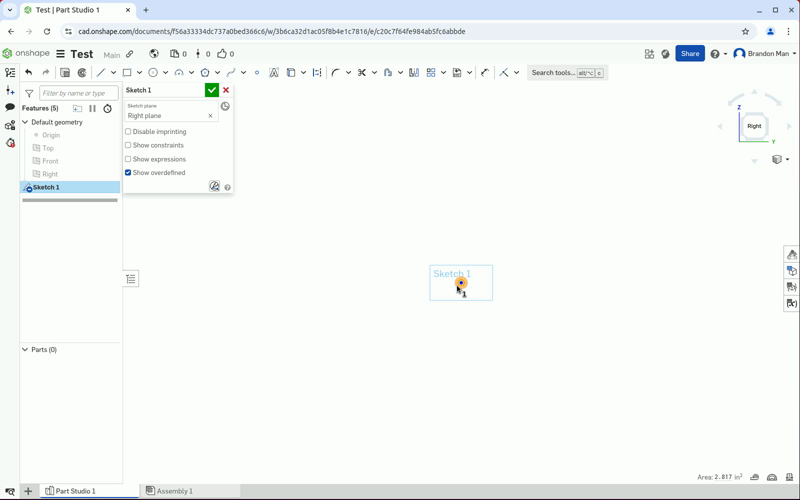
mouse_move(73, 352)
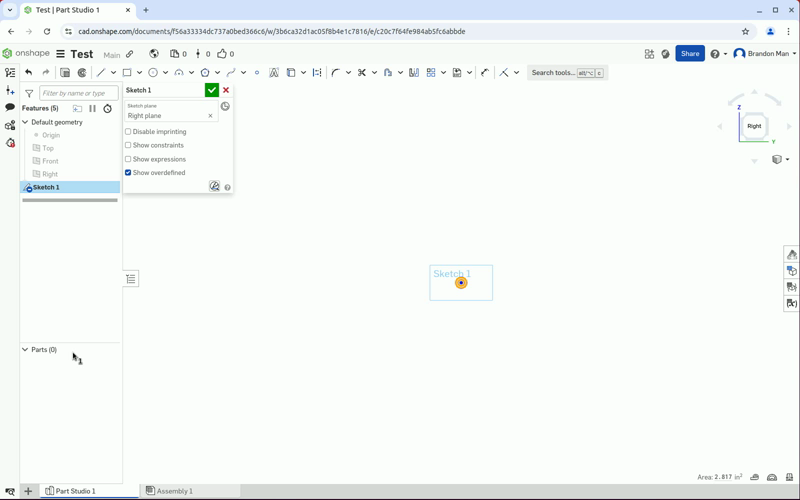
key(shift+y)
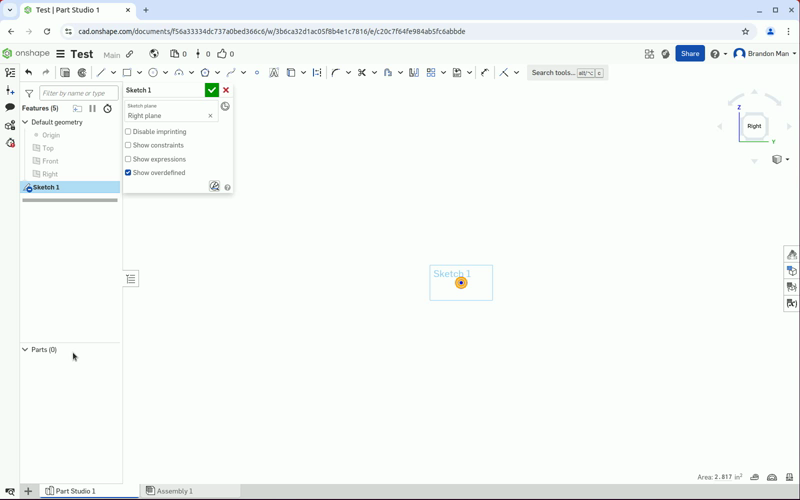
key(shift+e)
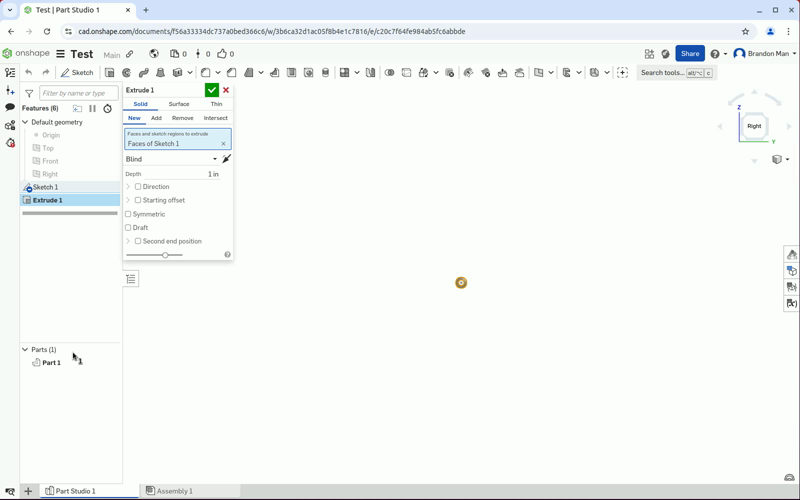
mouse_move(143, 106)
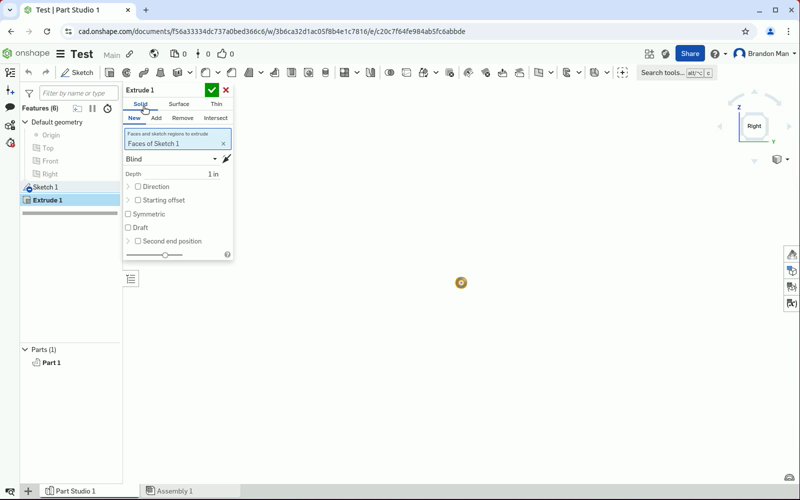
click(143, 106)
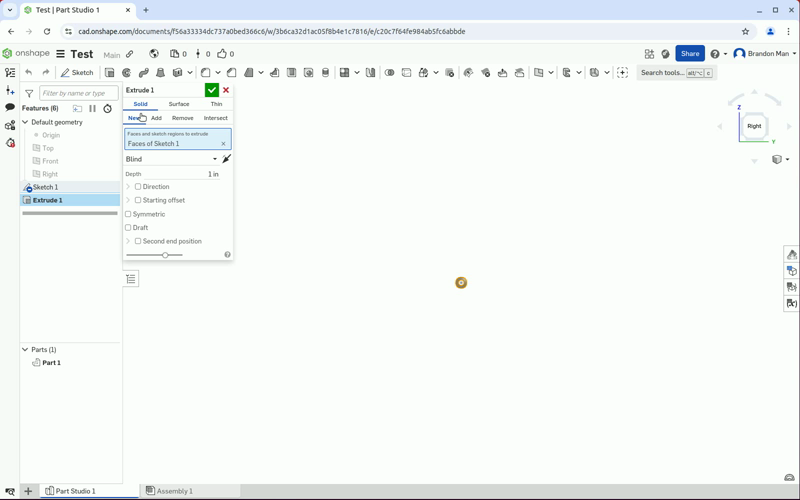
mouse_move(137, 120)
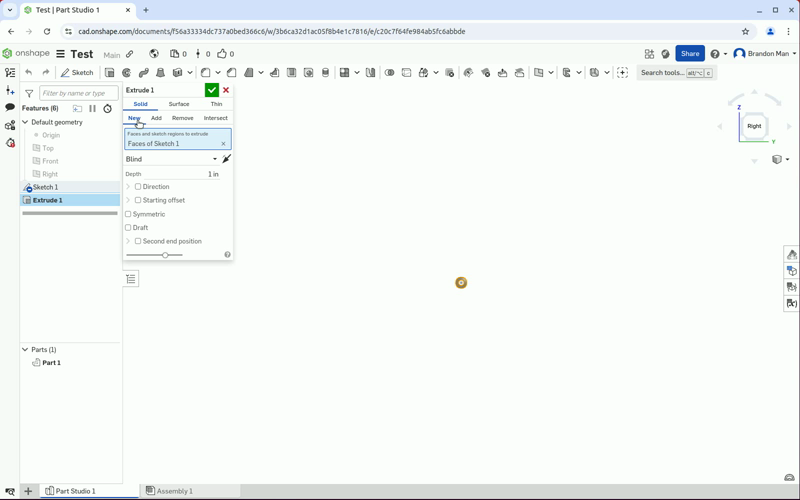
click(137, 120)
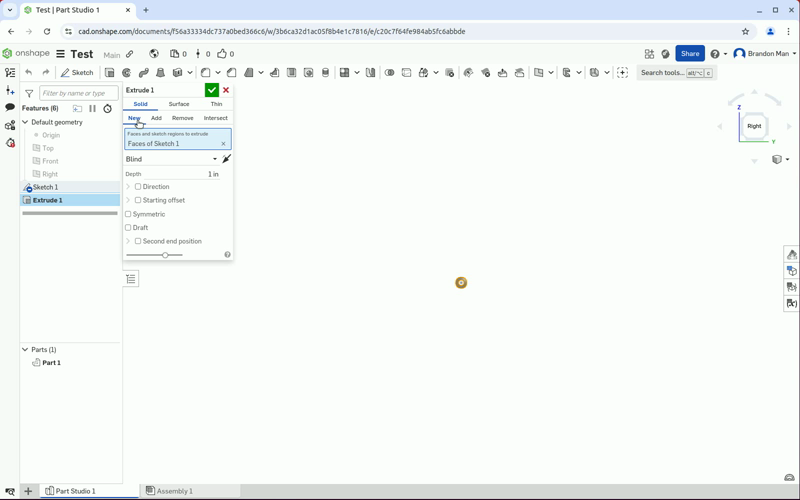
key(tab, 4)
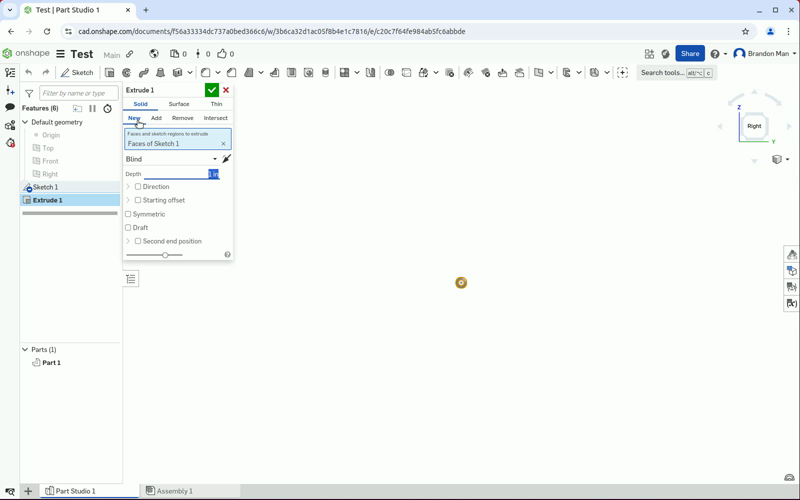
text(11.073)
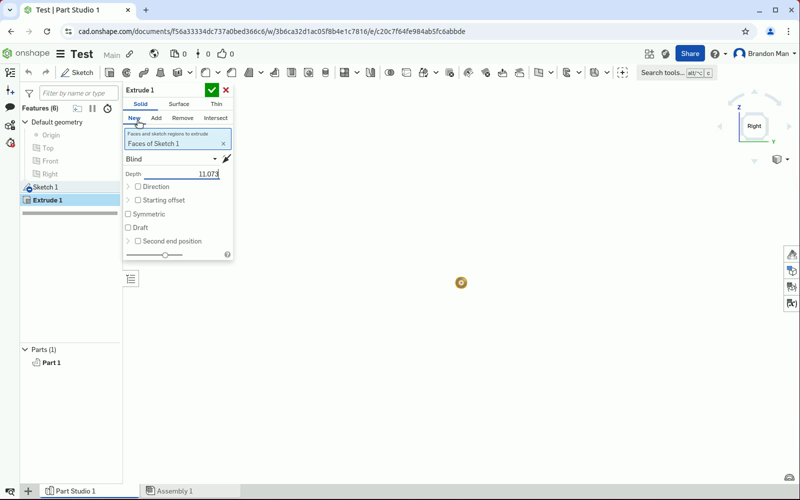
key(enter)
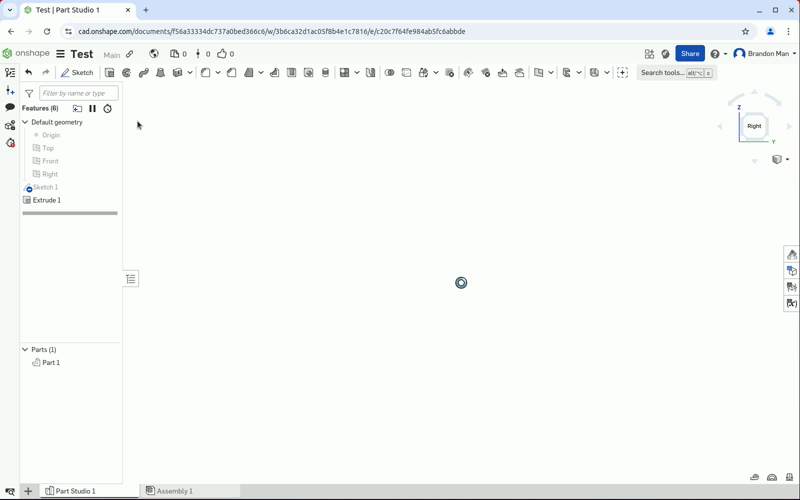
key(shift+h)
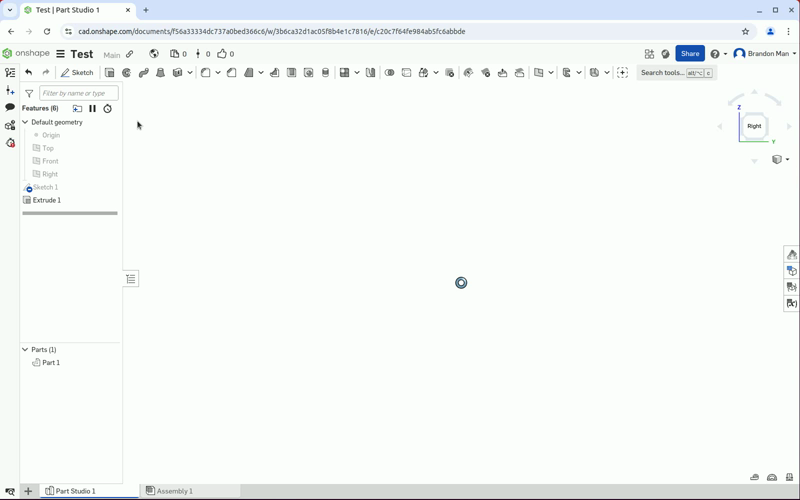
key(shift+h)
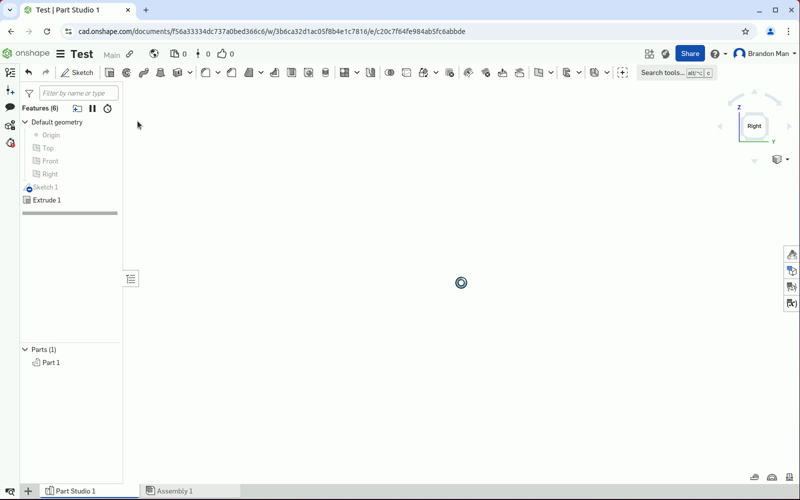
mouse_move(73, 189)
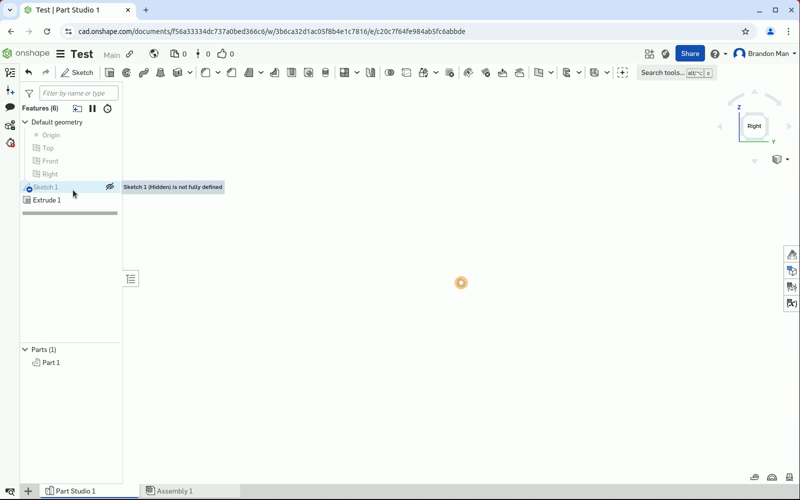
click(73, 189)
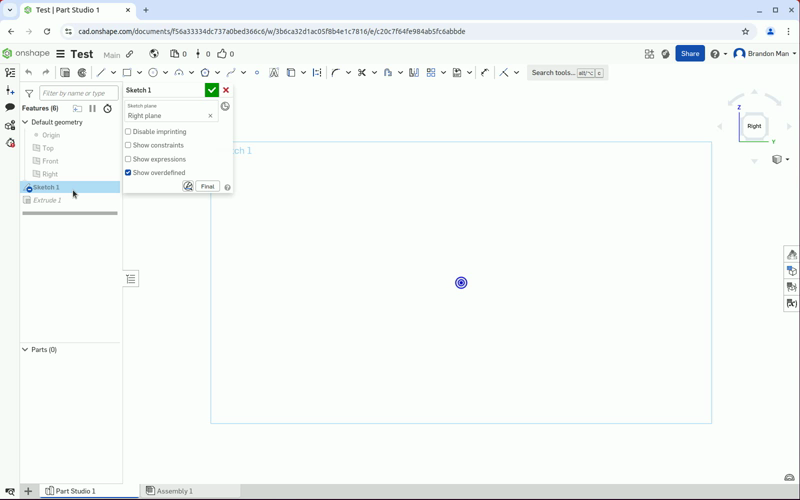
mouse_move(229, 92)
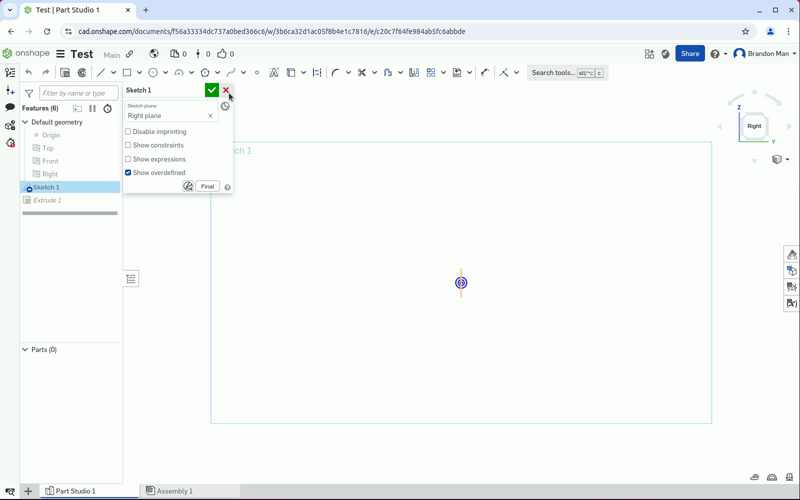
click(229, 92)
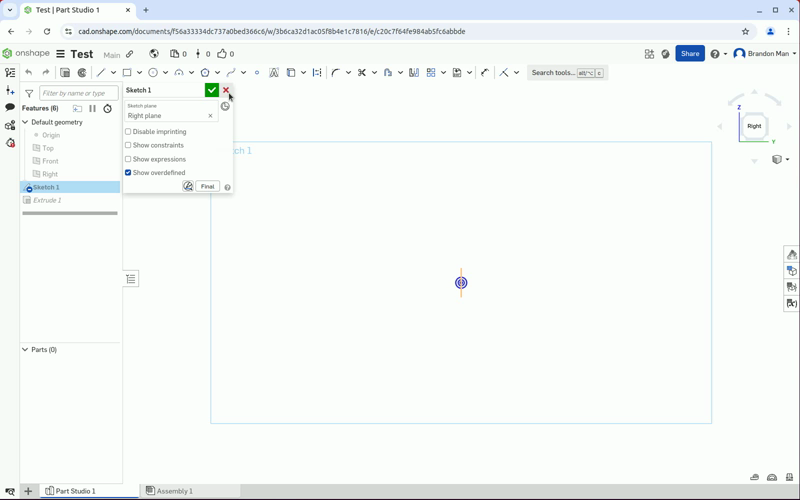
key(shift+s)
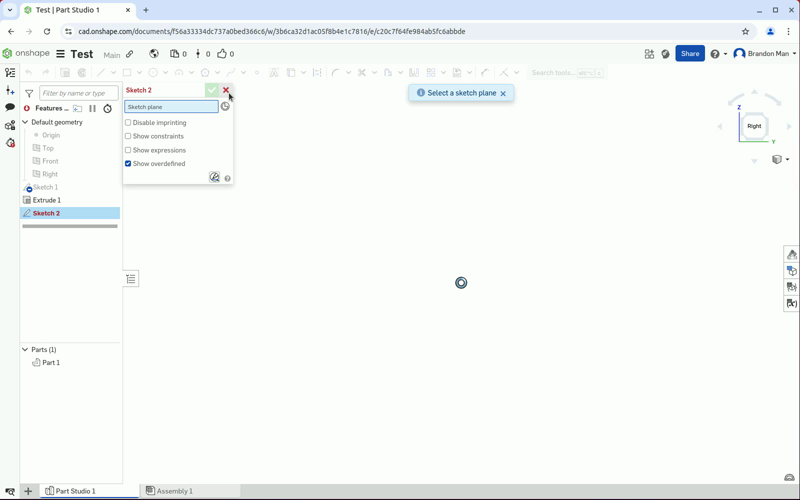
mouse_move(73, 176)
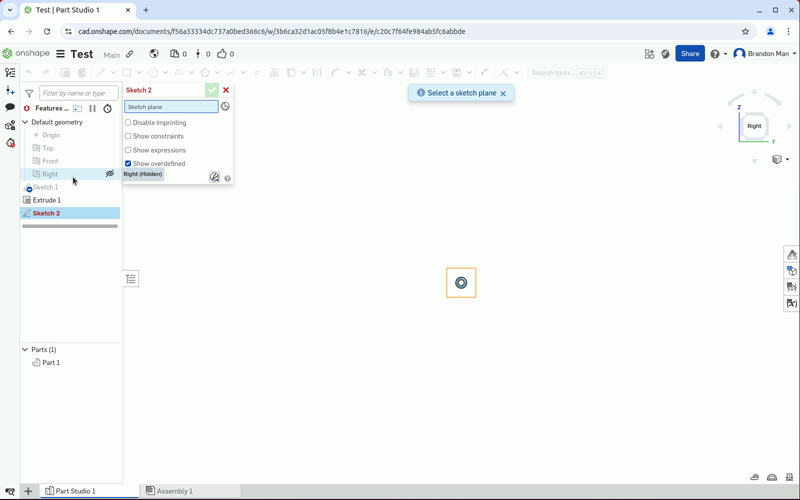
click(73, 176)
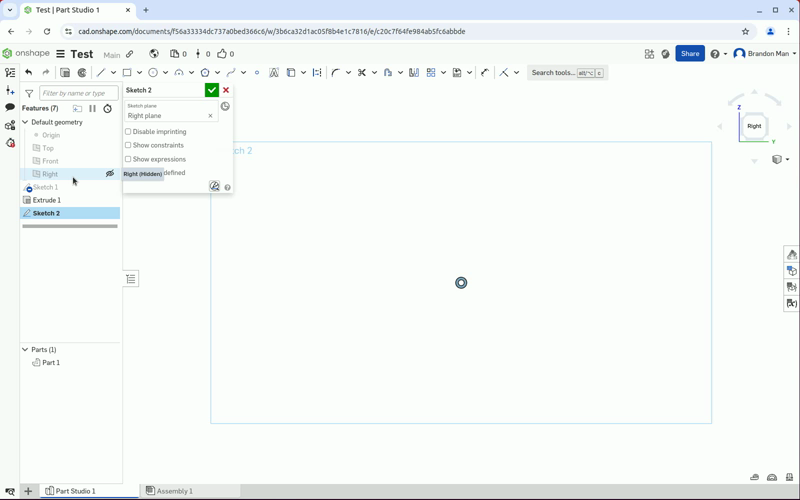
mouse_move(73, 352)
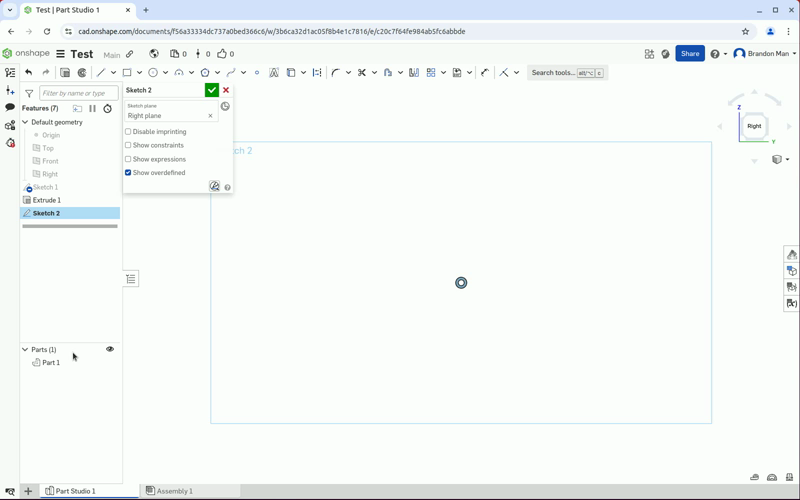
key(y)
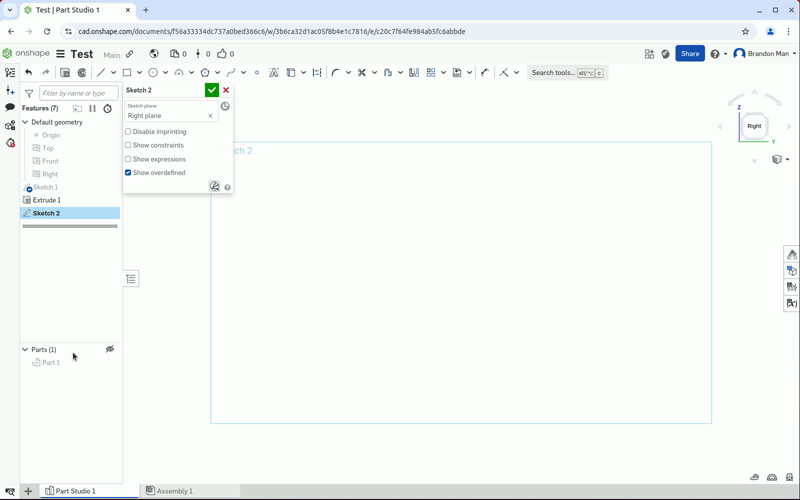
key(l)
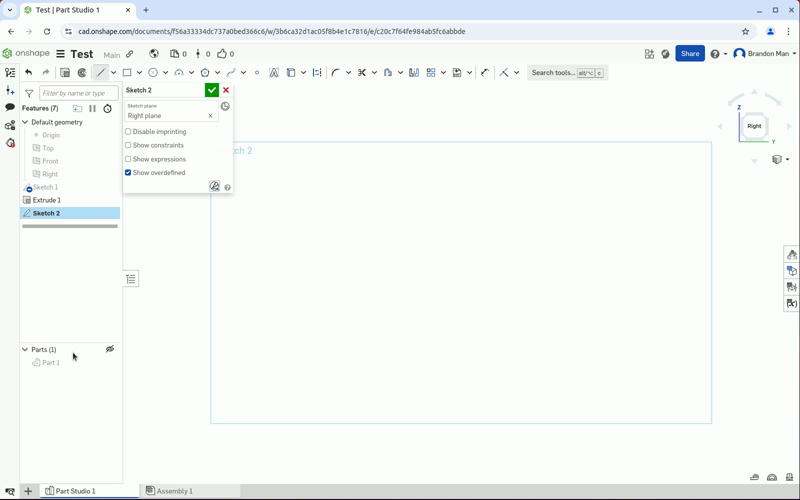
key_down(shift)
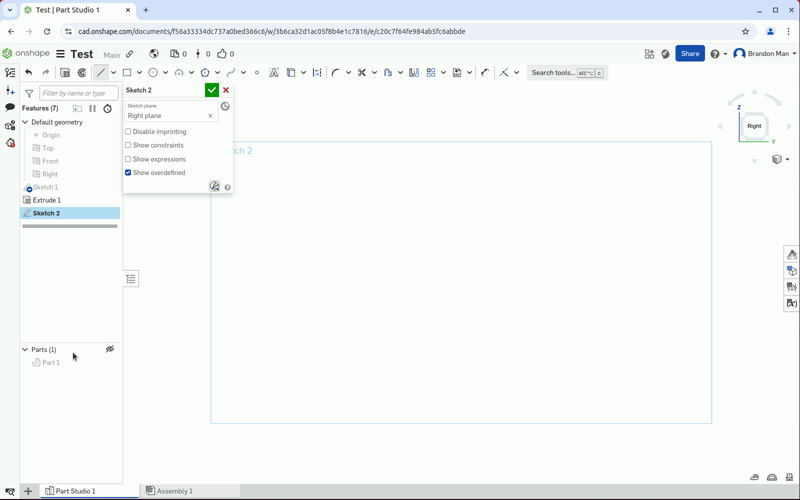
mouse_move(456, 395)
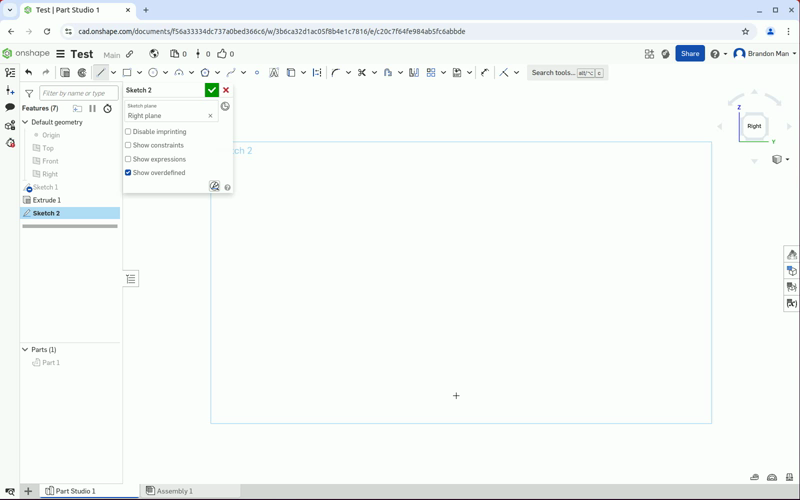
click(456, 395)
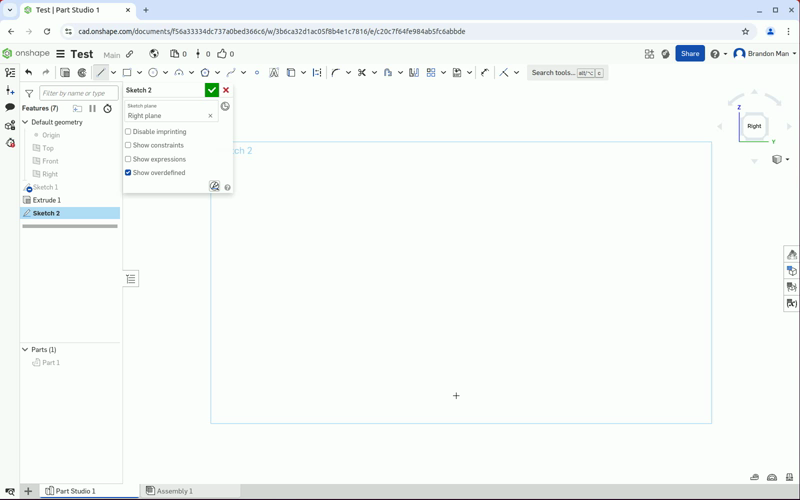
key_up(shift)
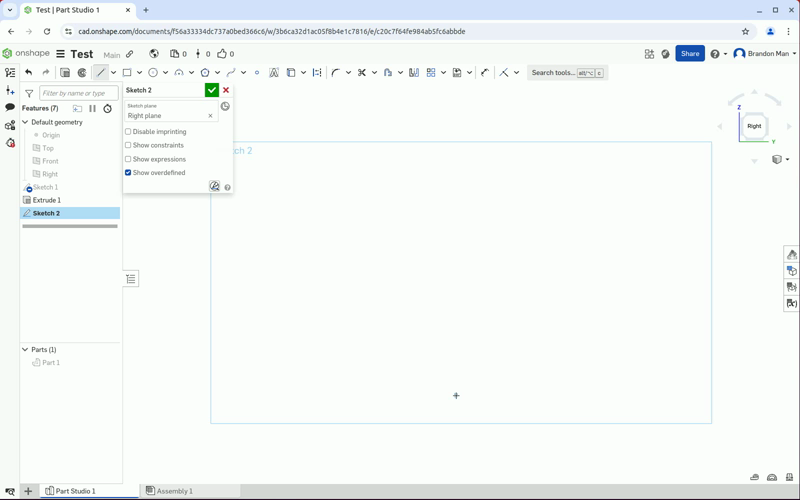
key_down(shift)
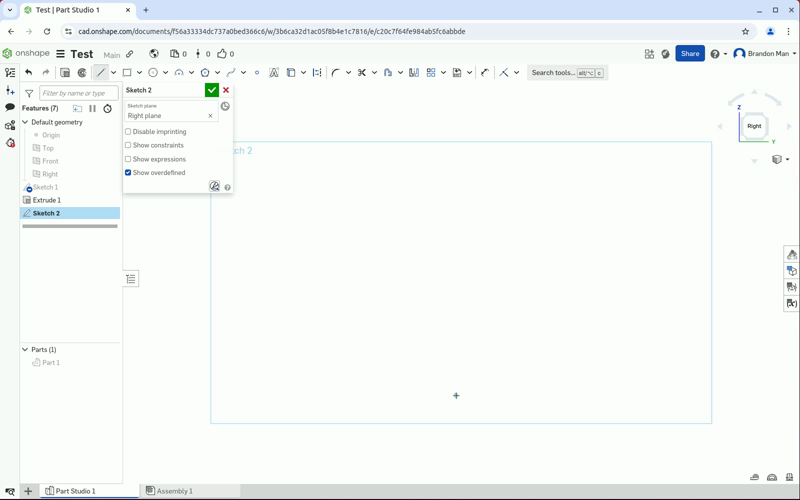
mouse_move(486, 395)
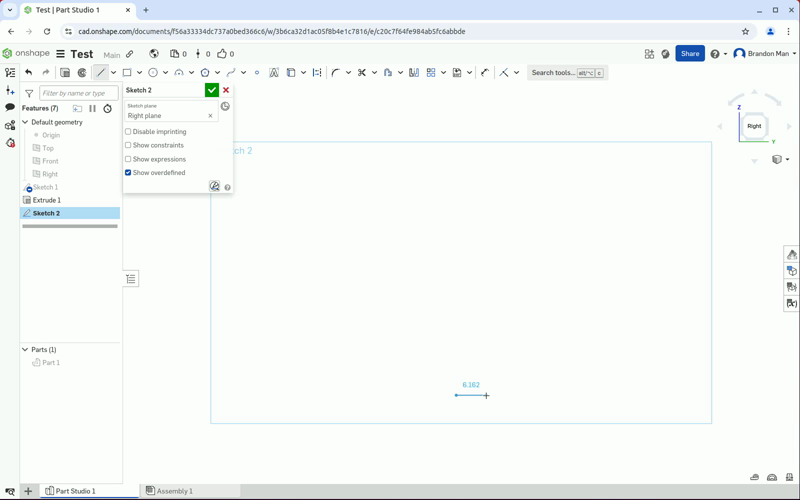
mouse_move(465, 395)
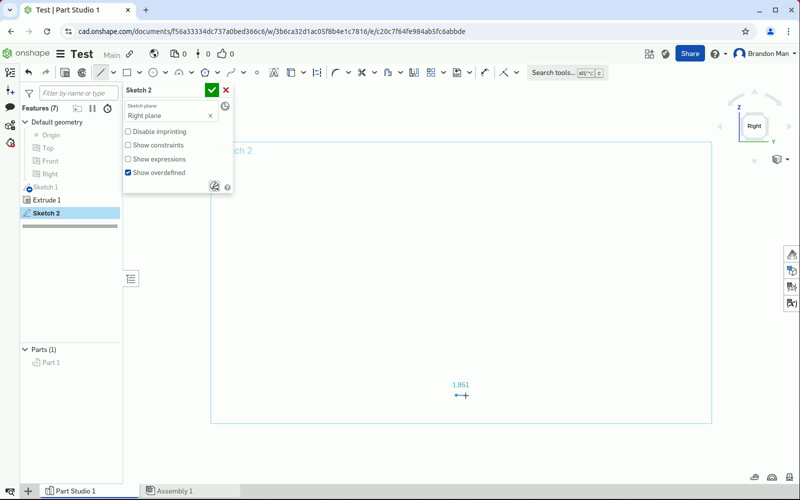
click(465, 395)
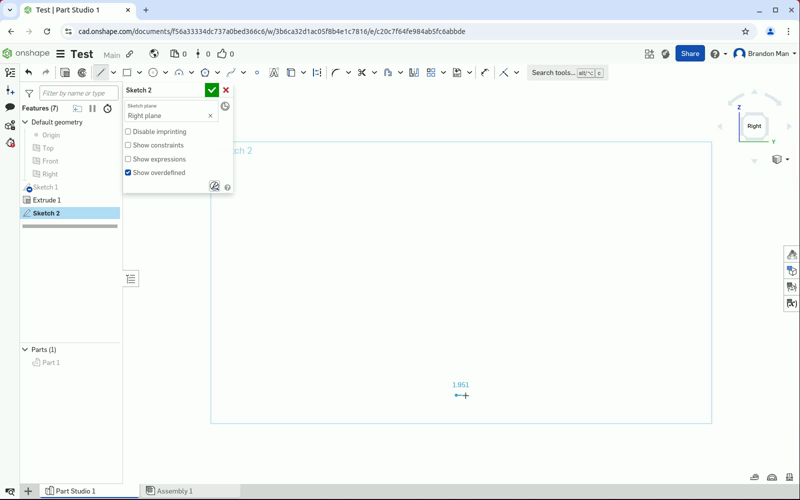
key_up(shift)
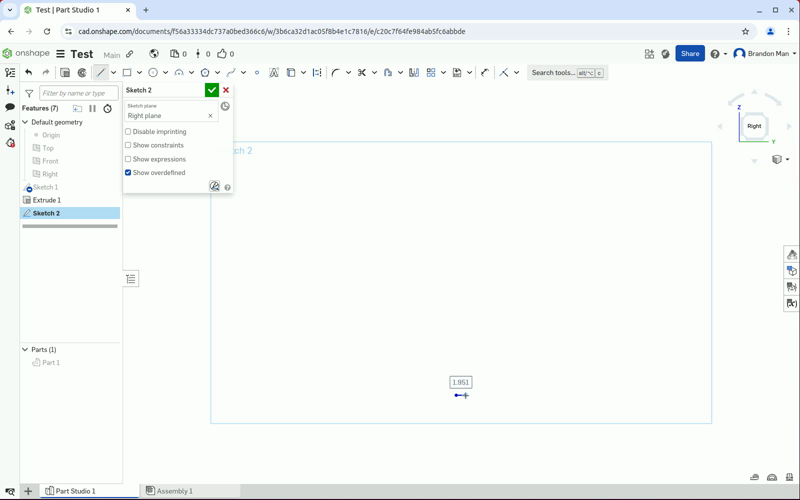
key(esc)
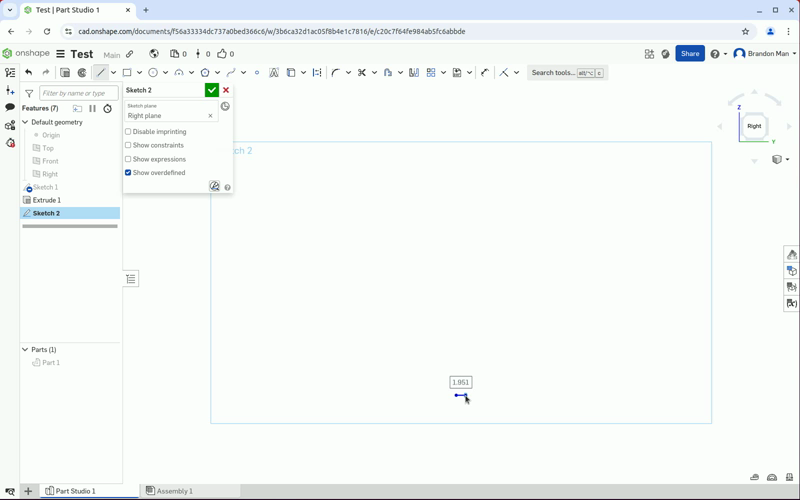
key(a)
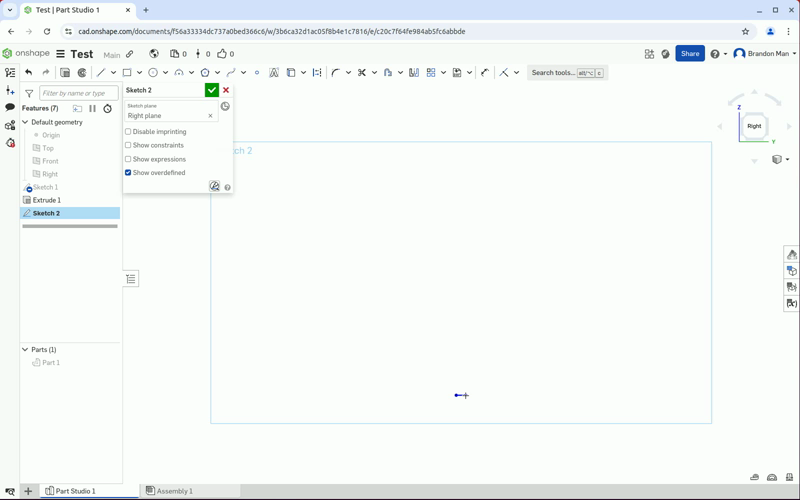
mouse_move(465, 395)
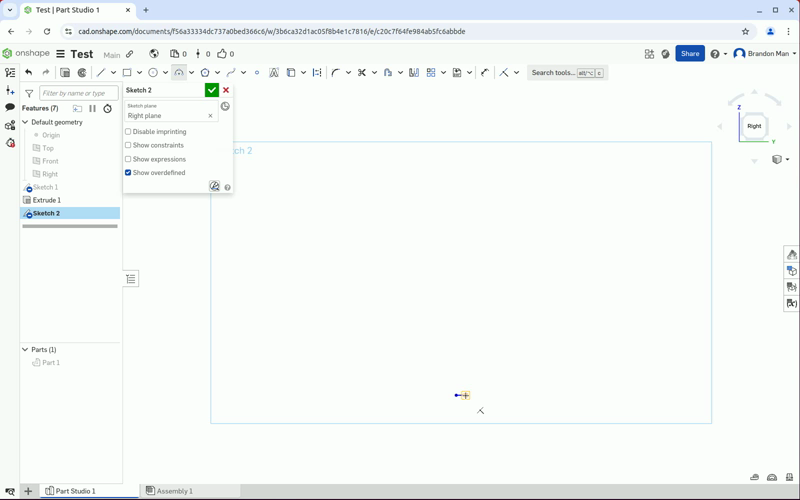
click(465, 395)
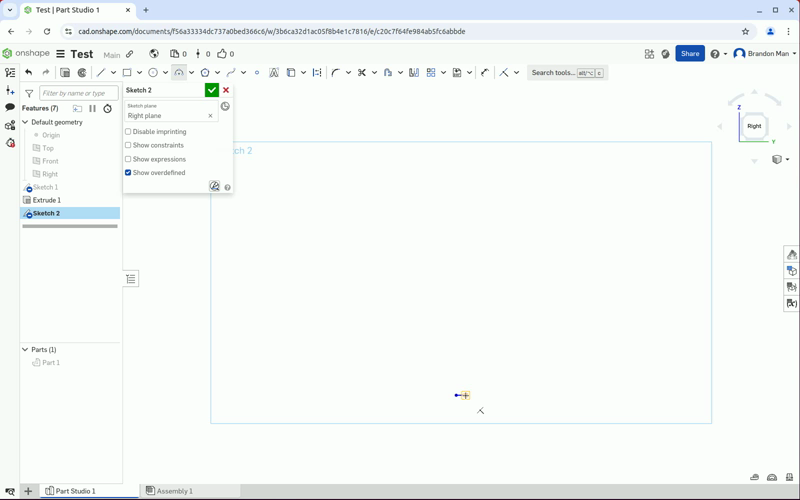
key_down(shift)
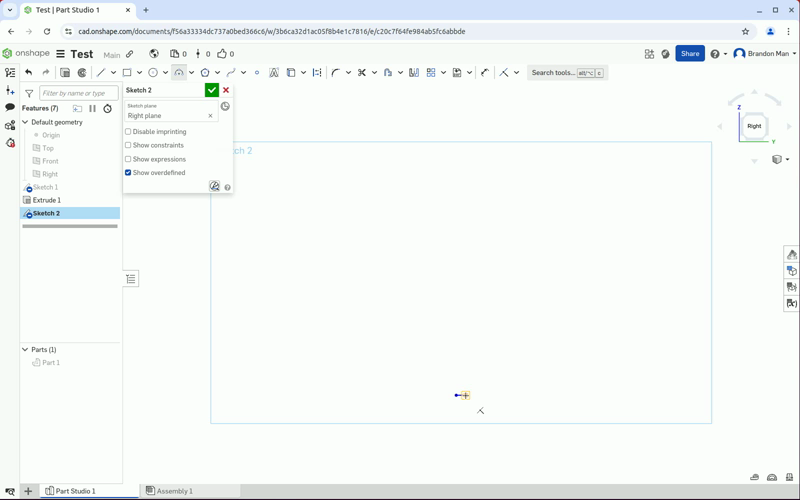
mouse_move(465, 385)
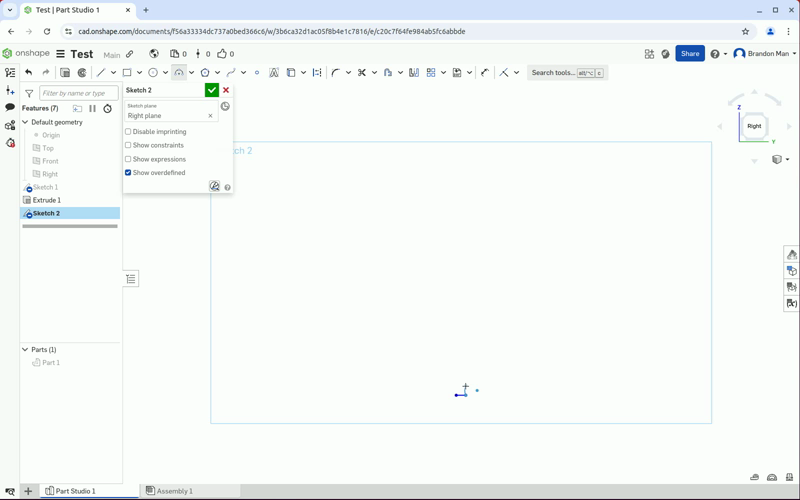
click(465, 385)
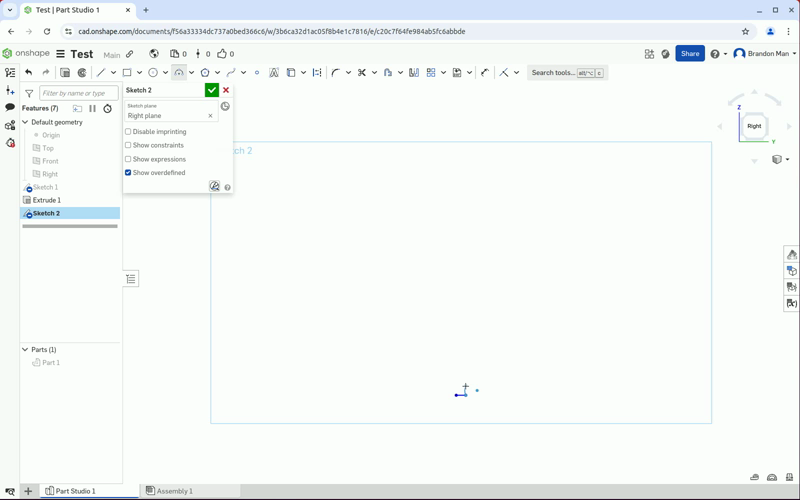
mouse_move(460, 390)
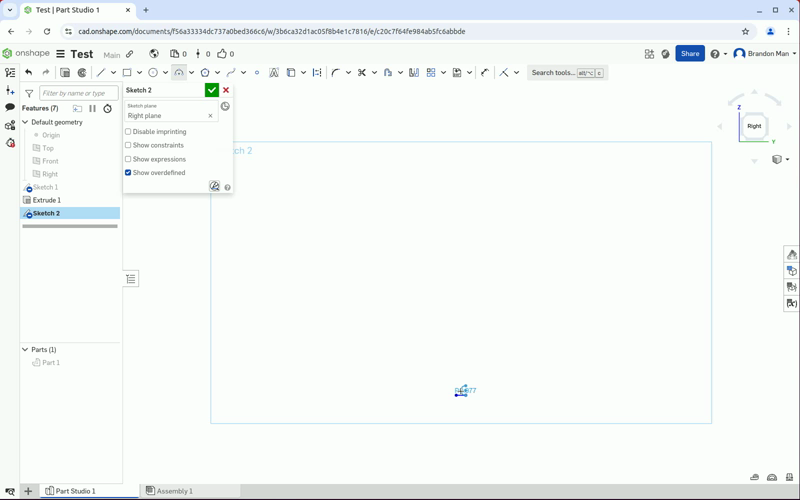
click(460, 390)
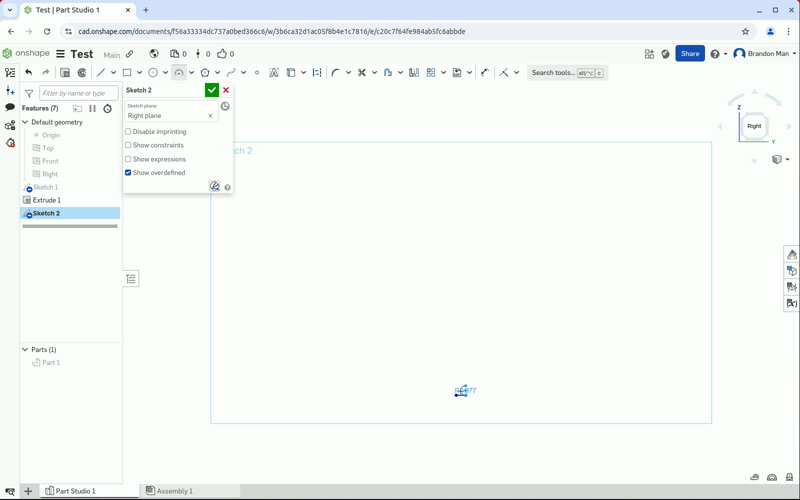
key_up(shift)
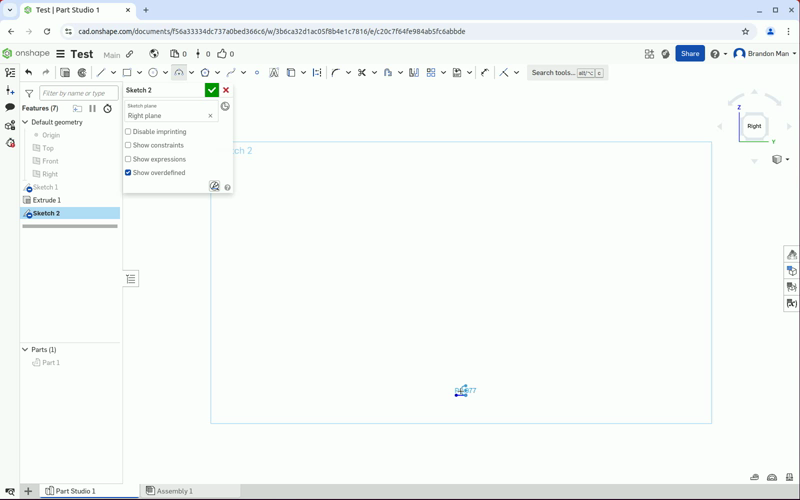
key(esc)
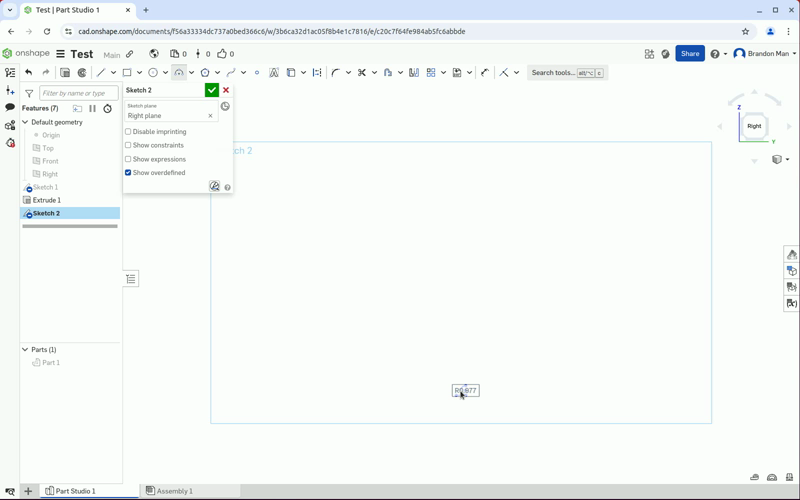
key(l)
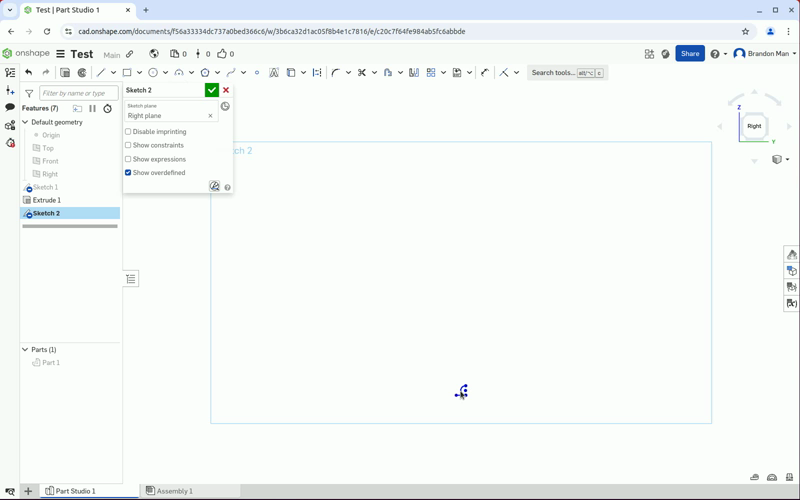
mouse_move(465, 385)
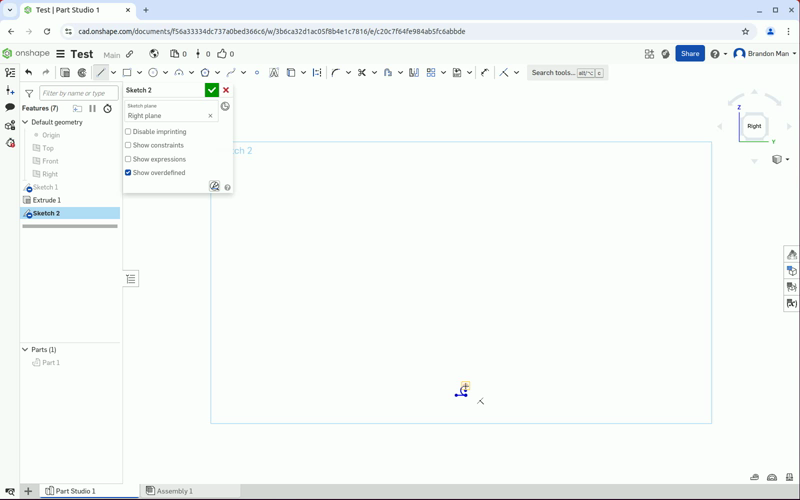
click(465, 385)
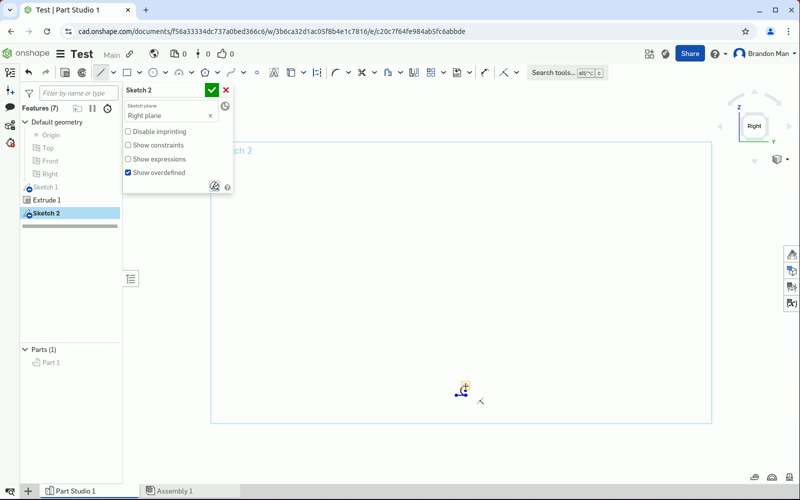
key_down(shift)
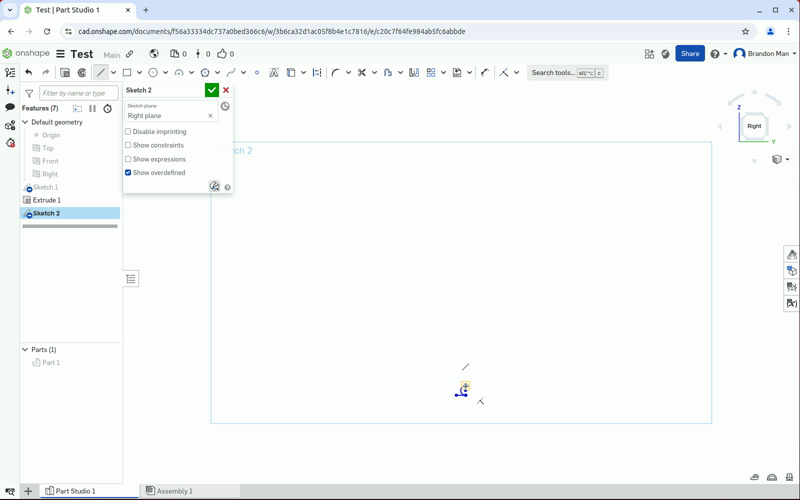
mouse_move(495, 385)
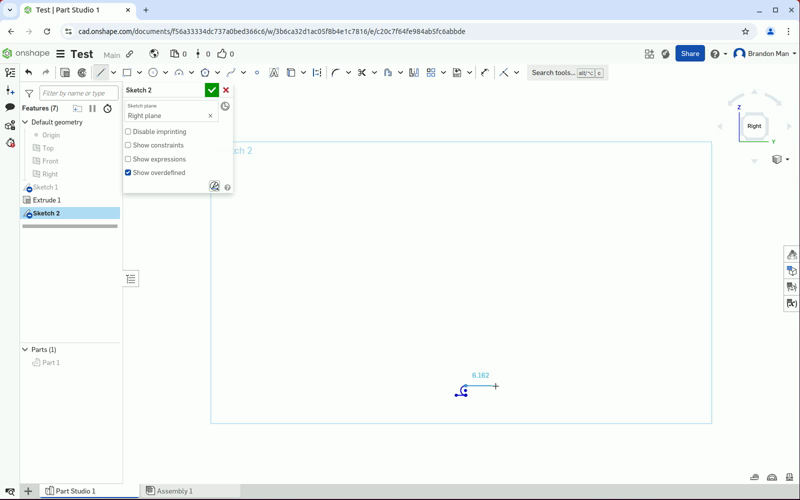
mouse_move(461, 385)
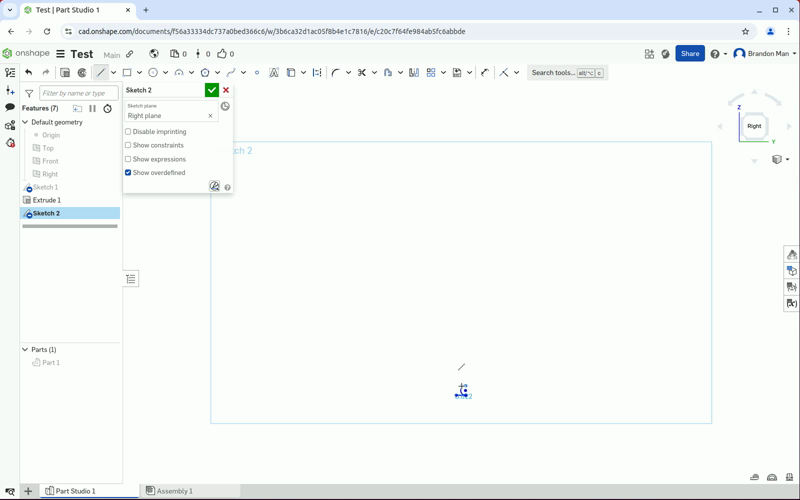
scroll(6)
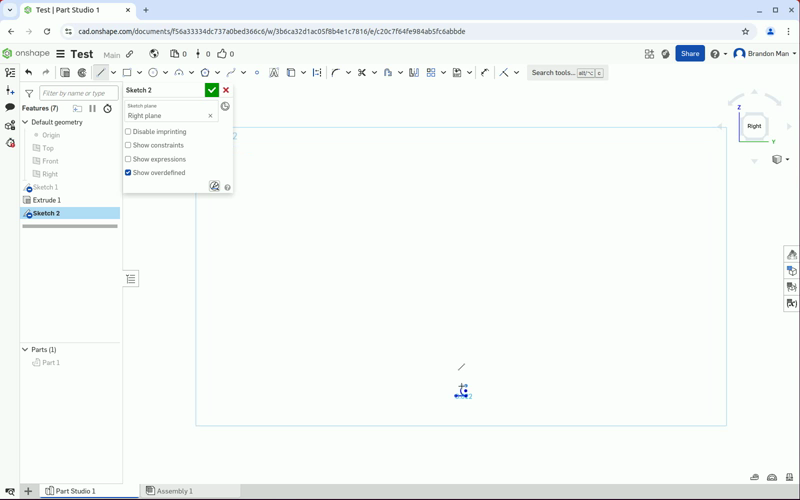
scroll(6)
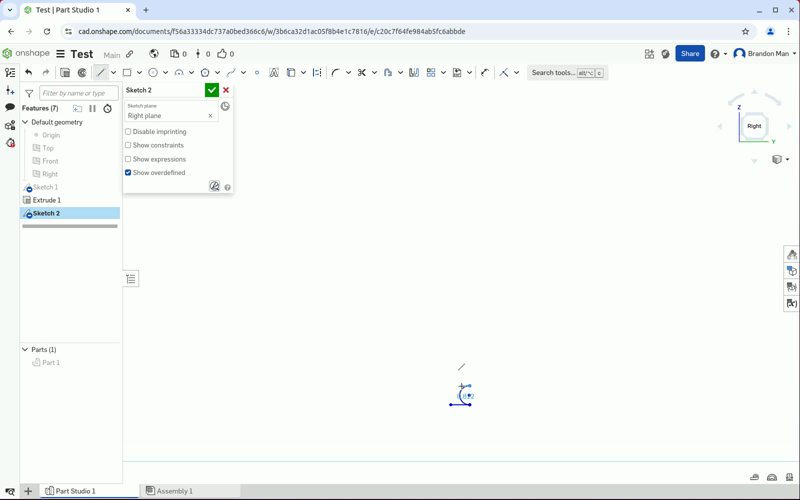
scroll(6)
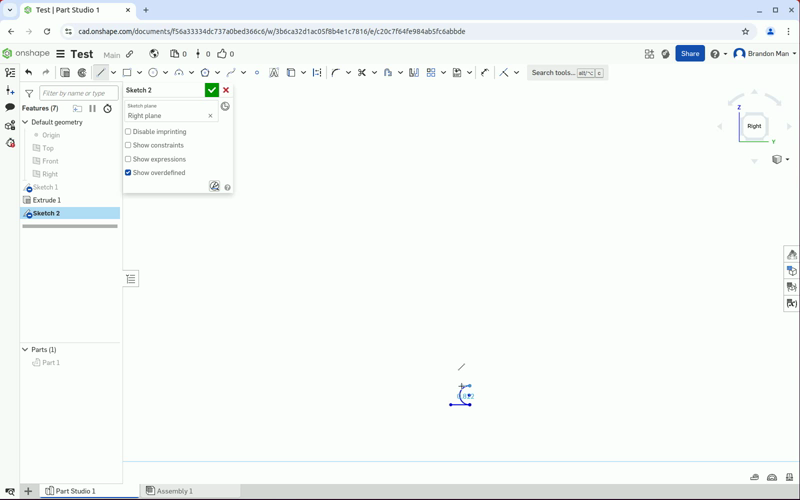
scroll(6)
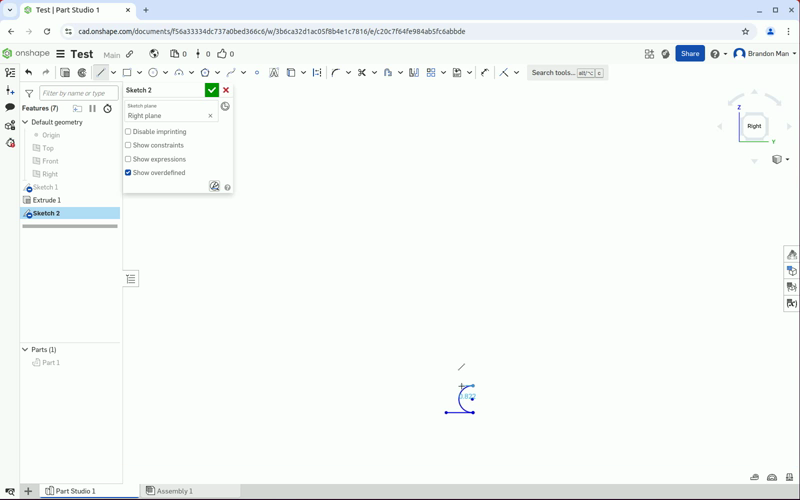
scroll(6)
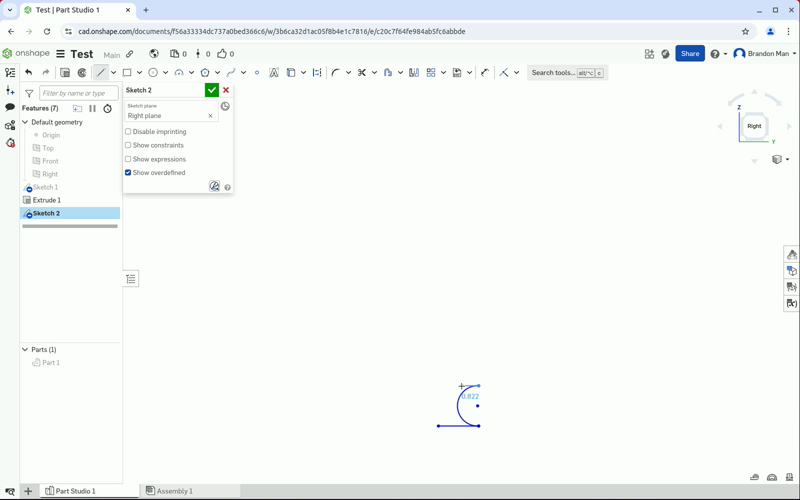
scroll(6)
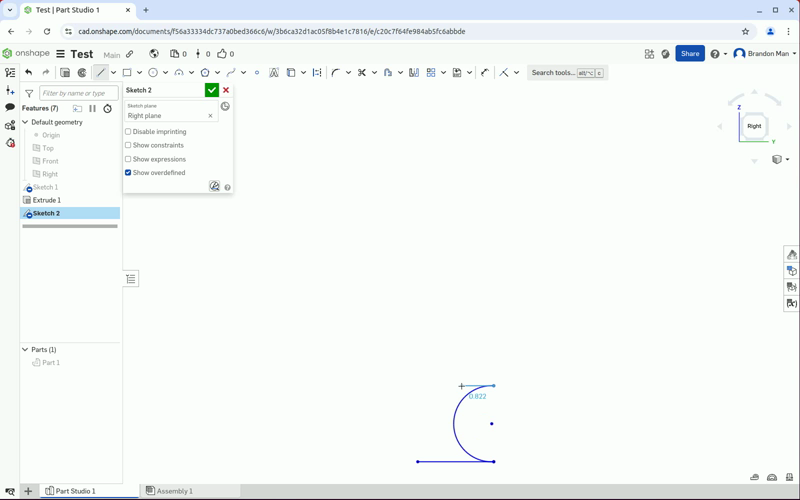
scroll(6)
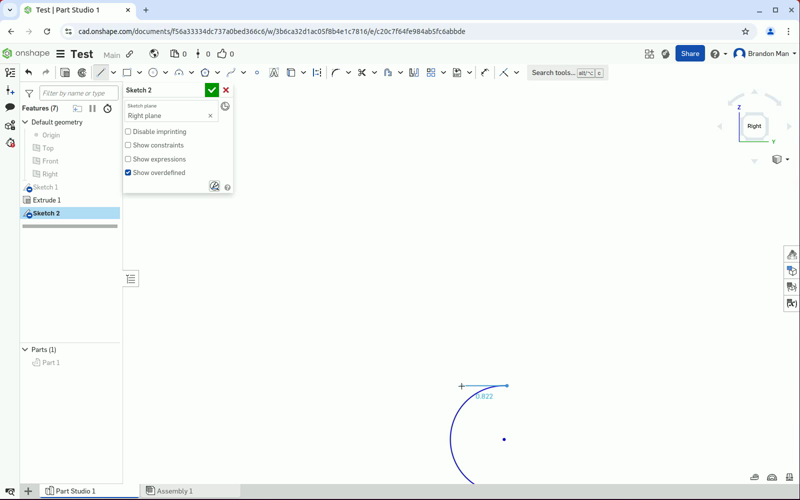
click(461, 385)
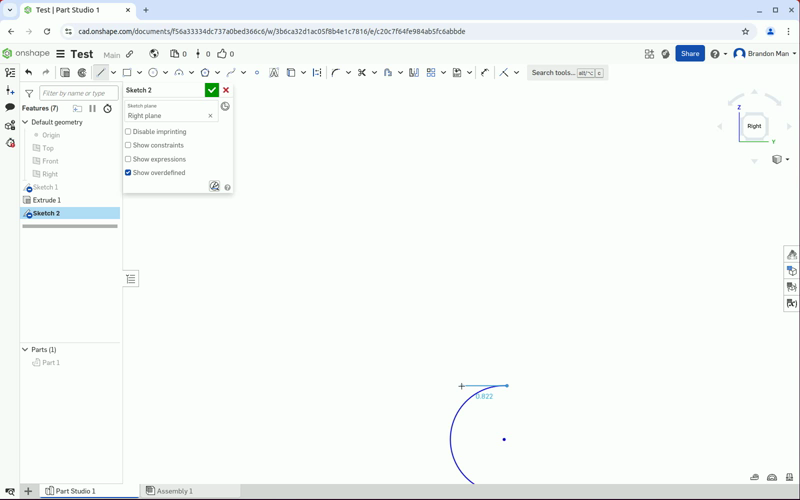
scroll(-6)
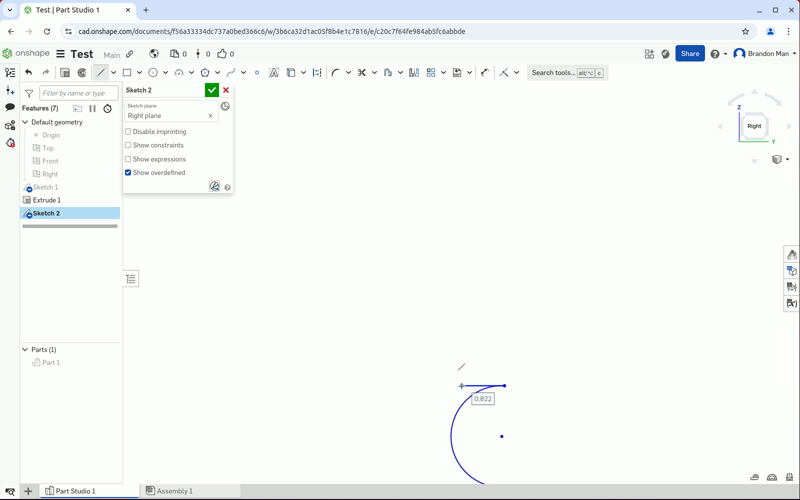
scroll(-6)
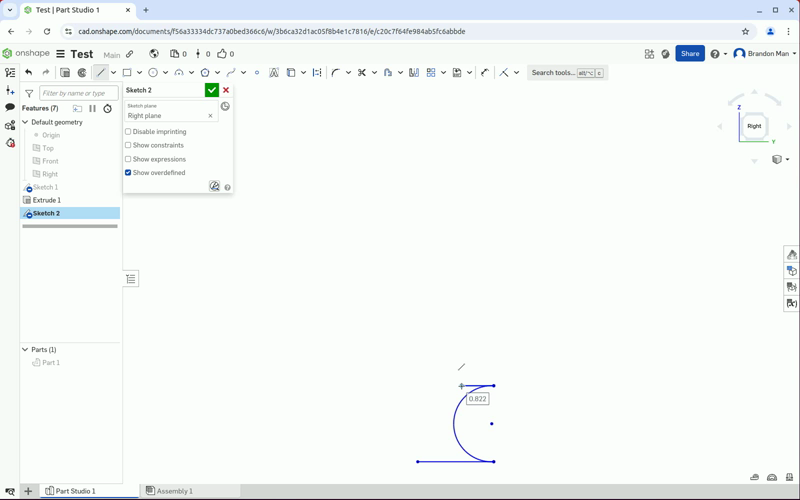
scroll(-6)
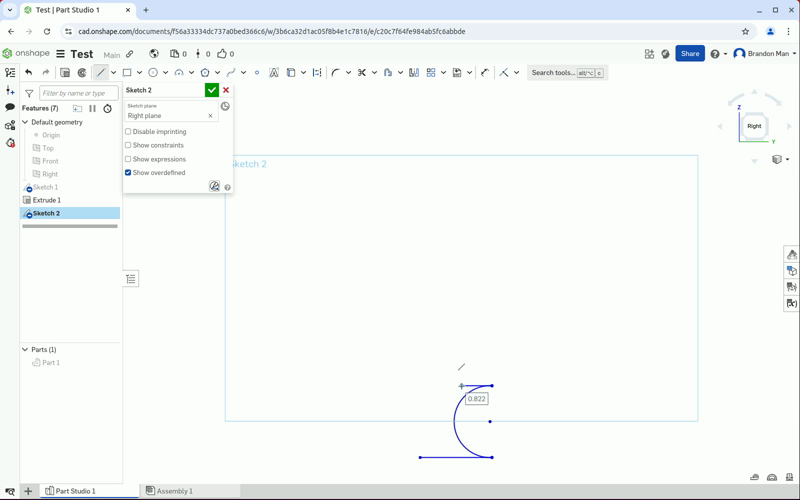
scroll(-6)
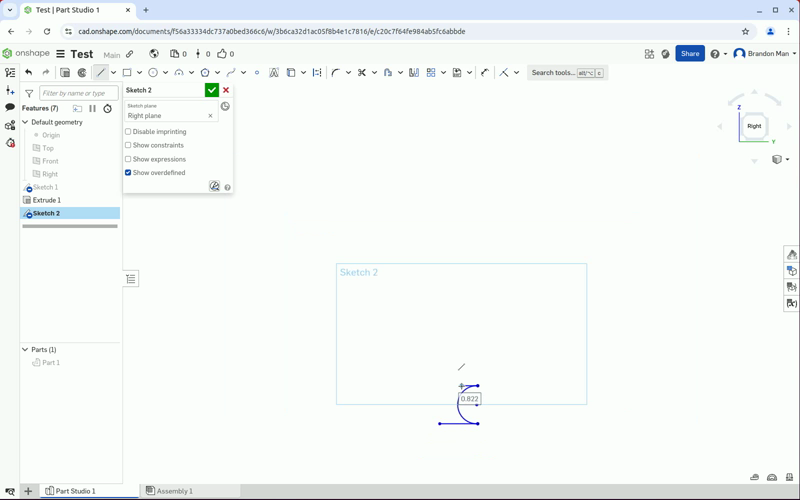
scroll(-6)
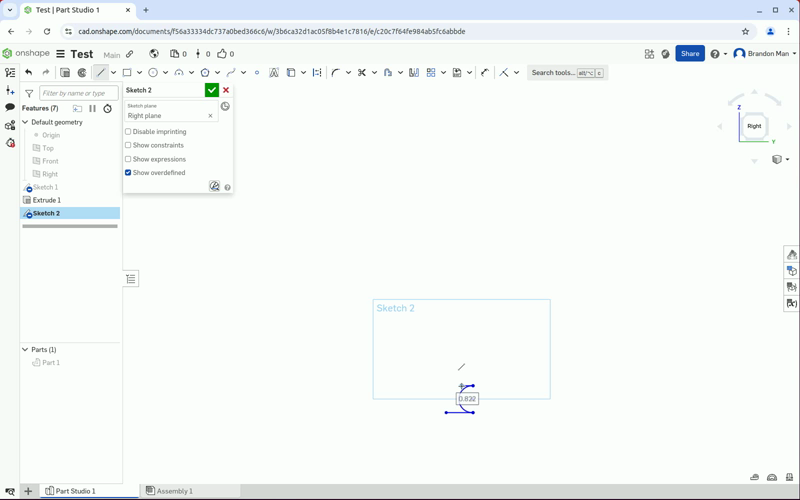
scroll(-6)
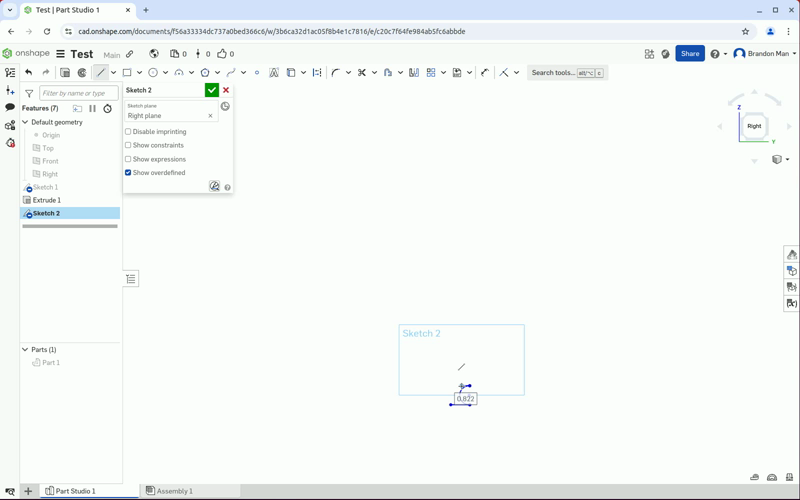
scroll(-6)
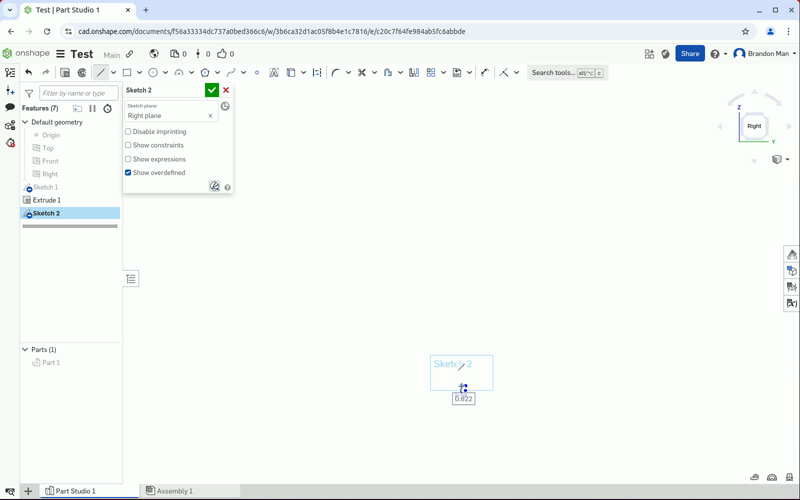
key_up(shift)
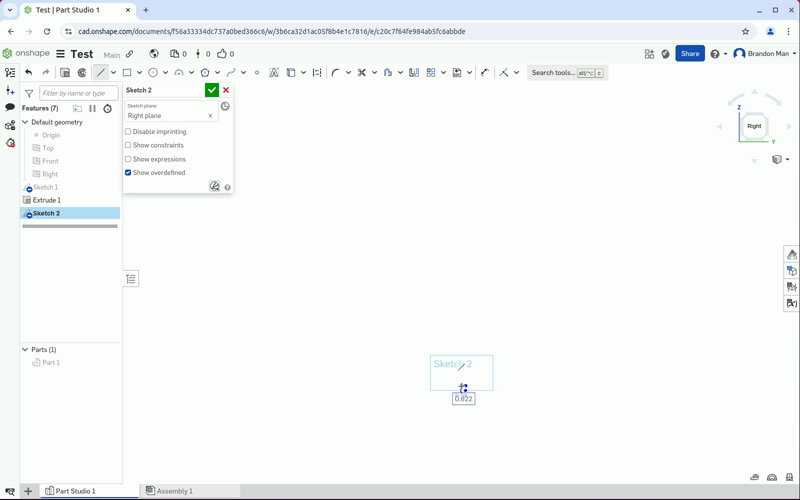
key_down(shift)
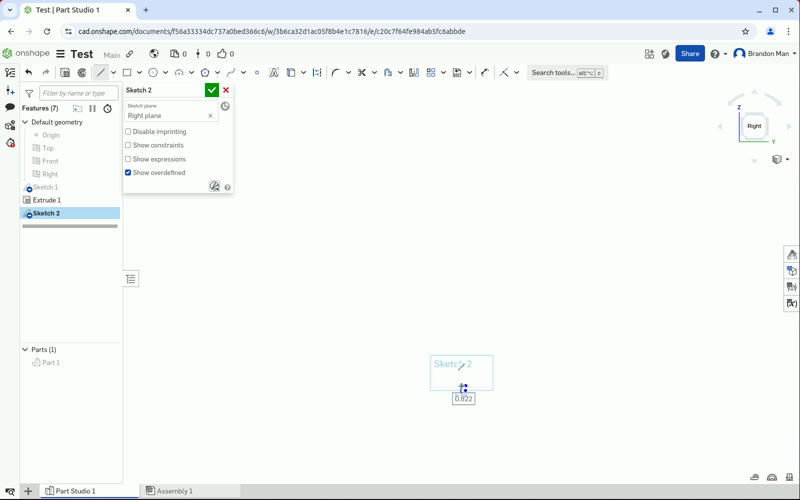
mouse_move(461, 287)
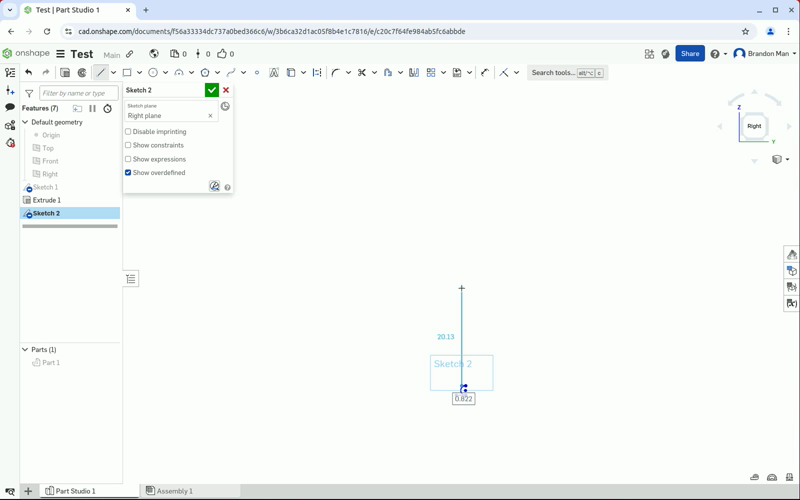
click(461, 287)
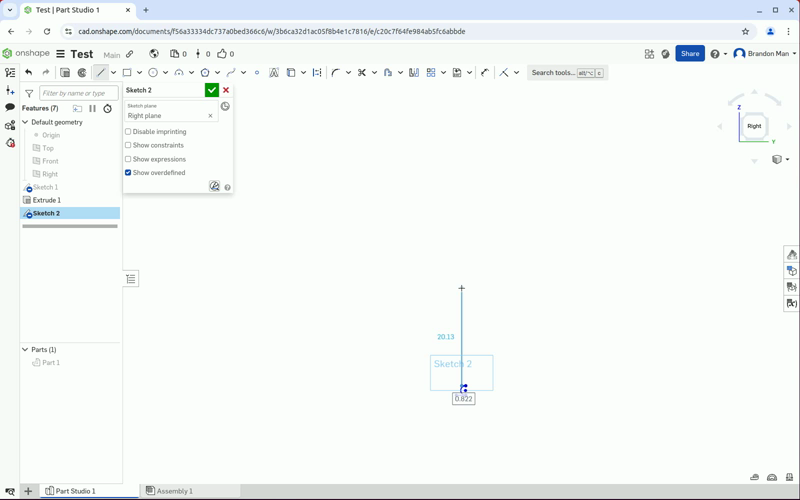
key_up(shift)
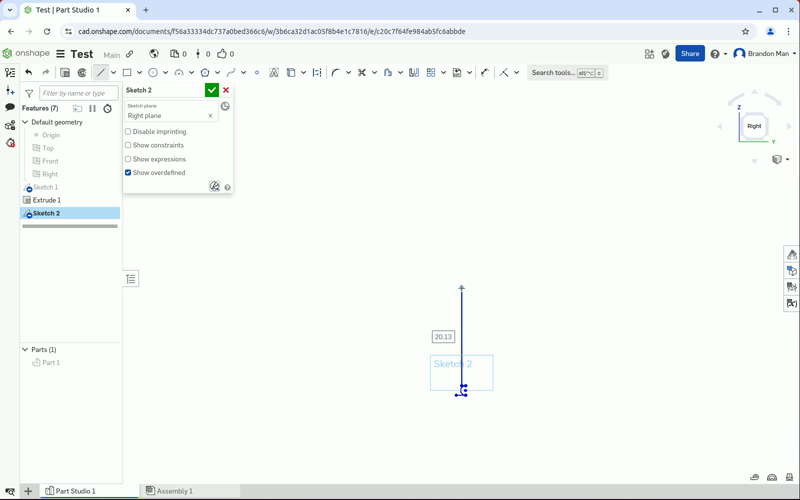
key(esc)
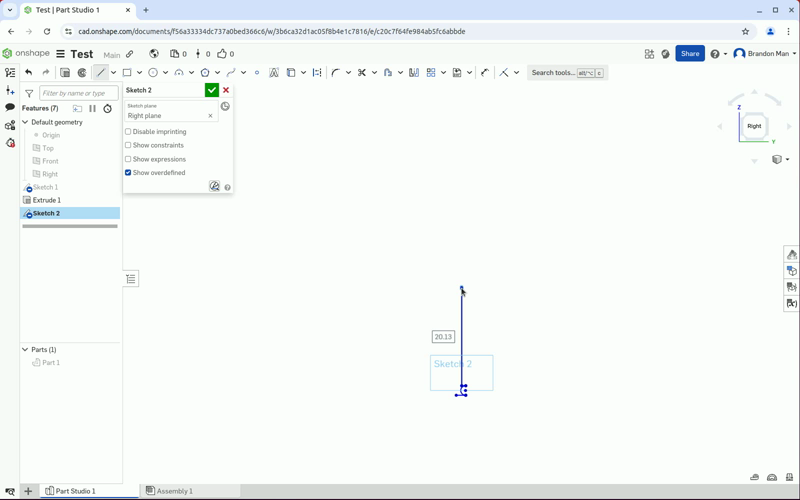
key(a)
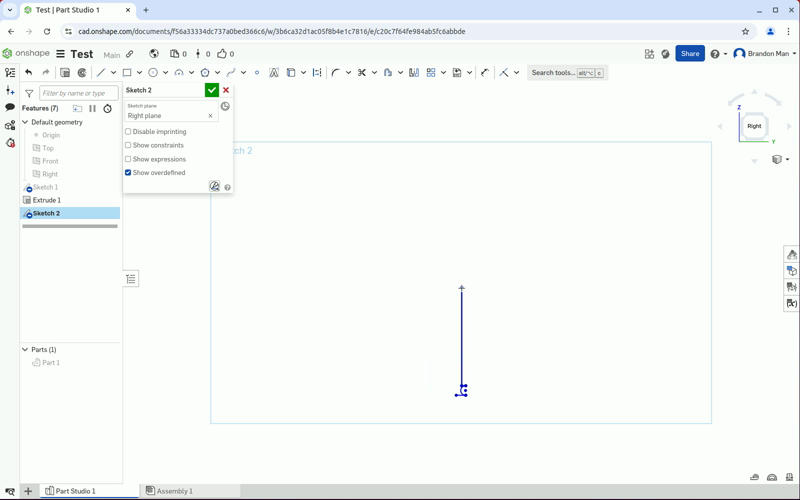
mouse_move(461, 287)
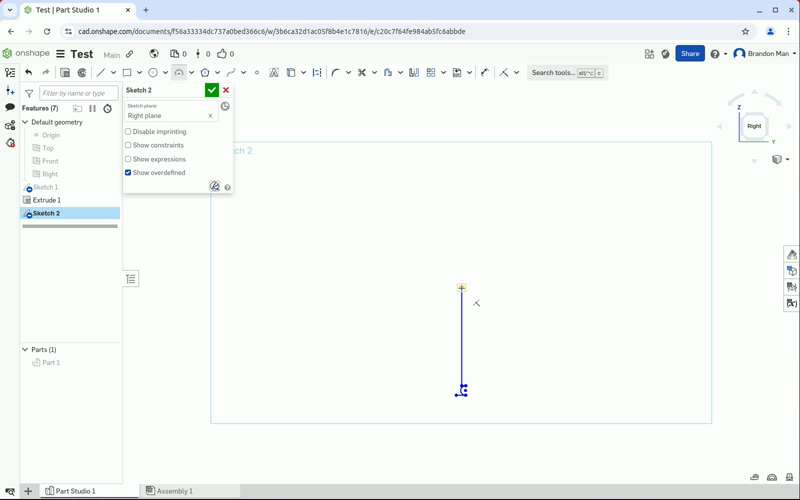
click(461, 287)
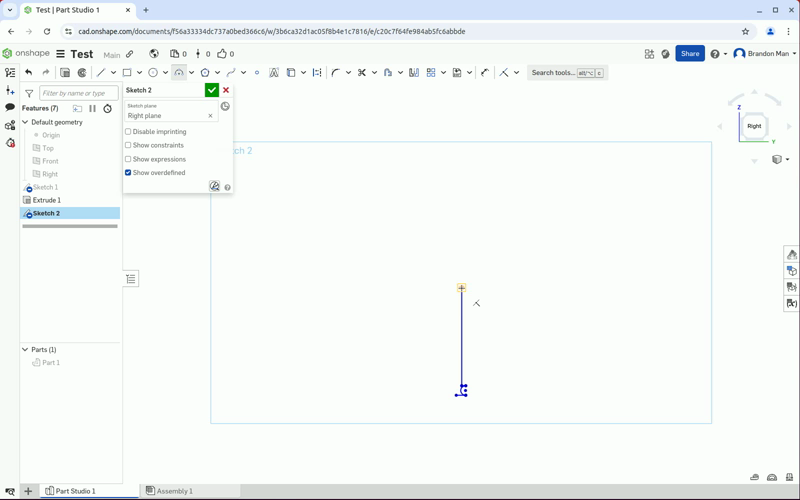
key_down(shift)
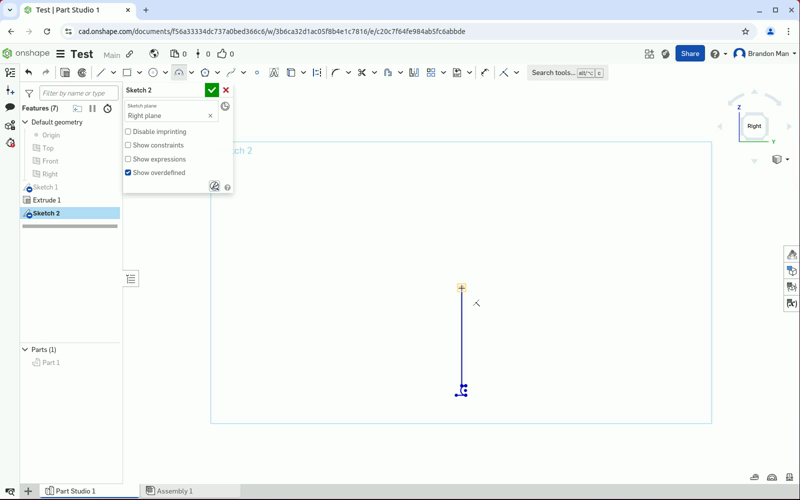
mouse_move(456, 282)
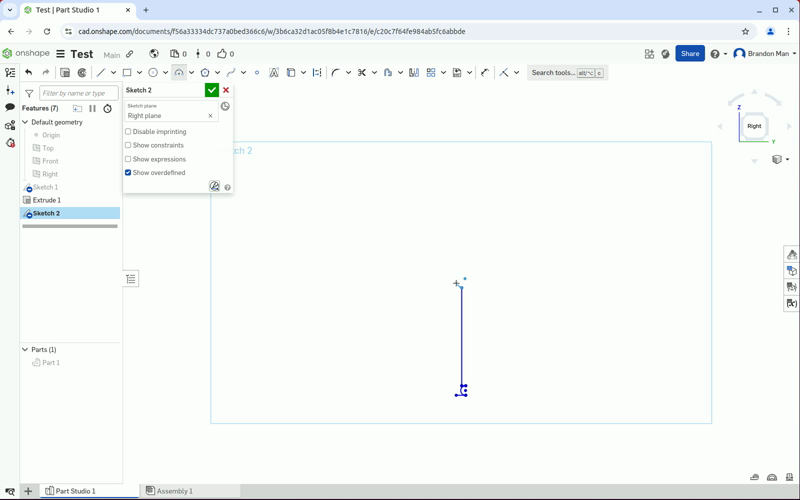
click(456, 282)
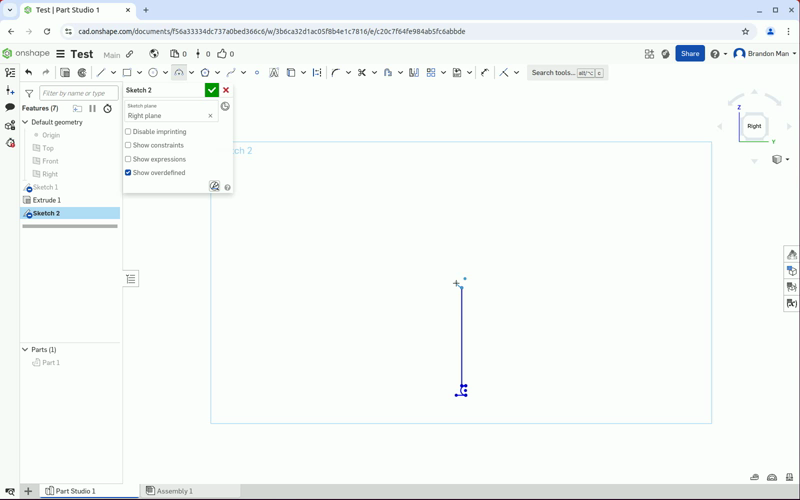
mouse_move(458, 286)
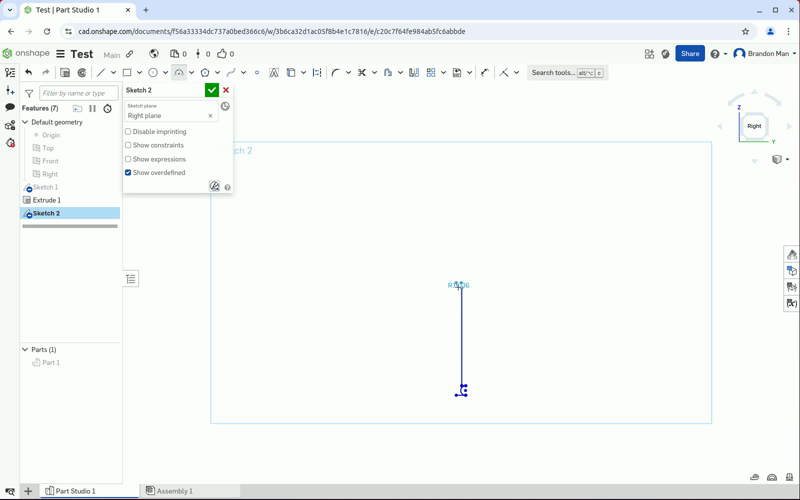
scroll(6)
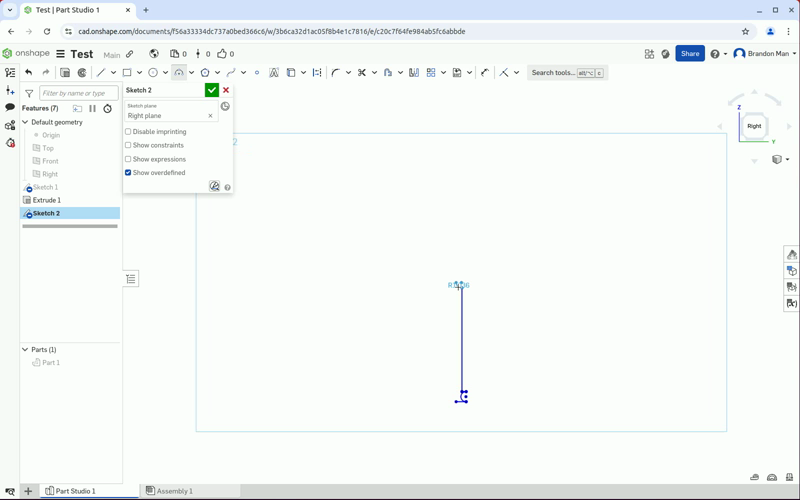
scroll(6)
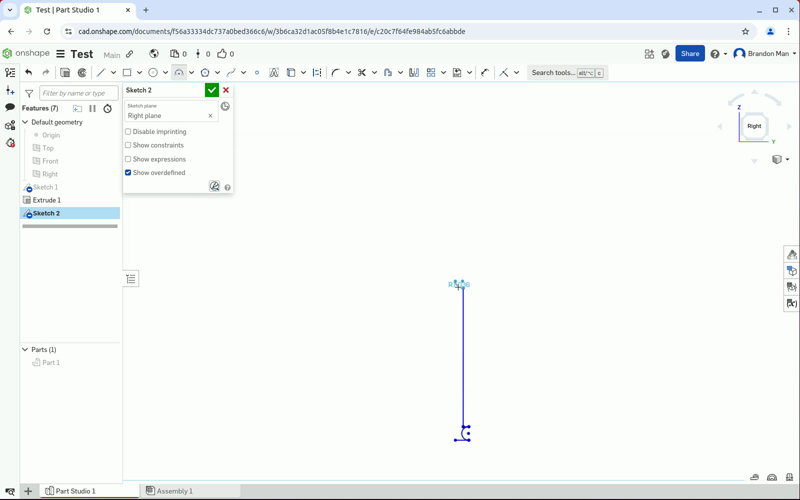
scroll(6)
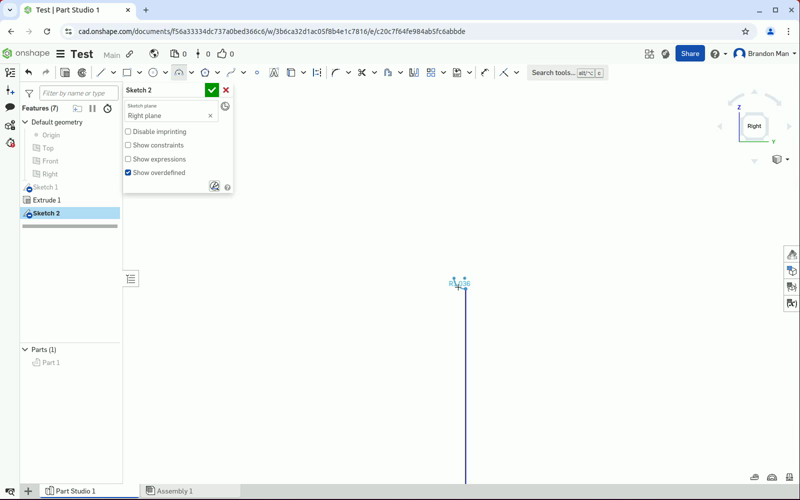
scroll(6)
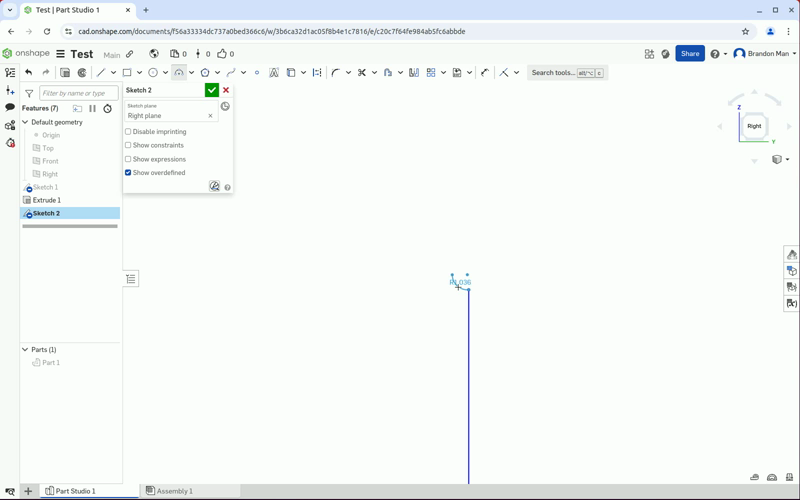
scroll(6)
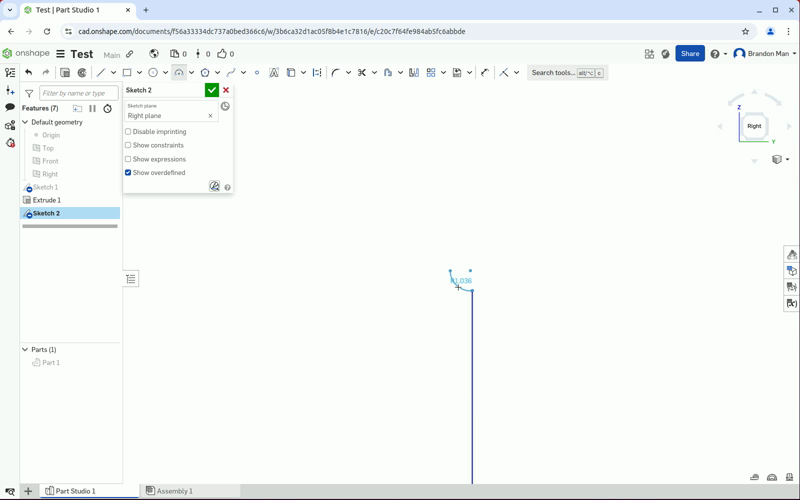
scroll(6)
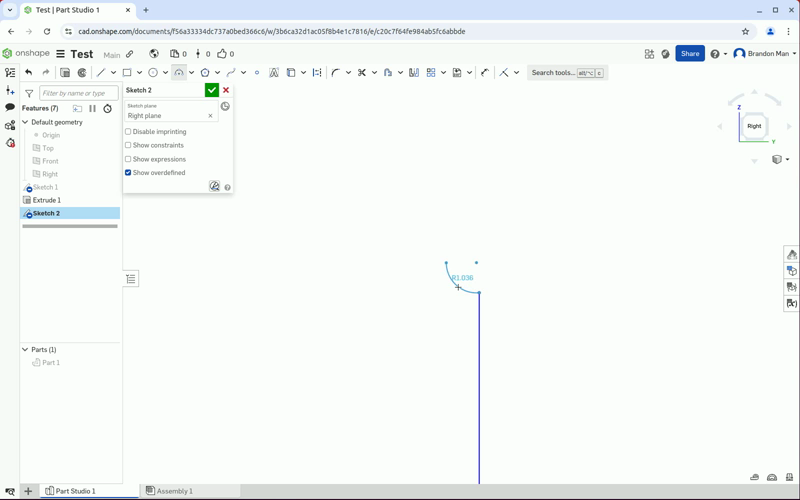
scroll(6)
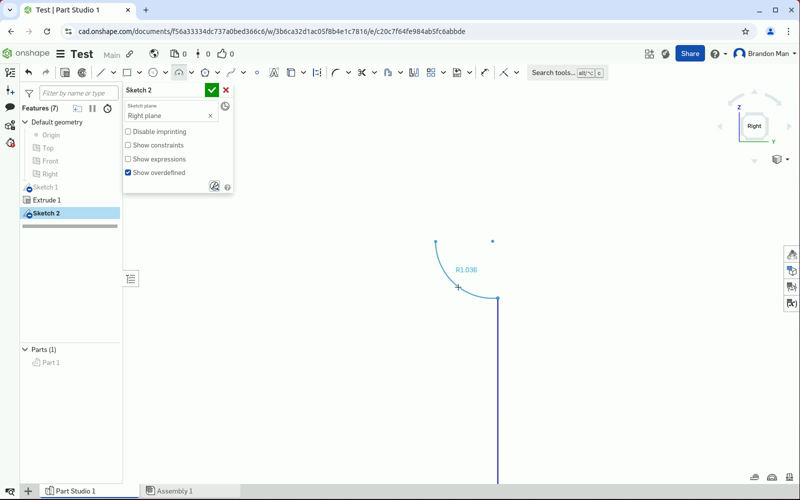
click(458, 286)
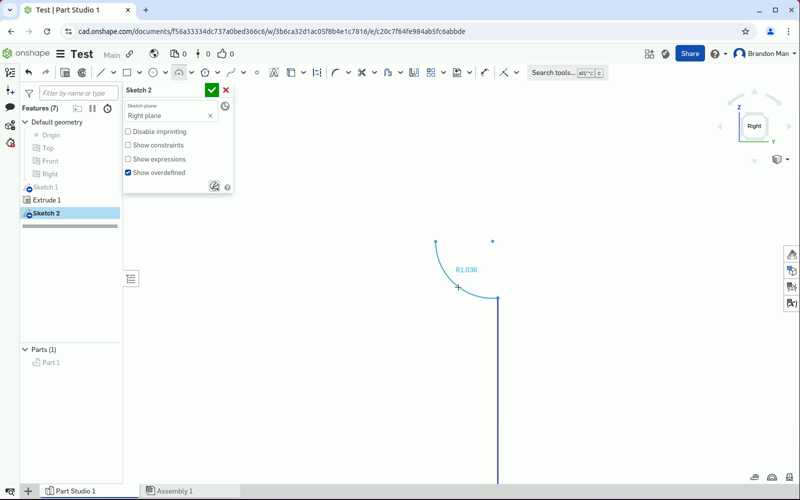
scroll(-6)
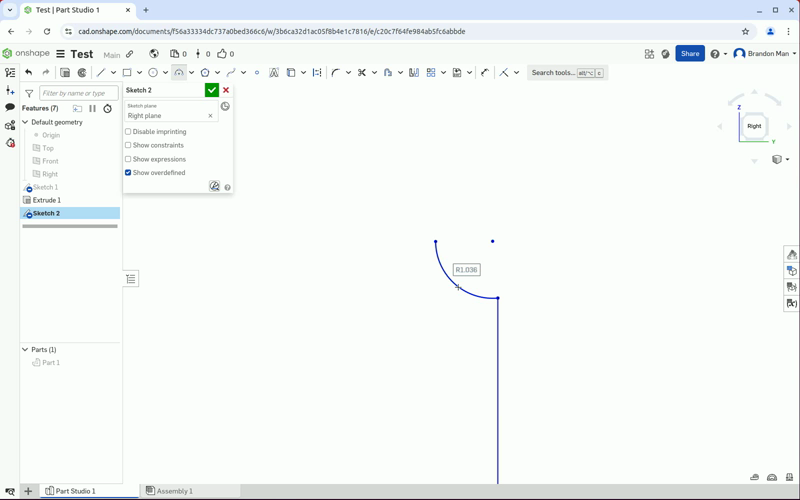
scroll(-6)
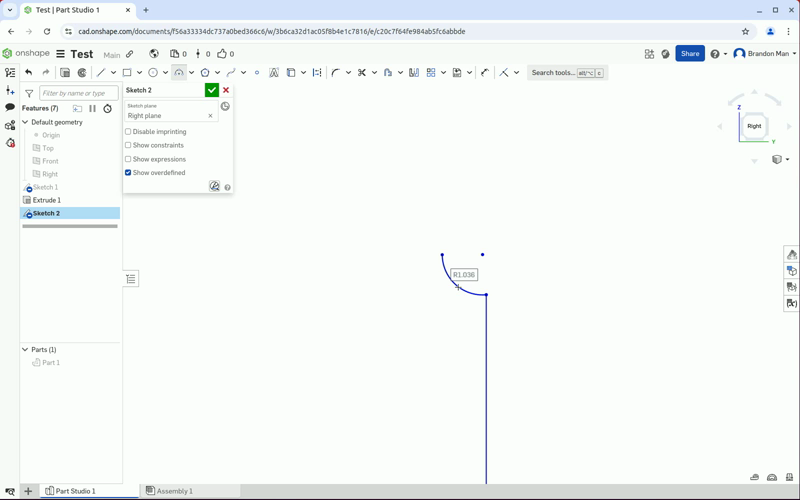
scroll(-6)
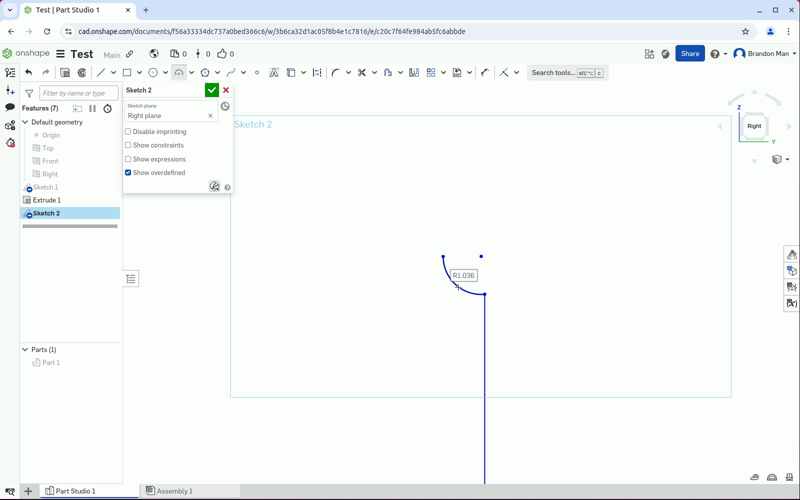
scroll(-6)
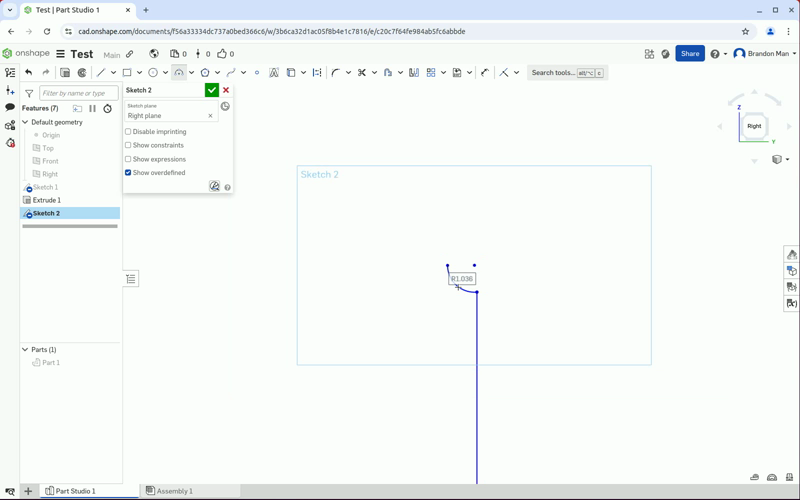
scroll(-6)
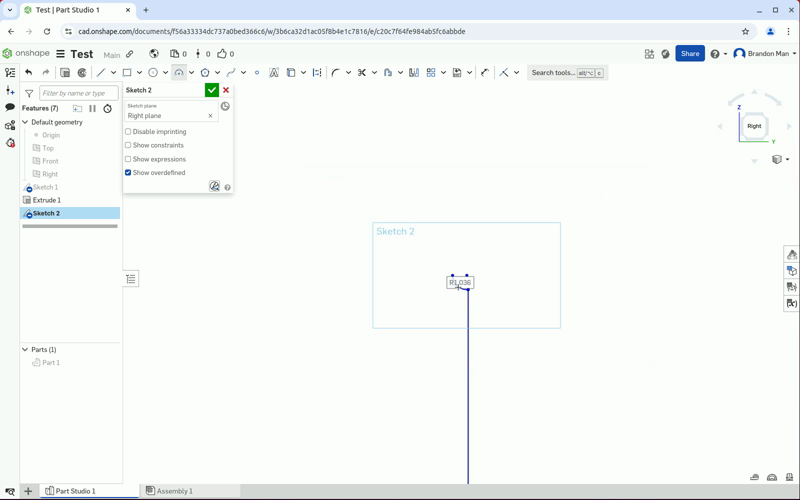
scroll(-6)
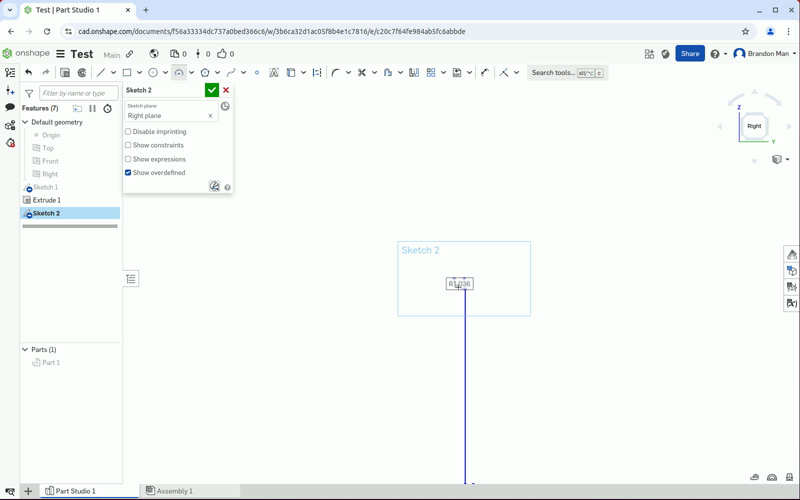
scroll(-6)
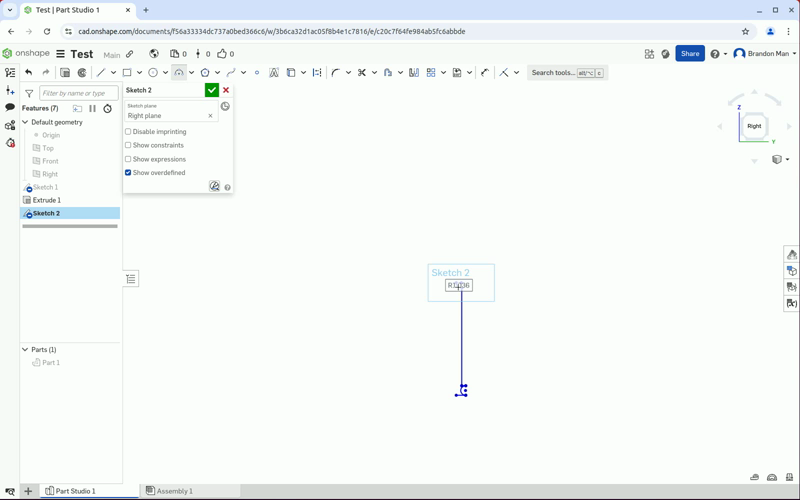
key_up(shift)
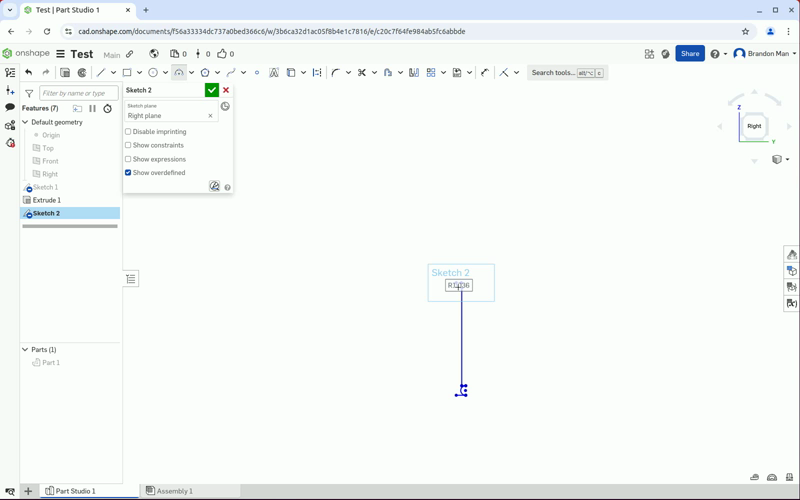
key(esc)
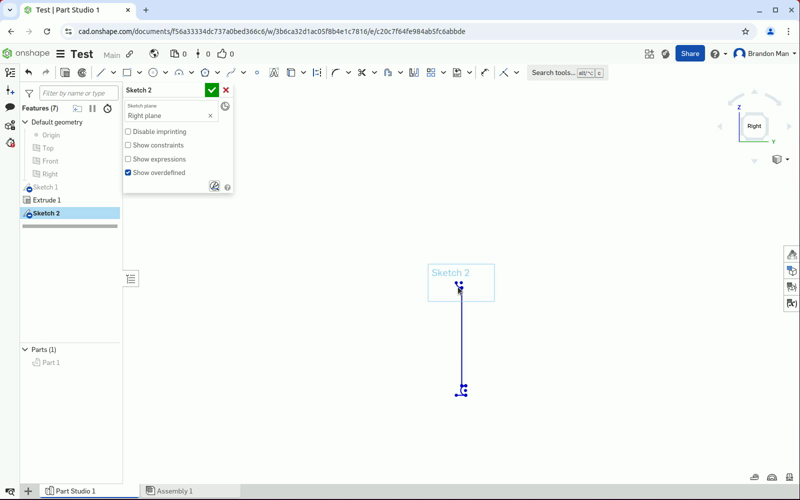
key(l)
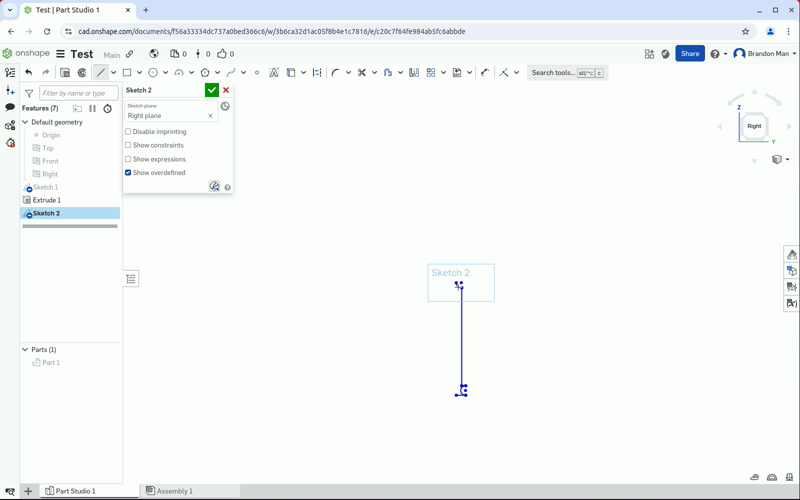
mouse_move(456, 282)
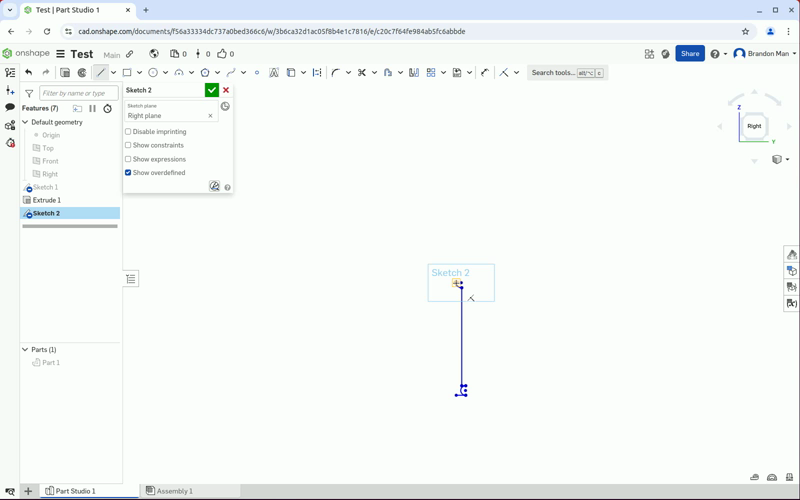
scroll(6)
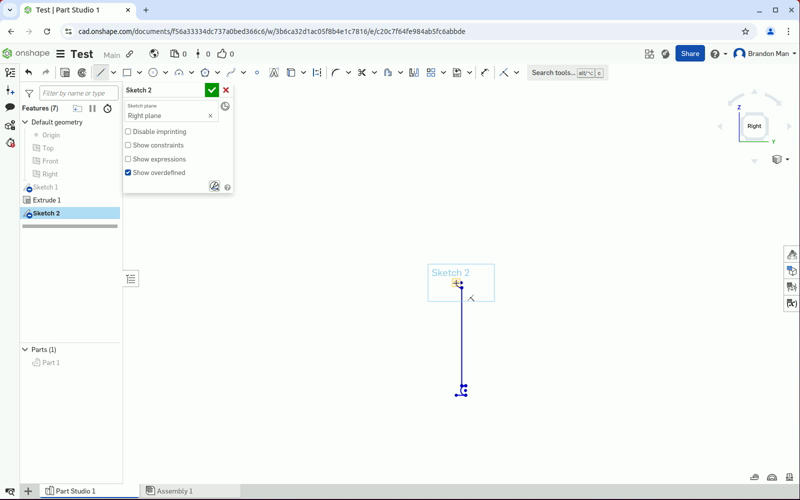
scroll(6)
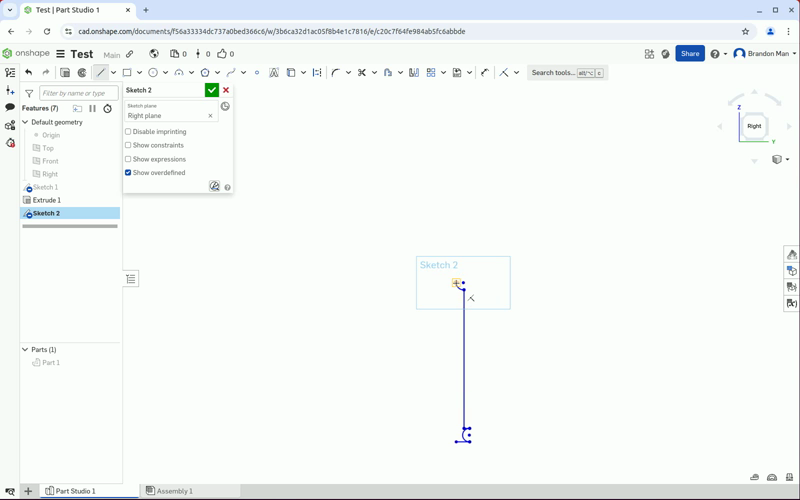
scroll(6)
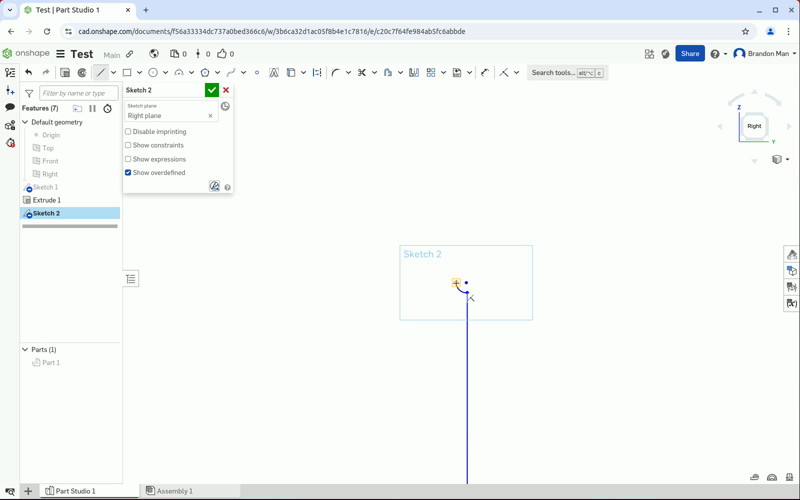
scroll(6)
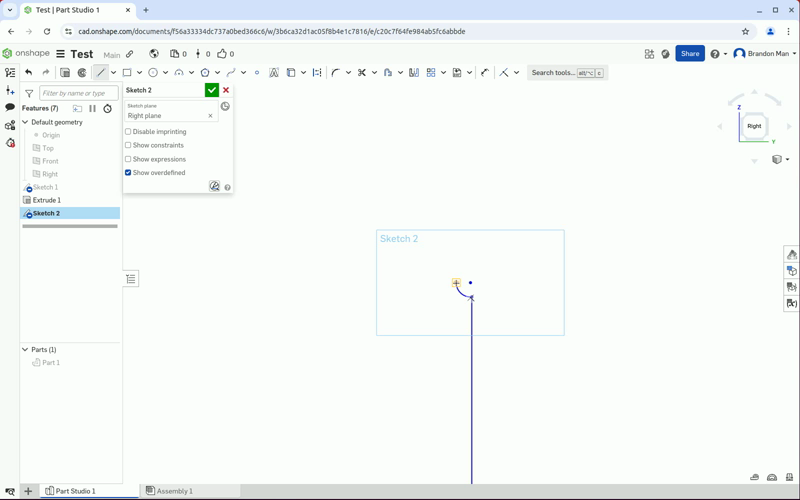
scroll(6)
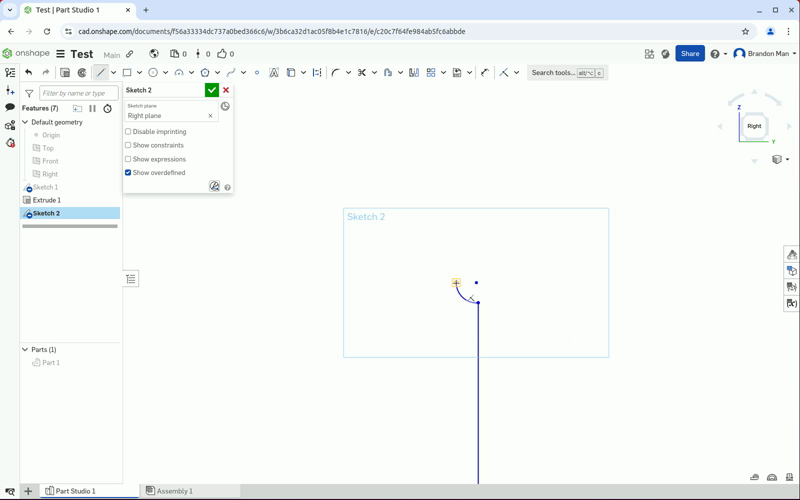
scroll(6)
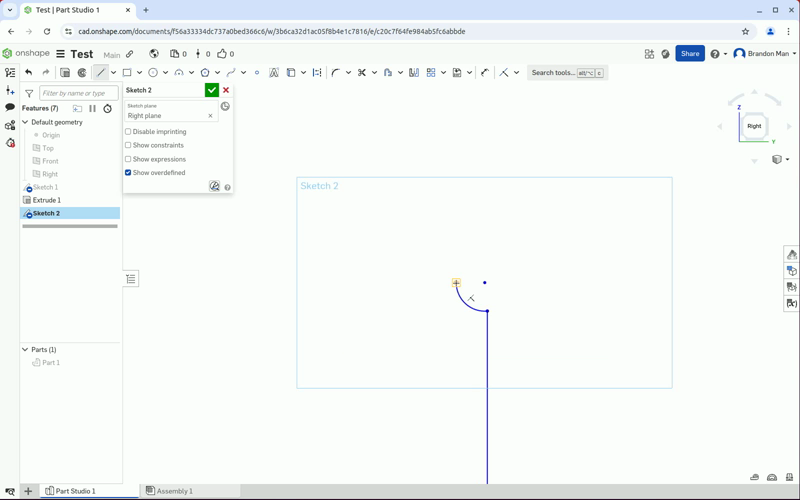
scroll(6)
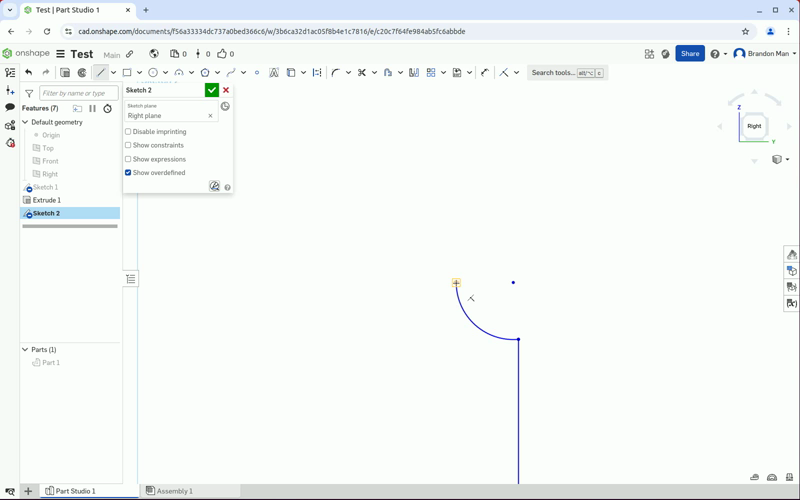
click(456, 282)
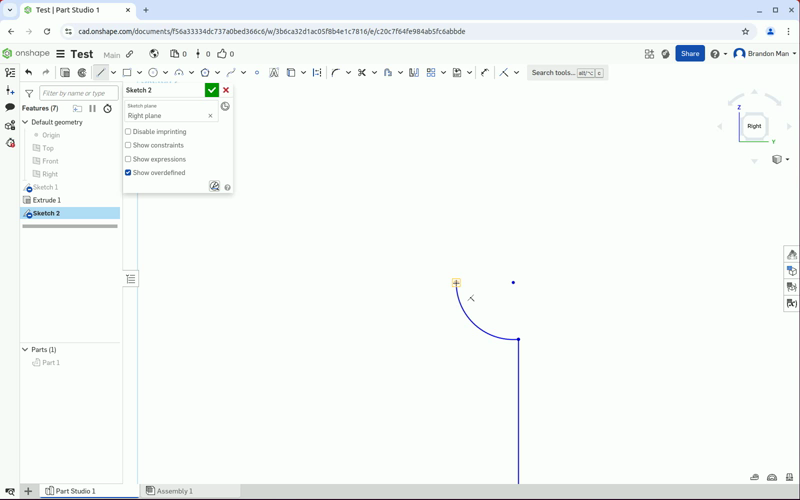
scroll(-6)
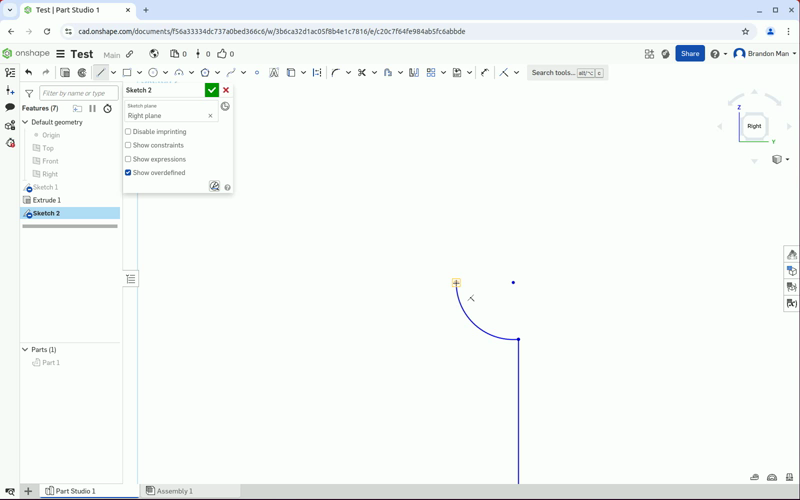
scroll(-6)
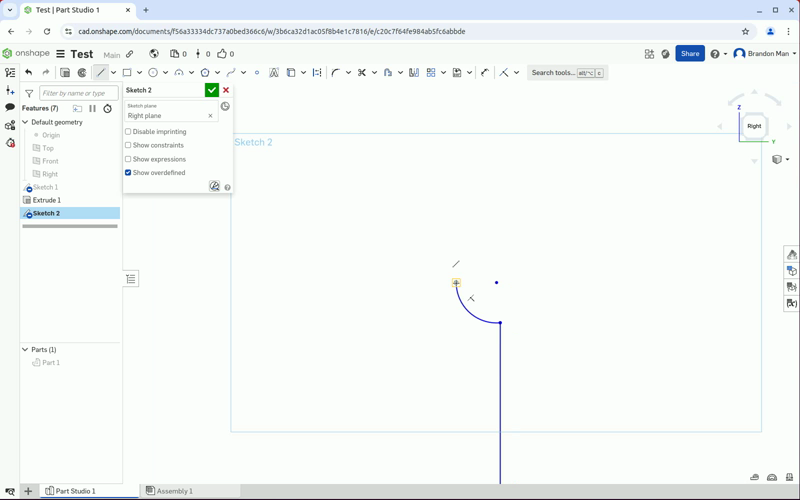
scroll(-6)
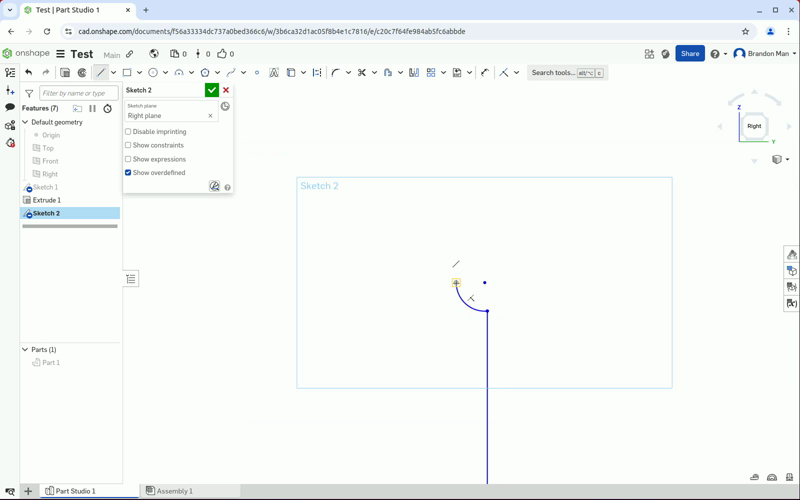
scroll(-6)
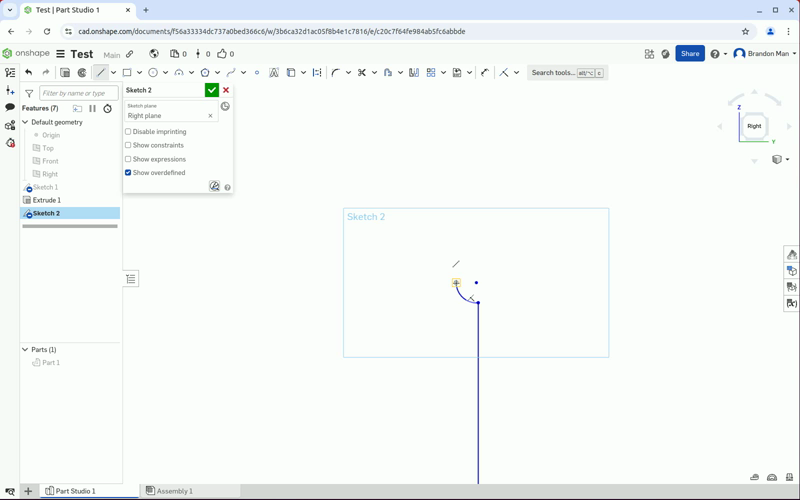
scroll(-6)
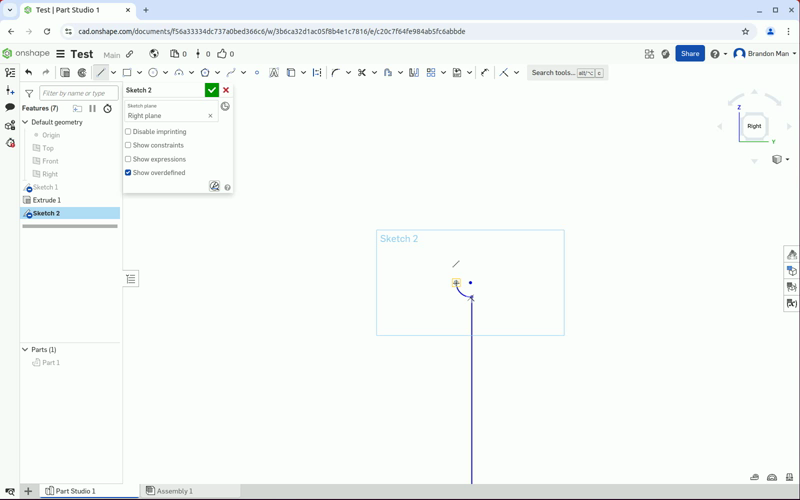
scroll(-6)
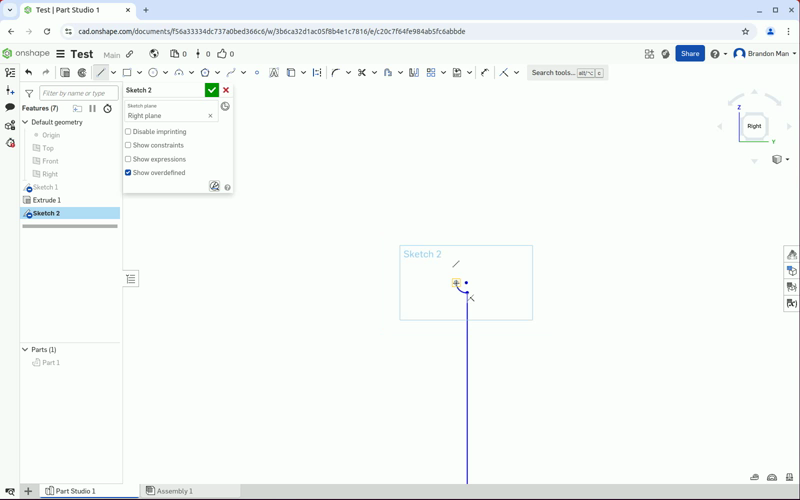
scroll(-6)
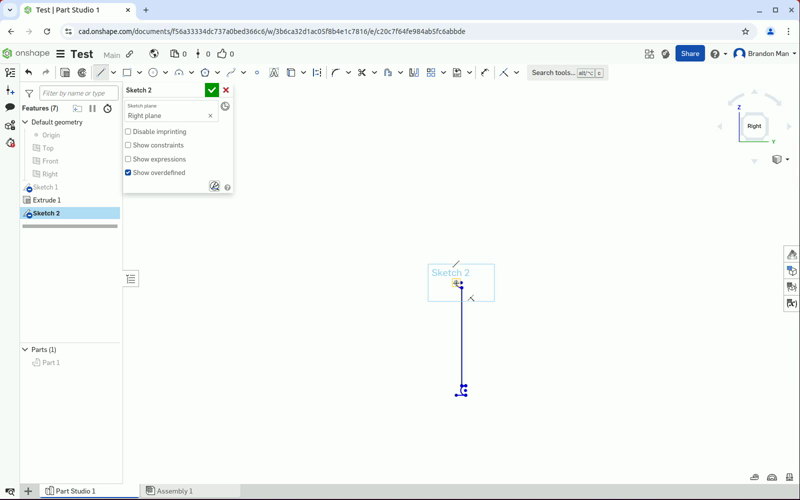
key_down(shift)
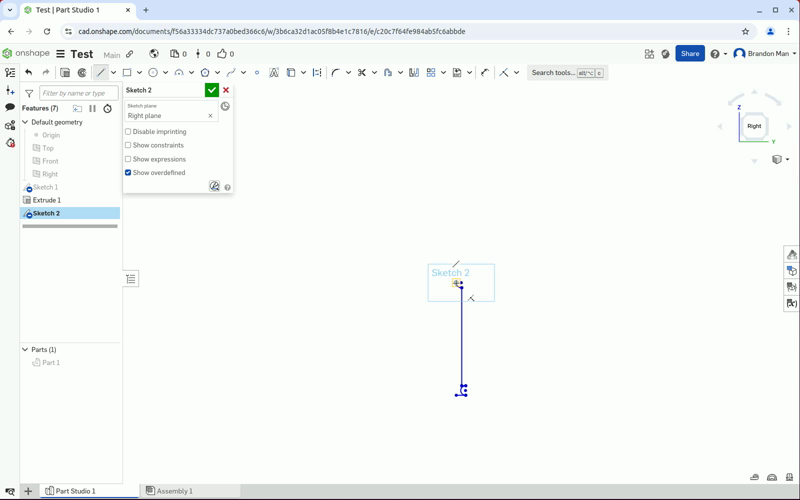
mouse_move(456, 395)
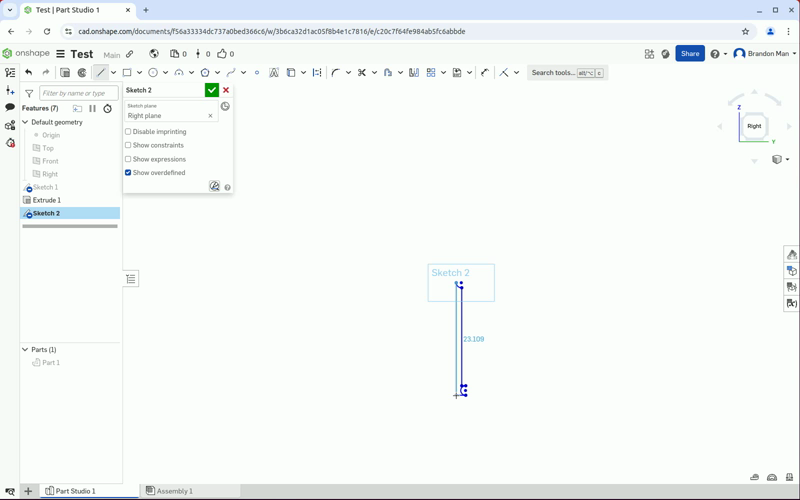
key_up(shift)
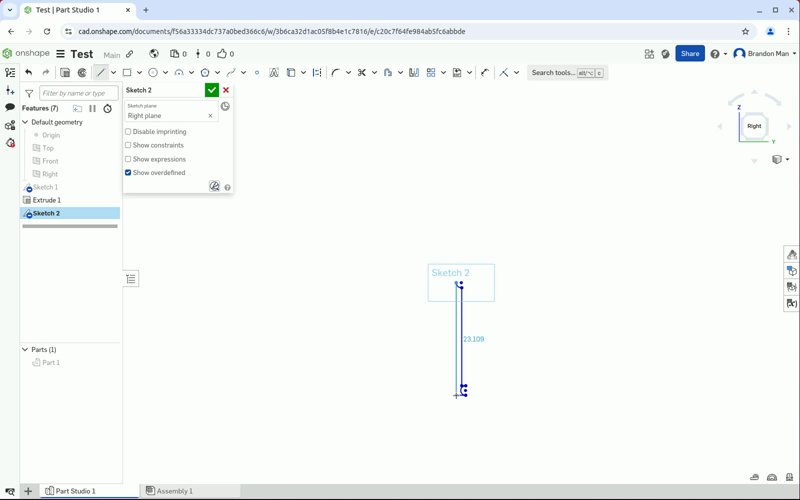
click(456, 395)
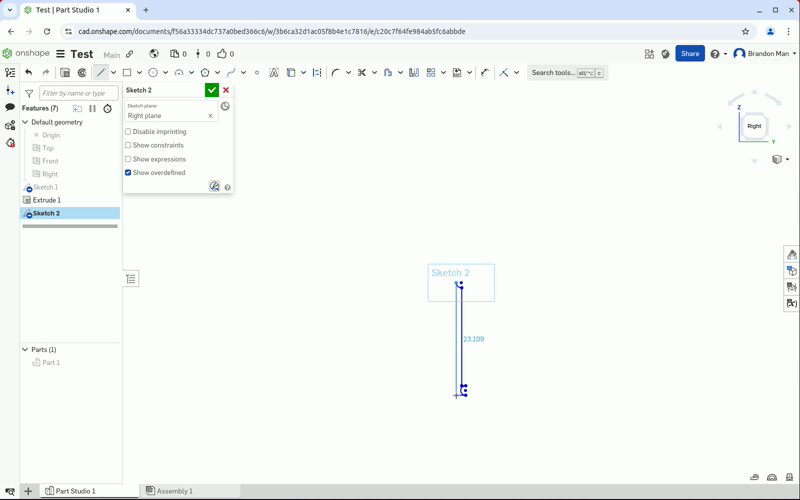
key(esc)
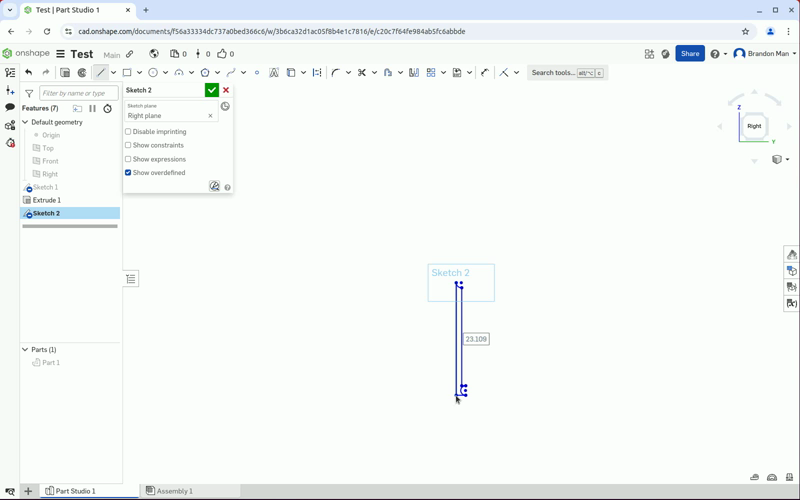
mouse_move(457, 340)
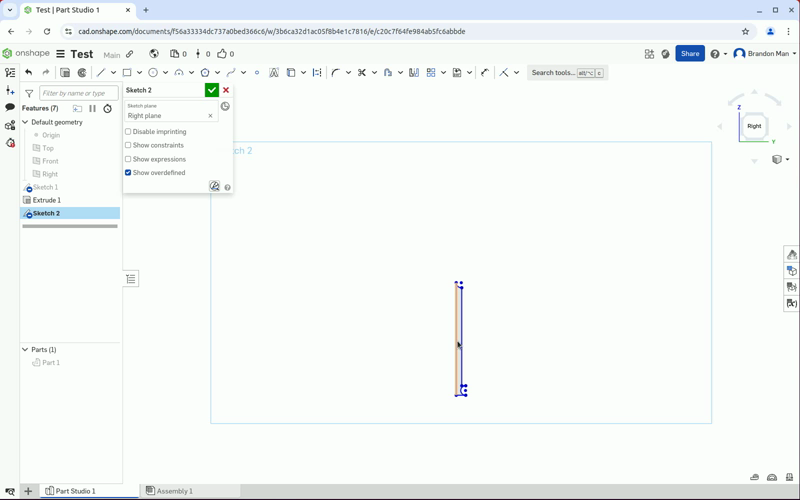
scroll(6)
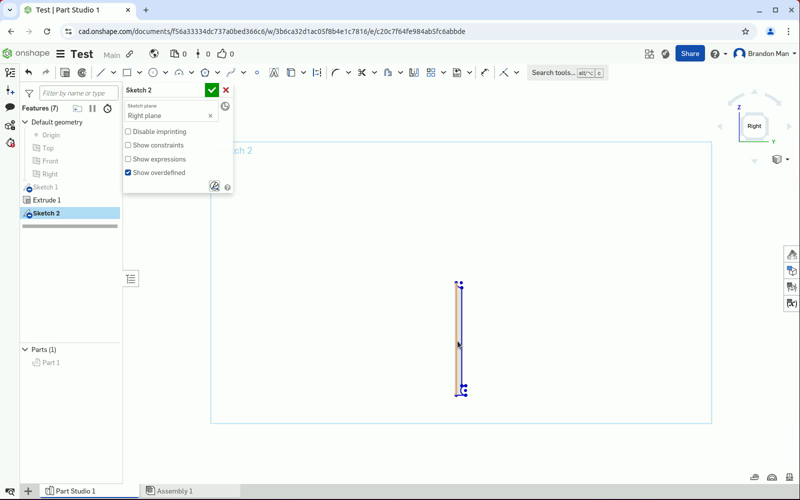
scroll(6)
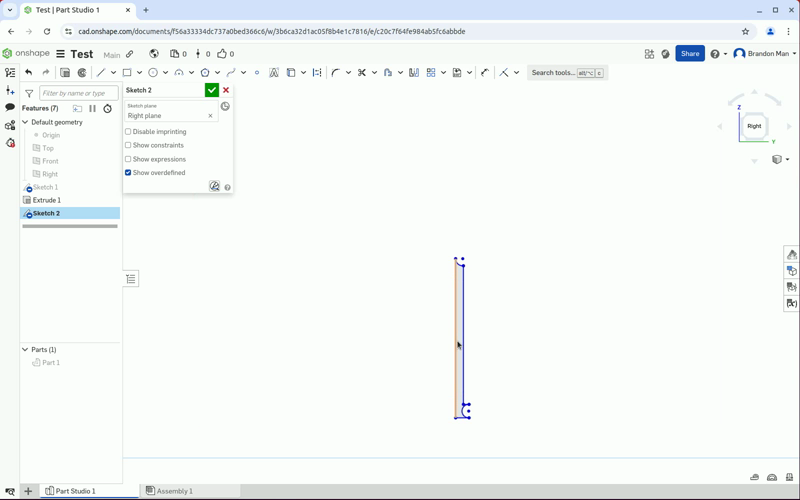
scroll(6)
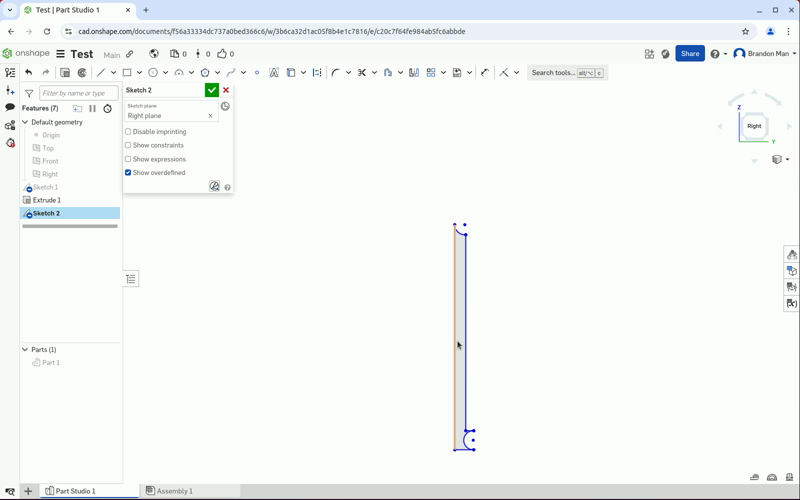
scroll(6)
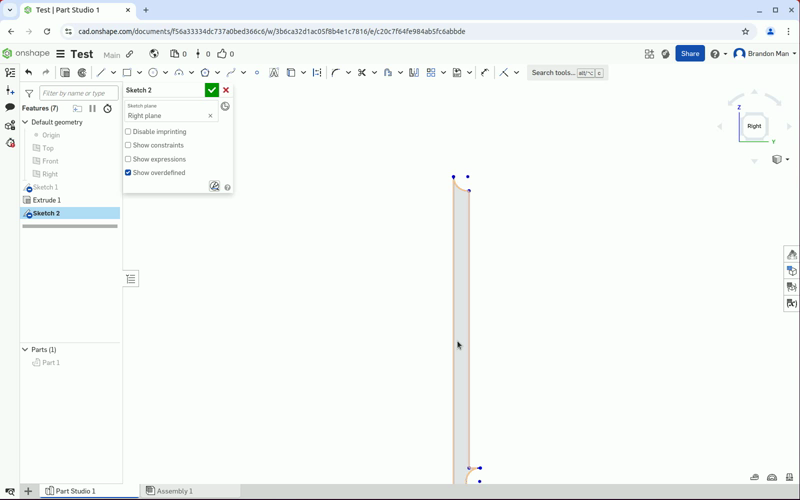
scroll(6)
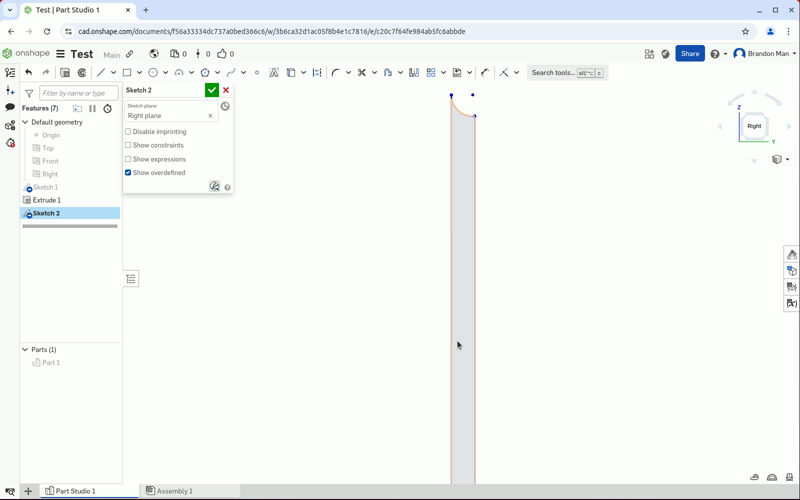
scroll(6)
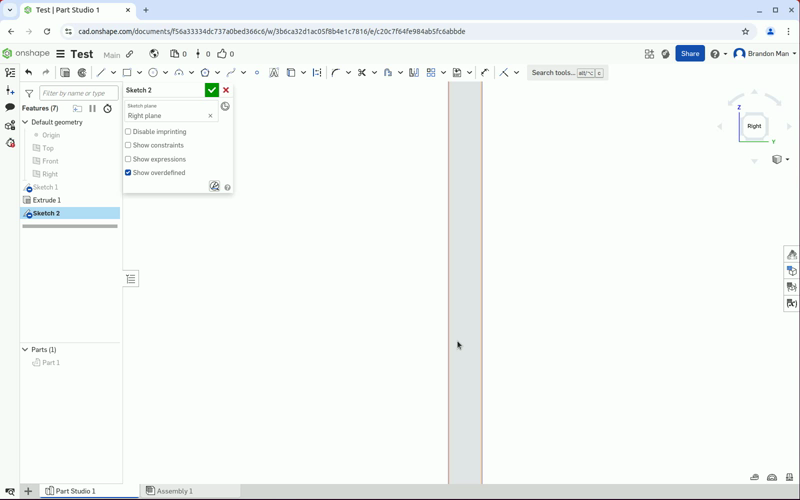
scroll(6)
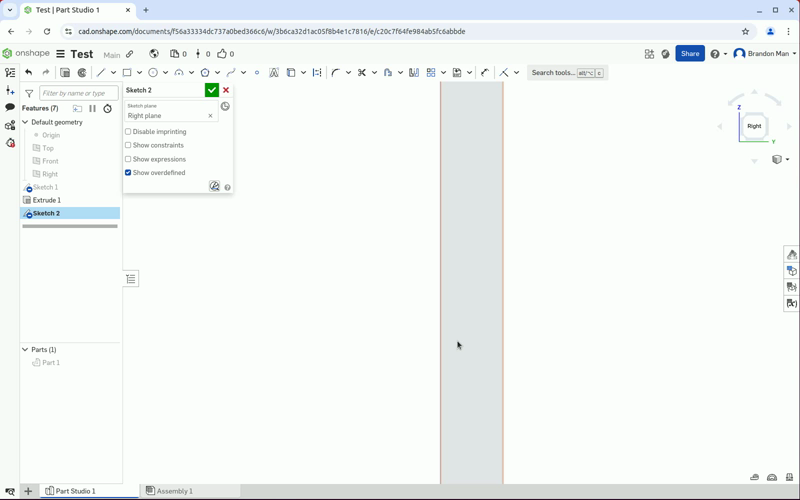
click(457, 340)
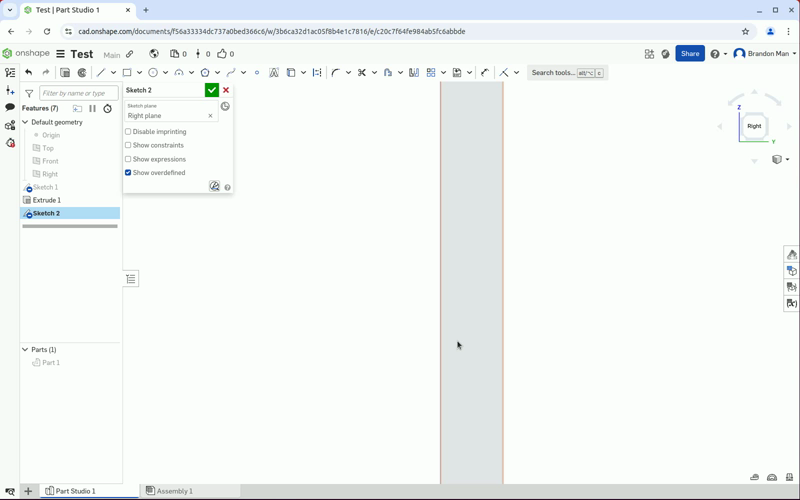
scroll(-6)
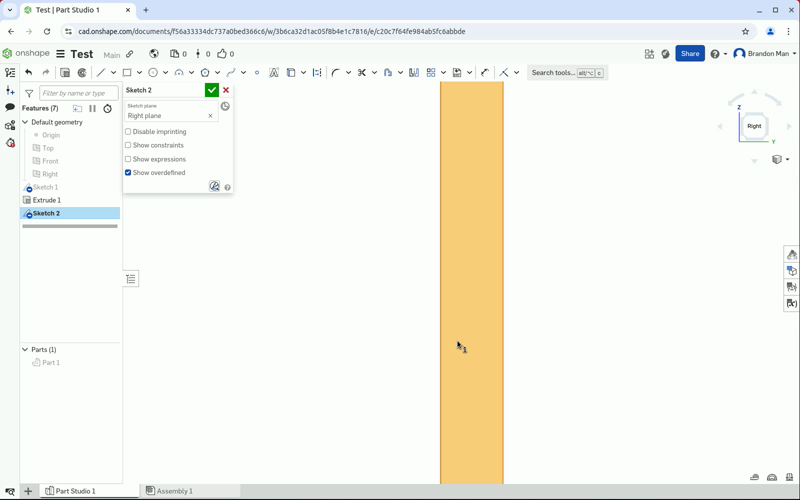
scroll(-6)
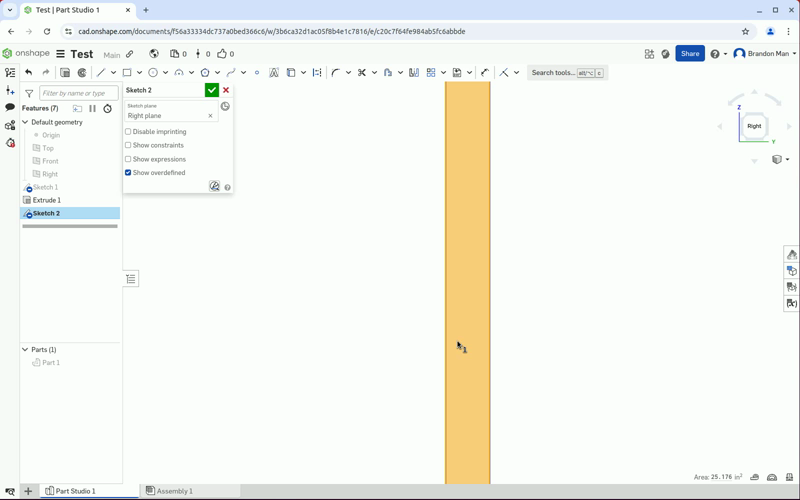
scroll(-6)
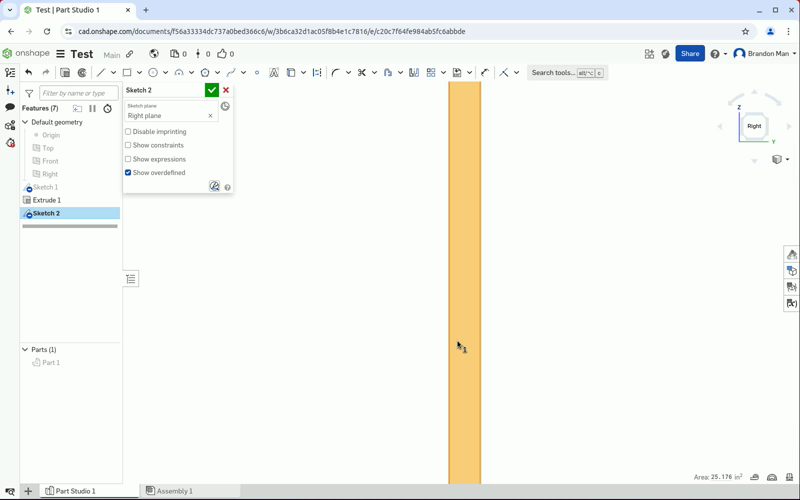
scroll(-6)
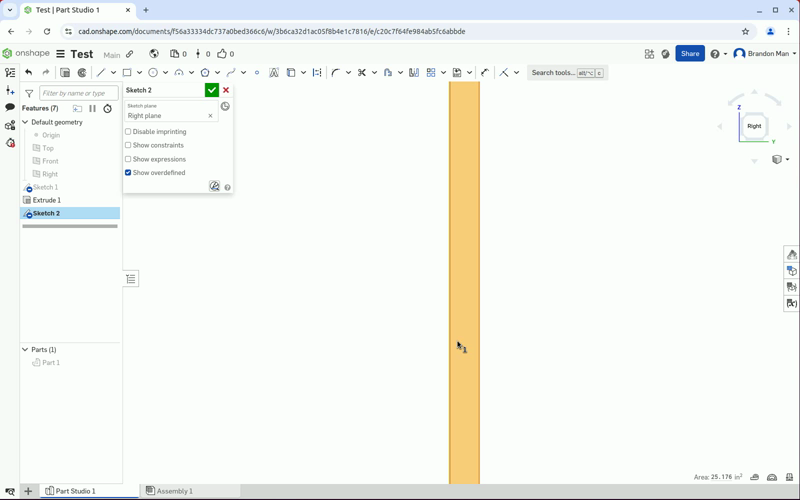
scroll(-6)
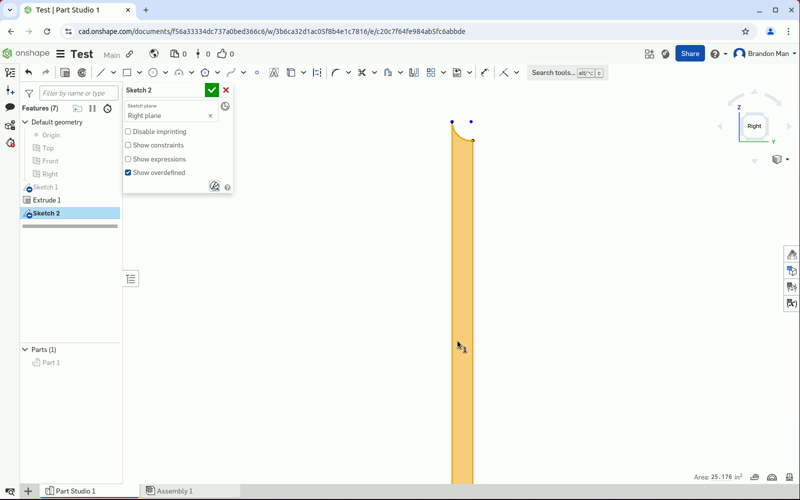
scroll(-6)
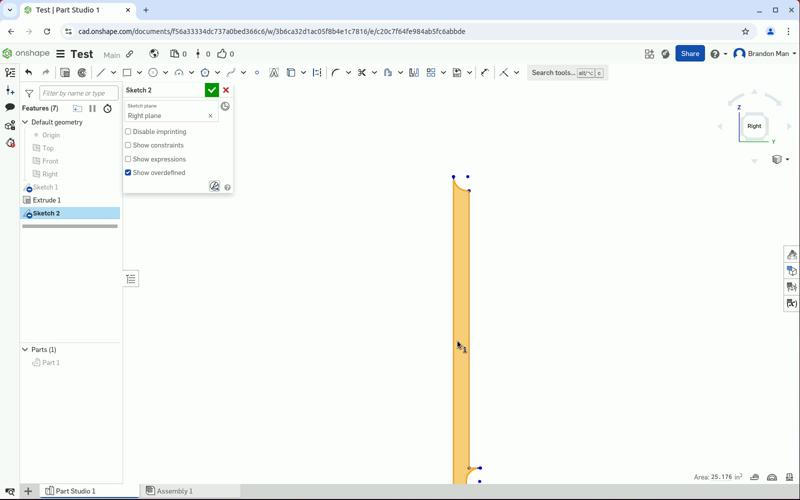
scroll(-6)
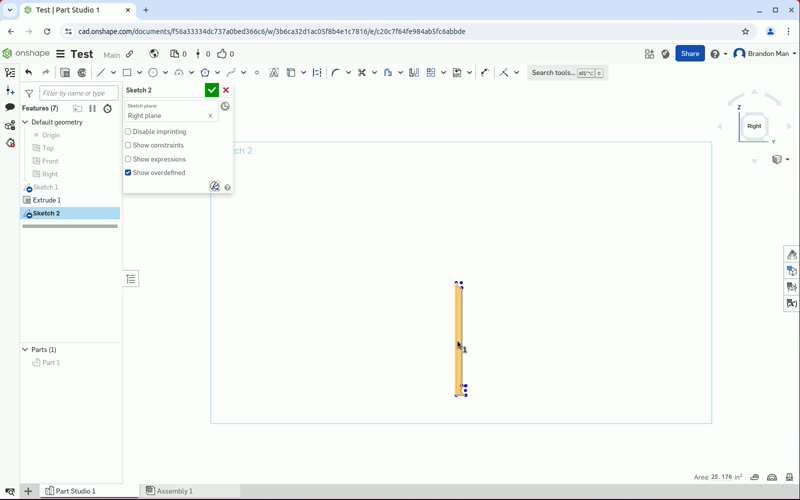
mouse_move(73, 352)
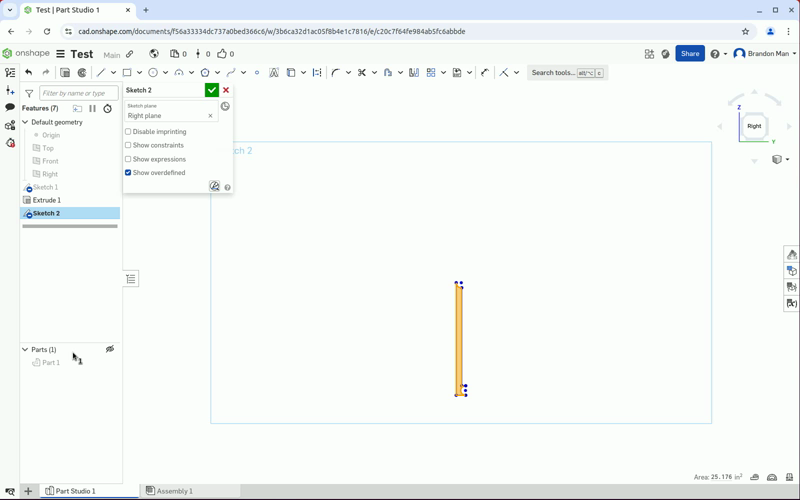
key(shift+y)
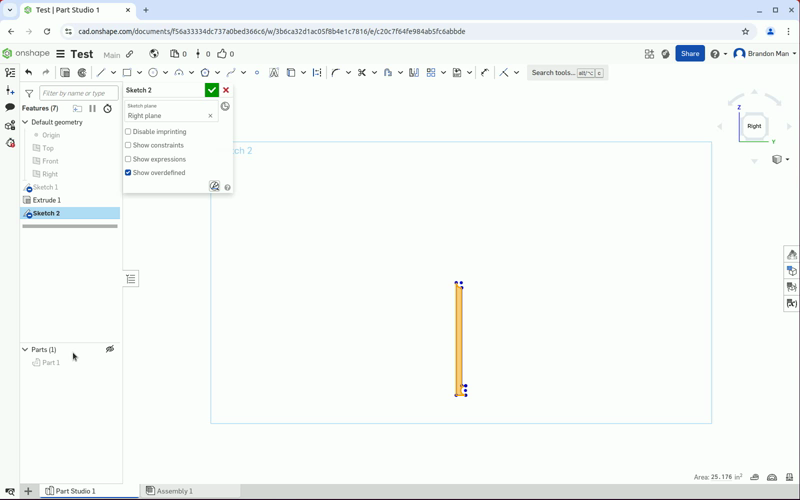
key(shift+e)
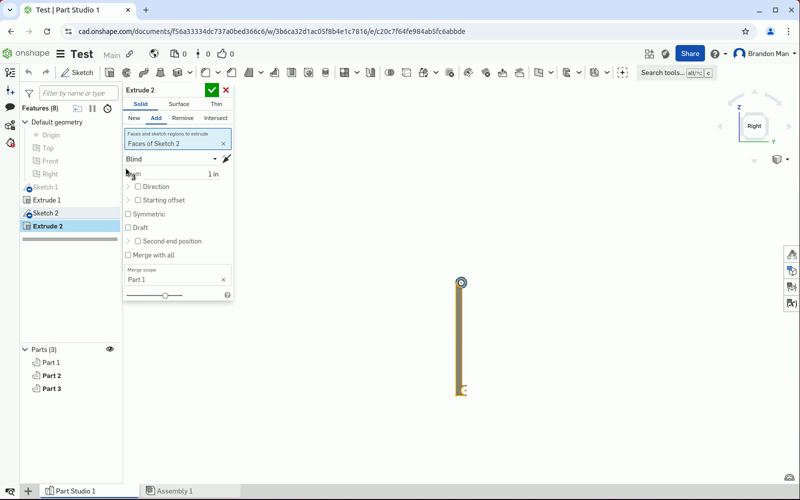
mouse_move(143, 106)
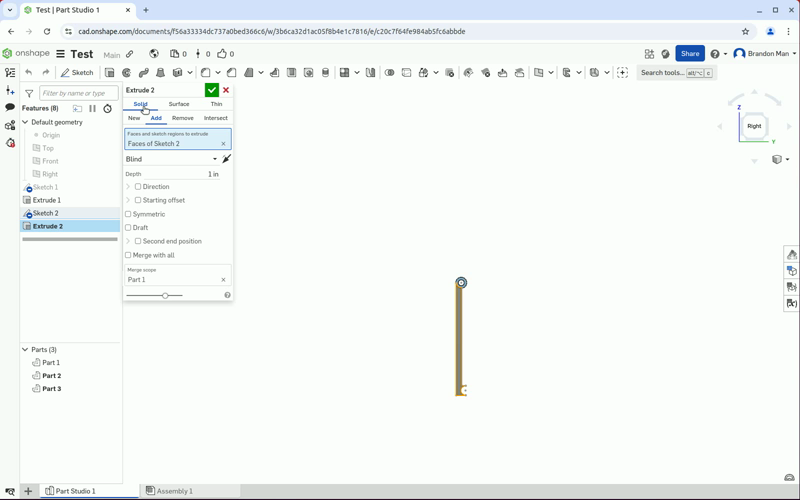
click(143, 106)
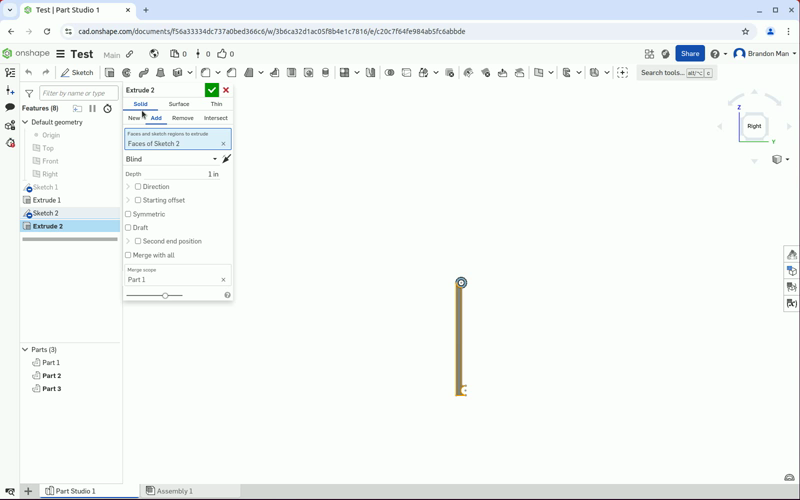
mouse_move(137, 120)
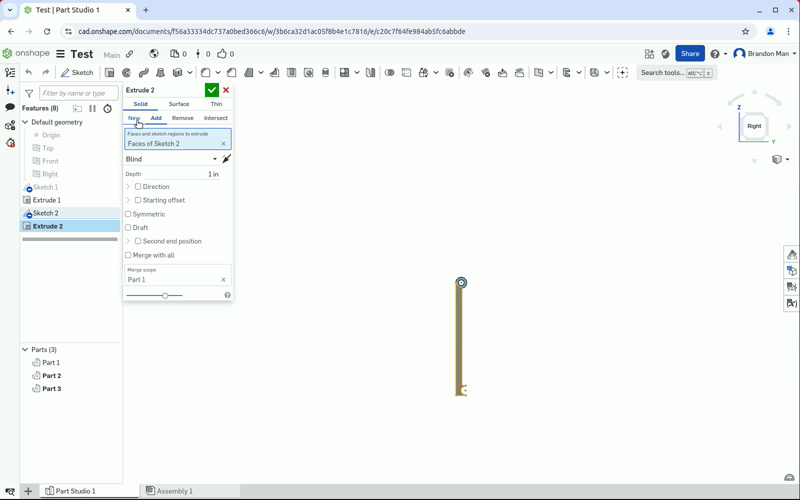
click(137, 120)
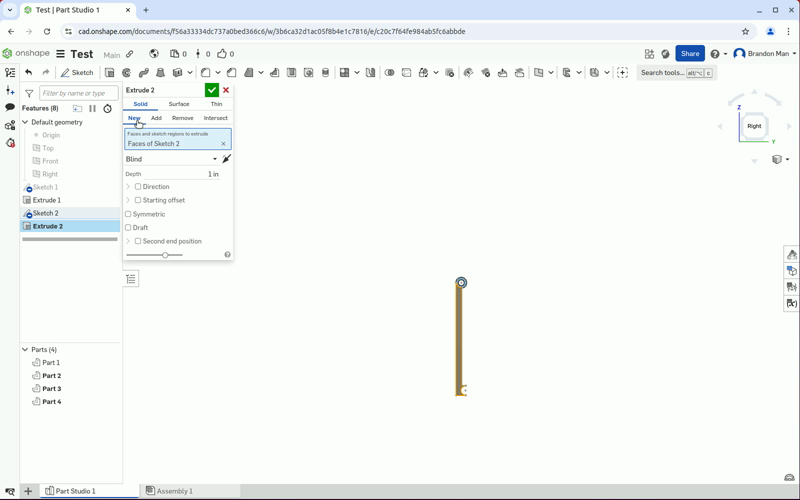
key(tab, 4)
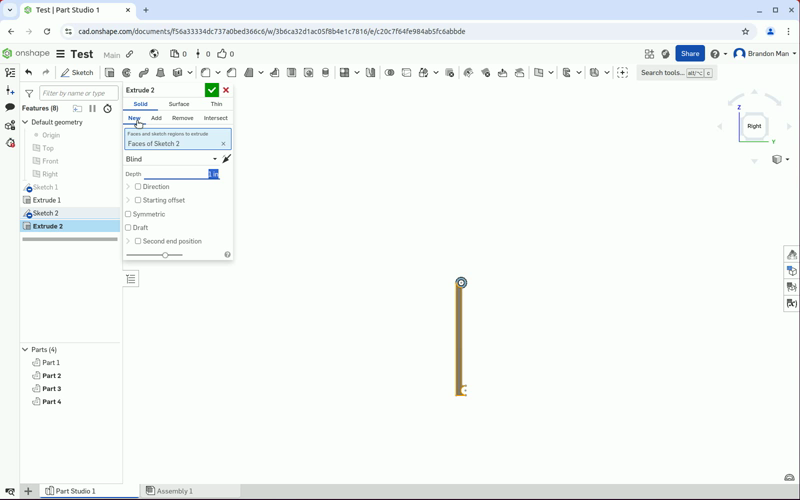
text(11.073)
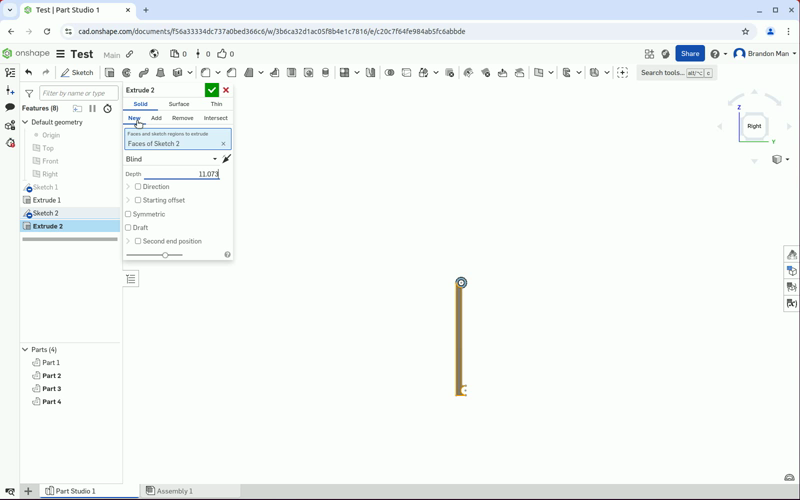
key(enter)
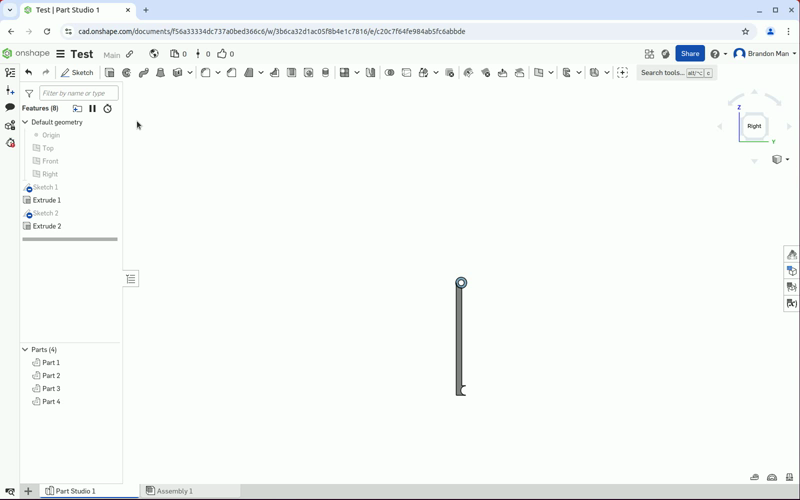
key(shift+h)
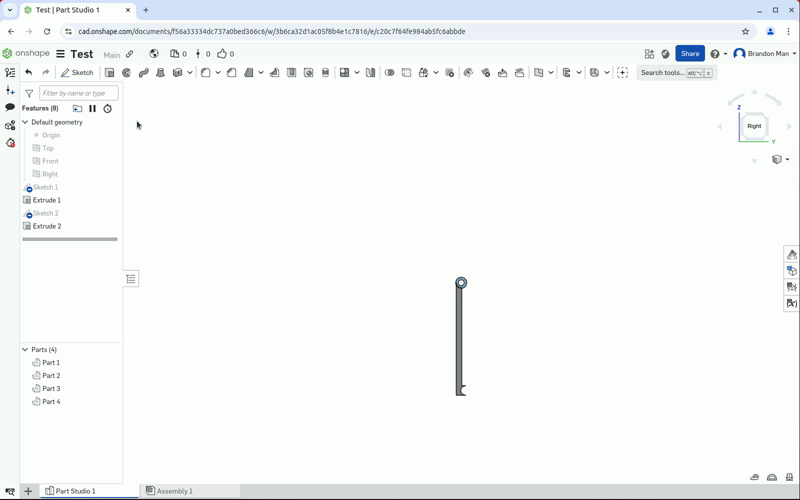
key(shift+h)
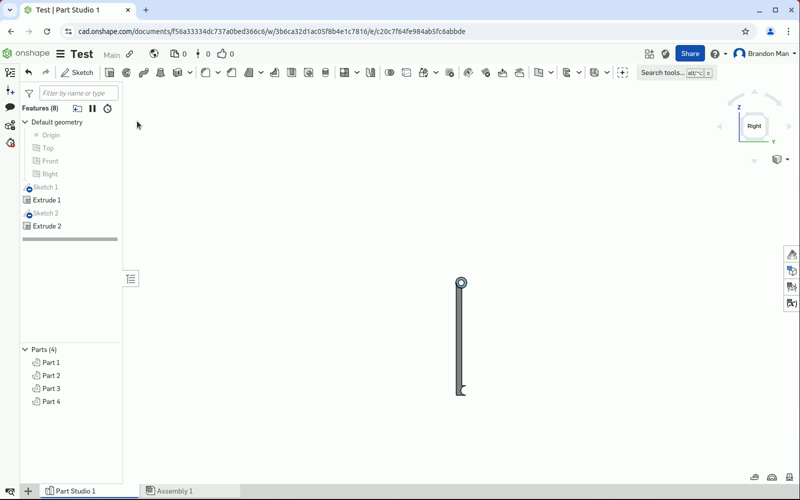
mouse_move(73, 189)
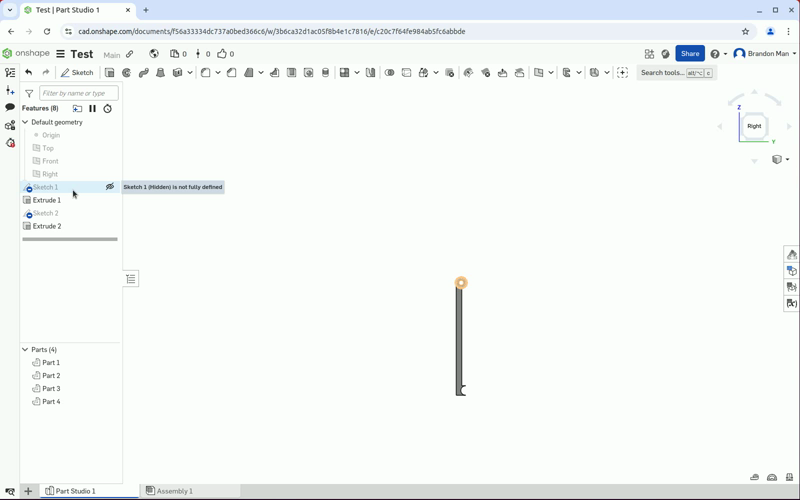
click(73, 189)
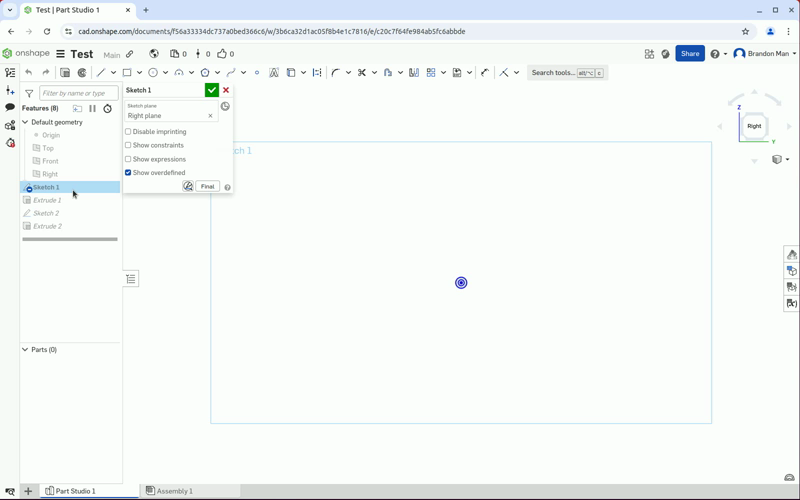
mouse_move(229, 92)
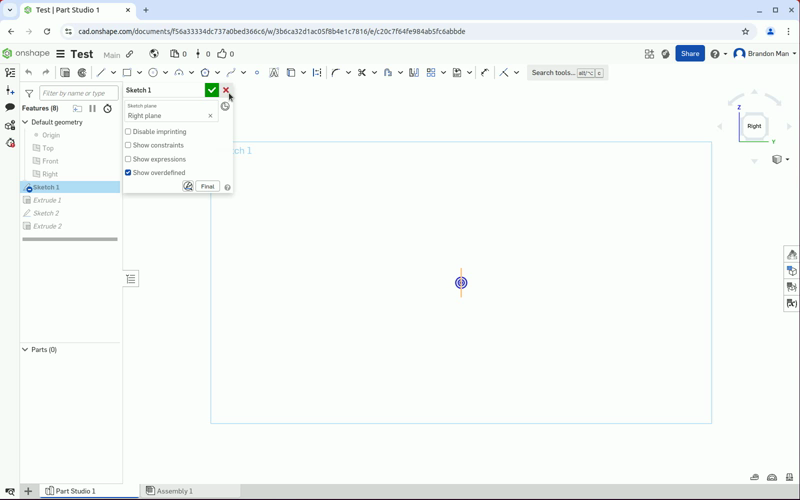
click(229, 92)
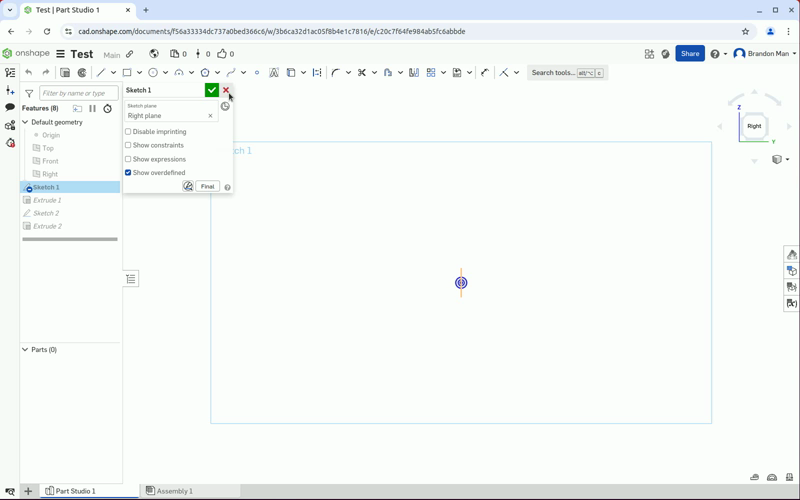
key(shift+s)
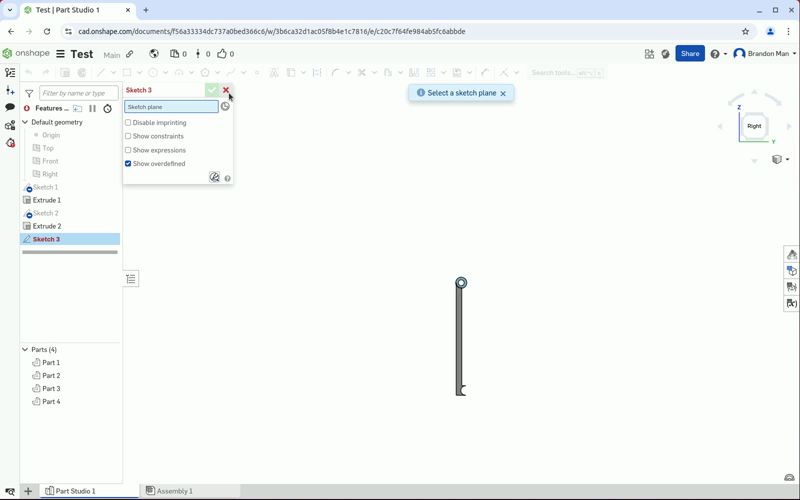
mouse_move(73, 176)
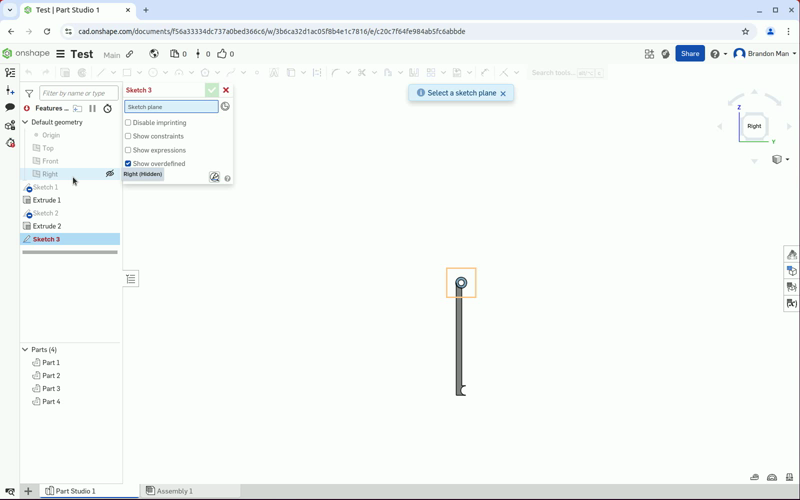
click(73, 176)
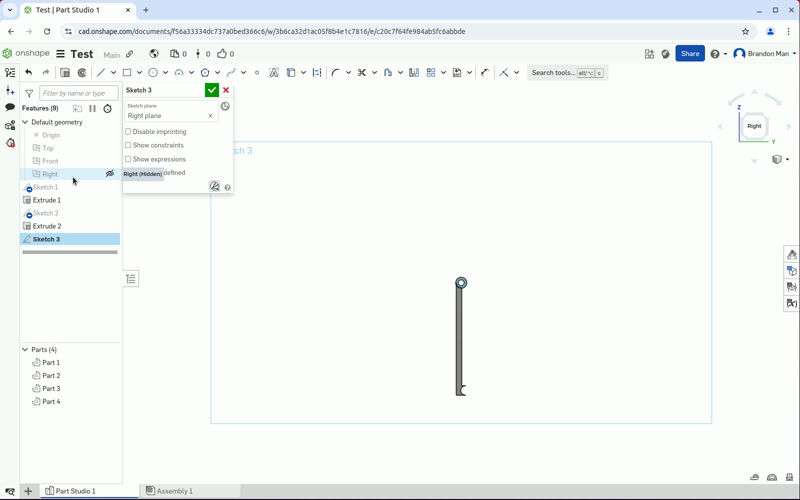
mouse_move(73, 352)
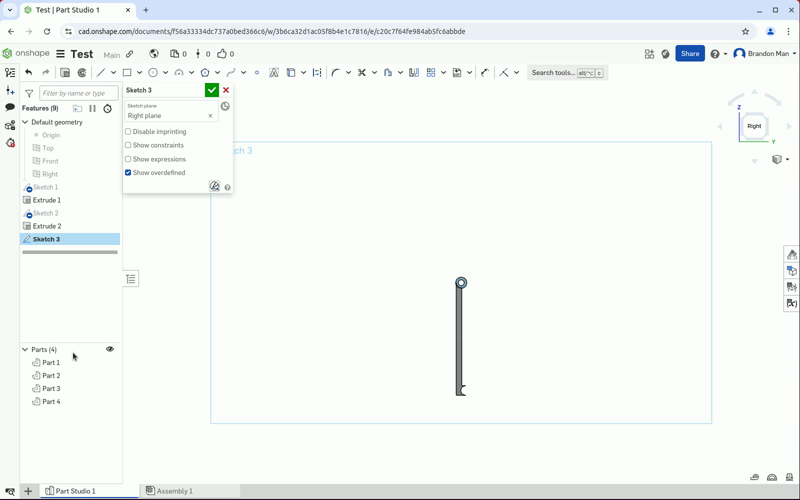
key(y)
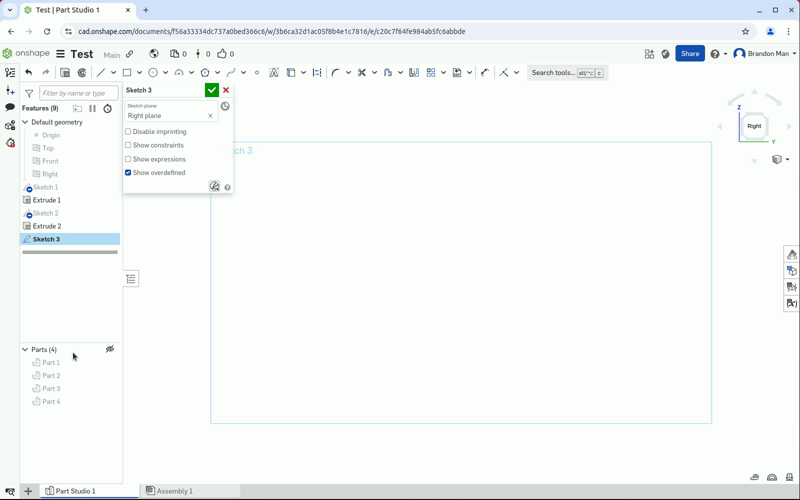
key(c)
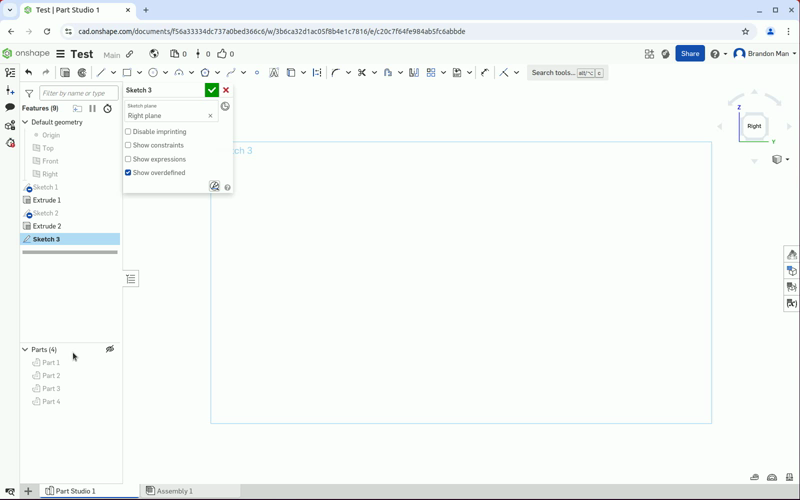
key_down(shift)
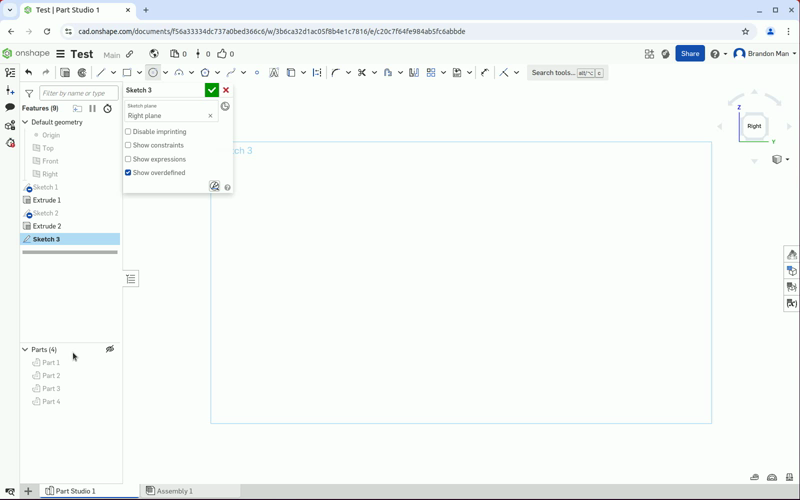
mouse_move(466, 390)
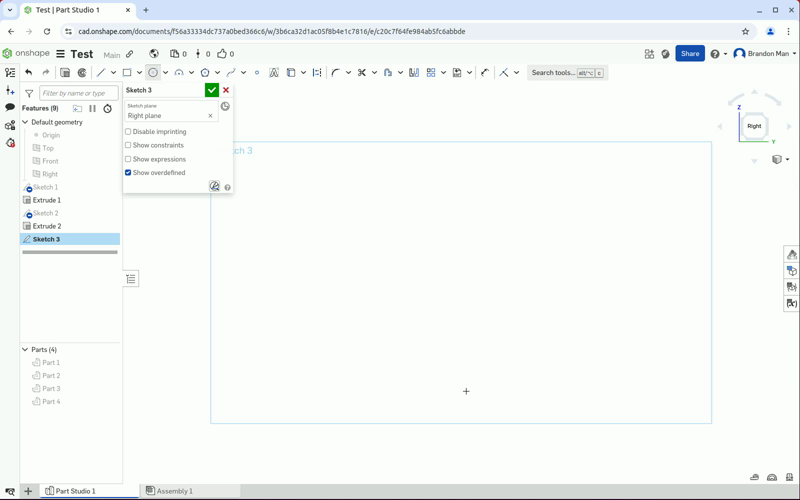
click(466, 390)
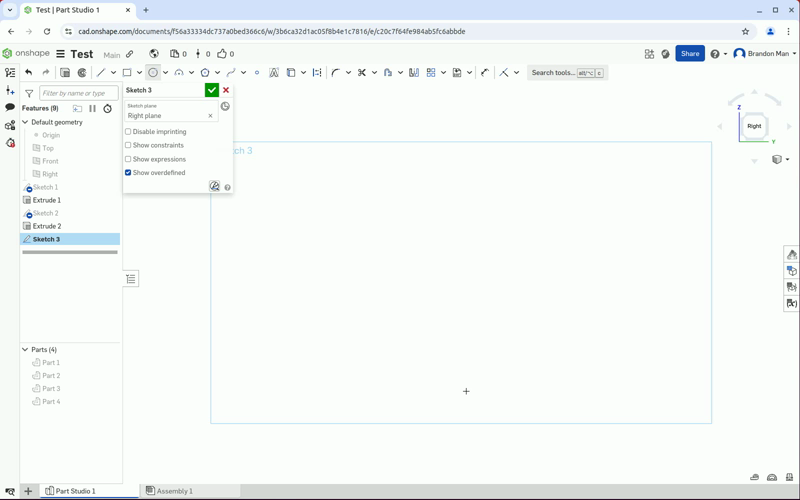
key_up(shift)
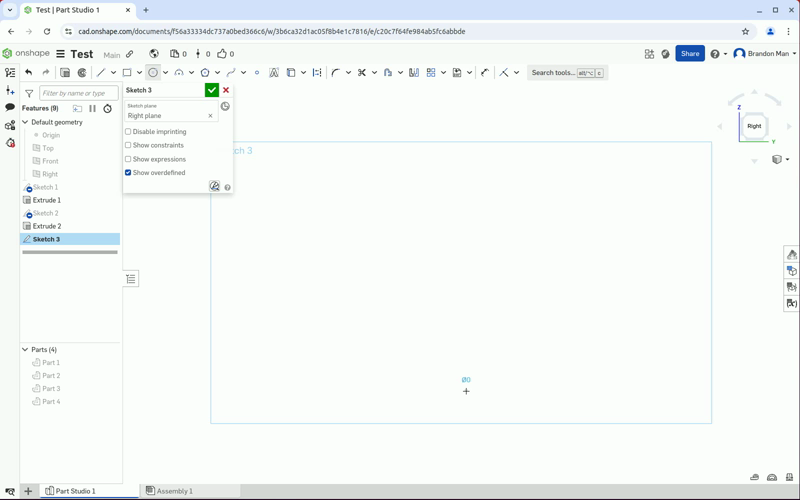
mouse_move(471, 390)
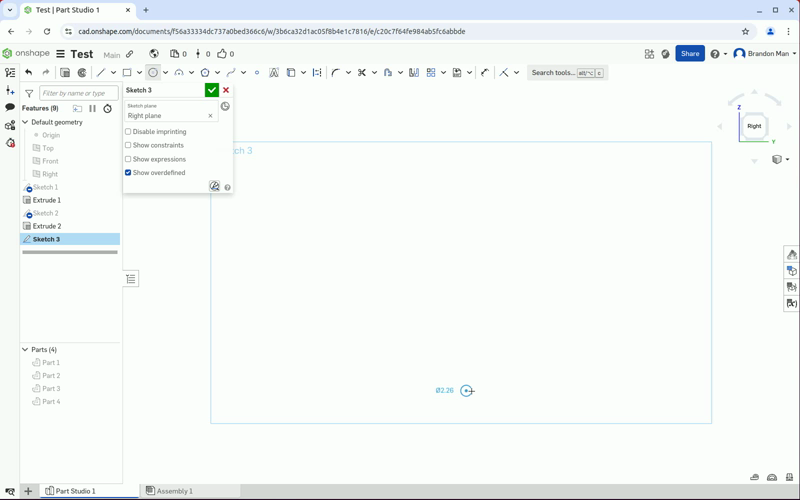
click(471, 390)
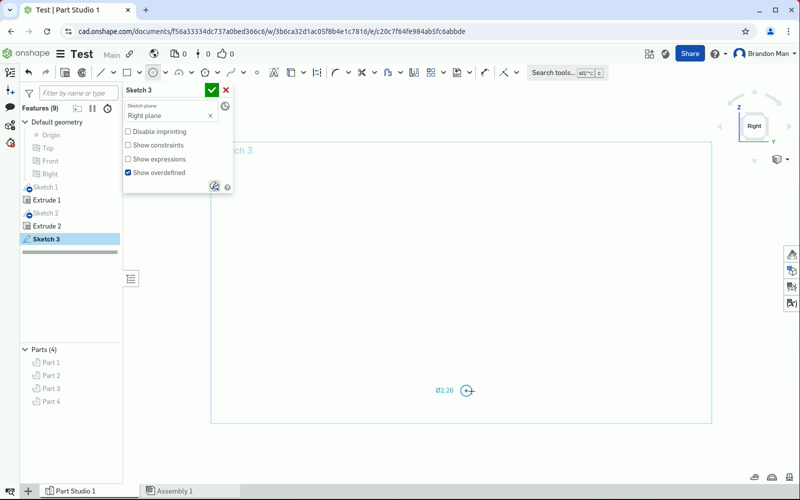
key(esc)
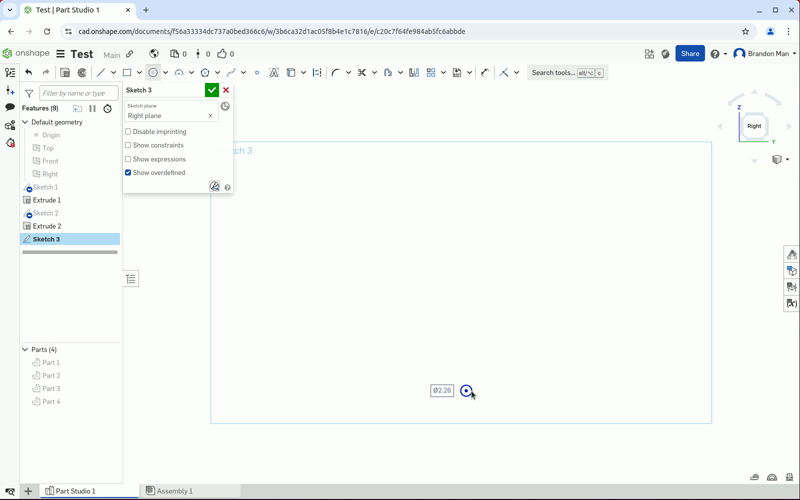
key(c)
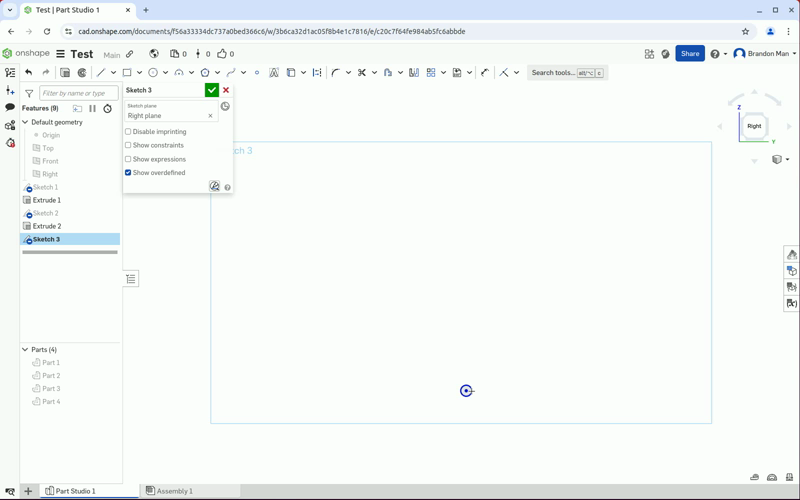
key_down(shift)
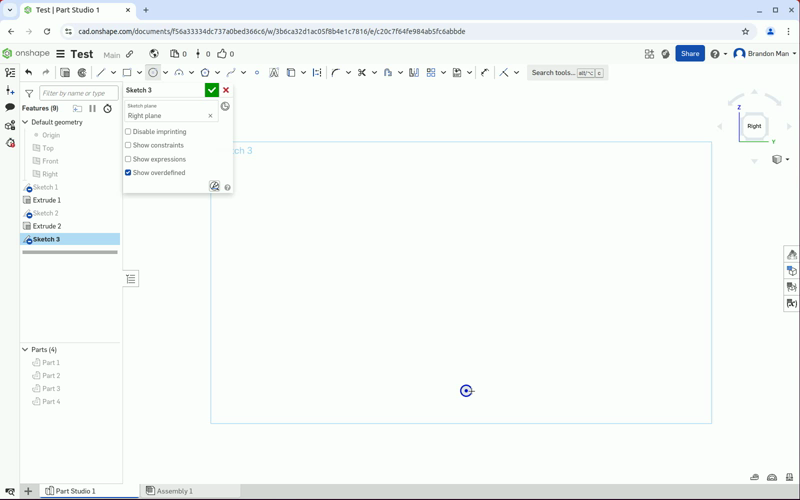
mouse_move(466, 390)
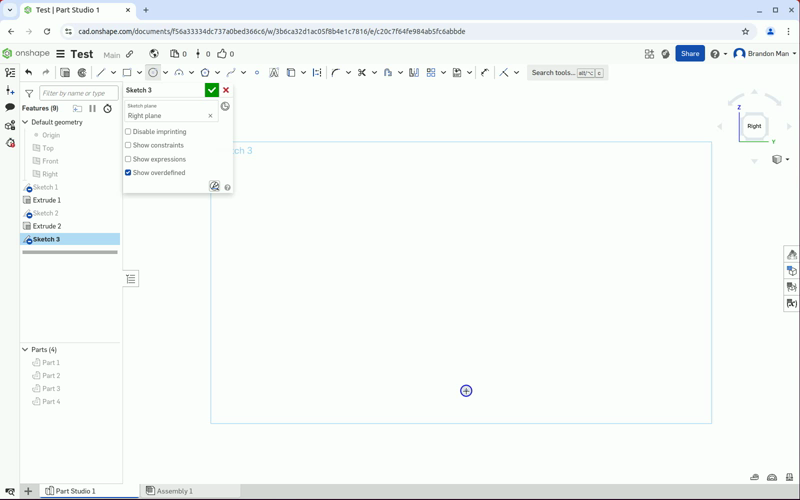
click(466, 390)
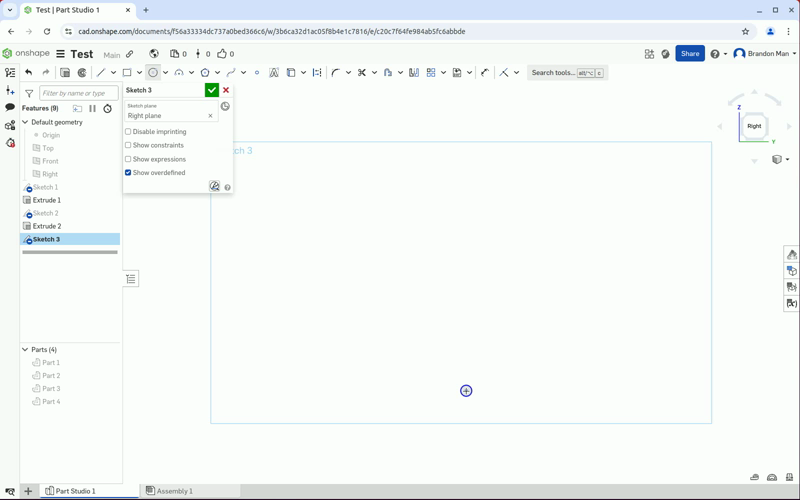
key_up(shift)
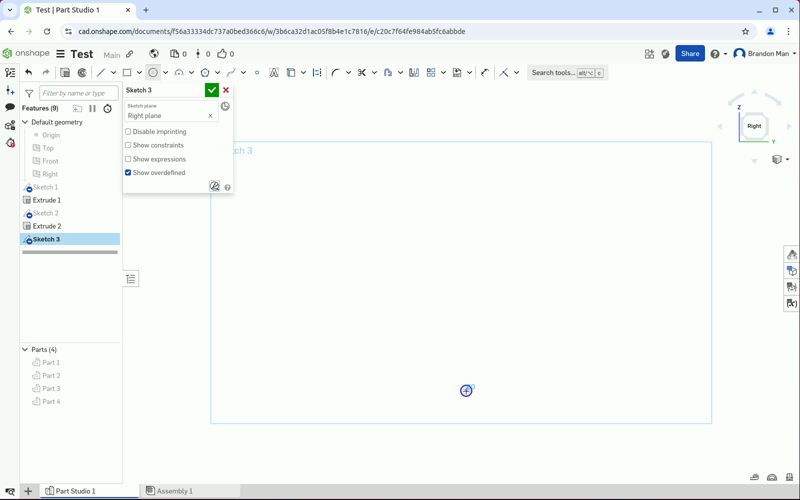
mouse_move(469, 390)
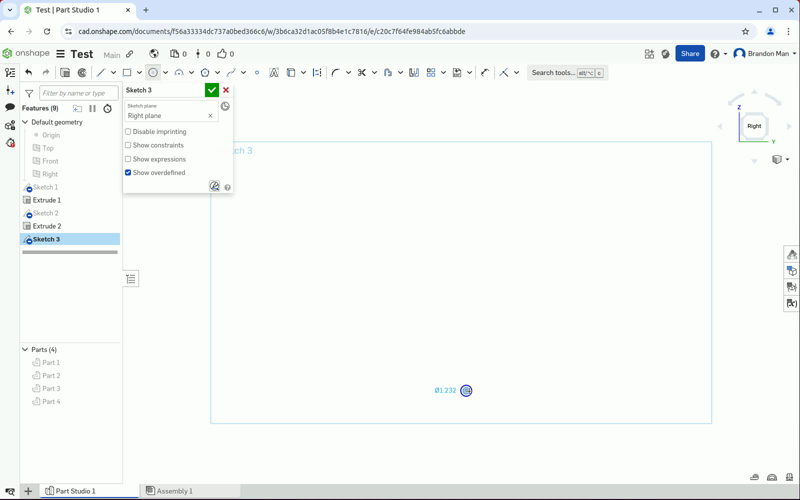
scroll(6)
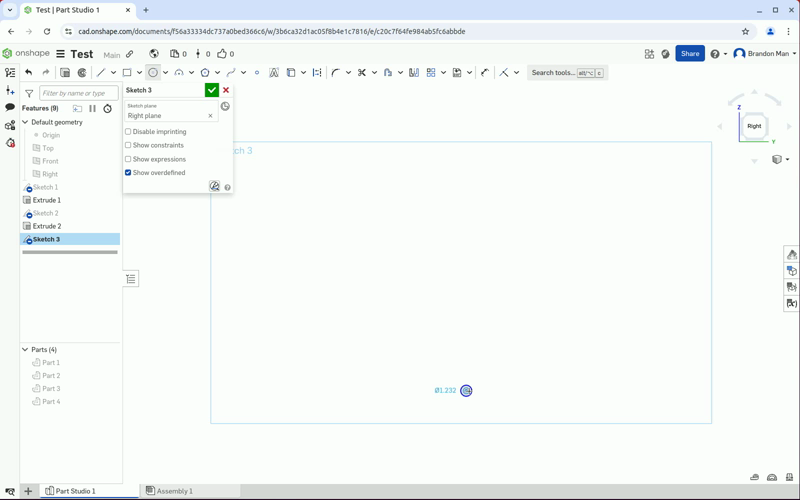
scroll(6)
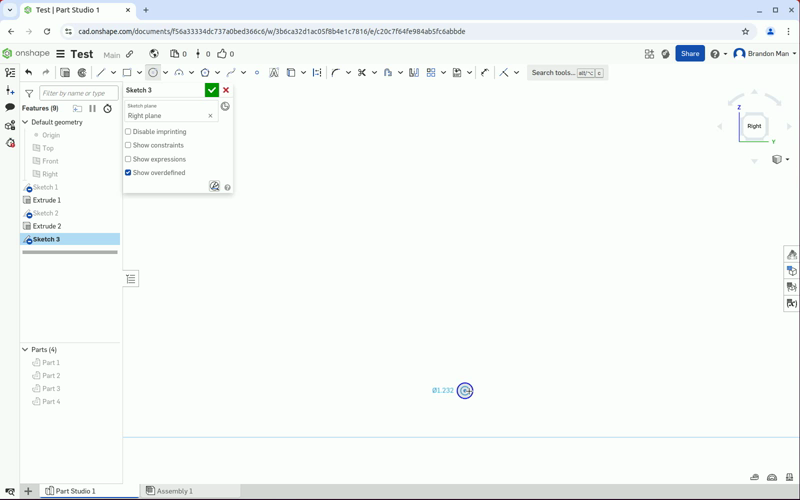
scroll(6)
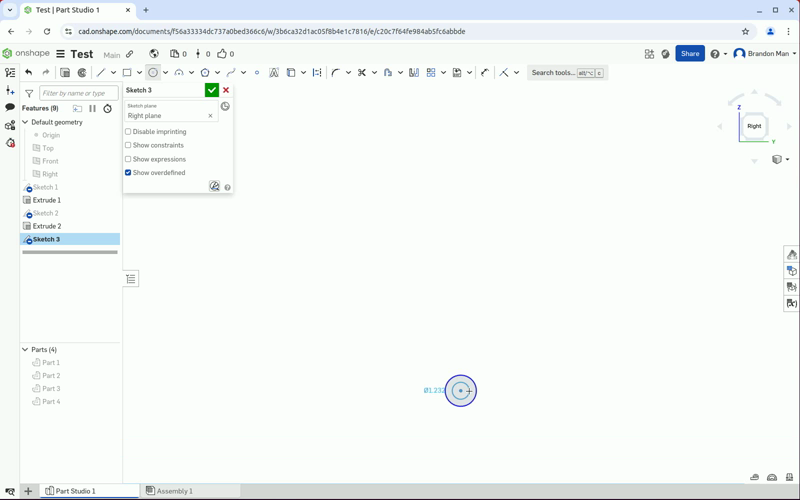
scroll(6)
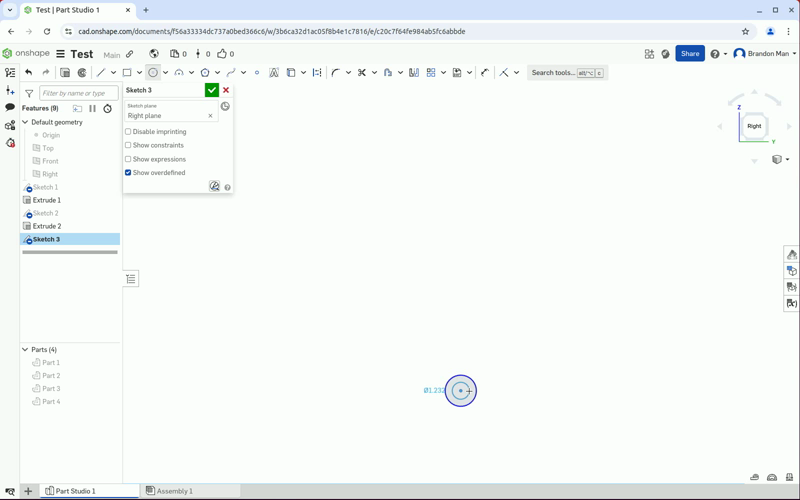
scroll(6)
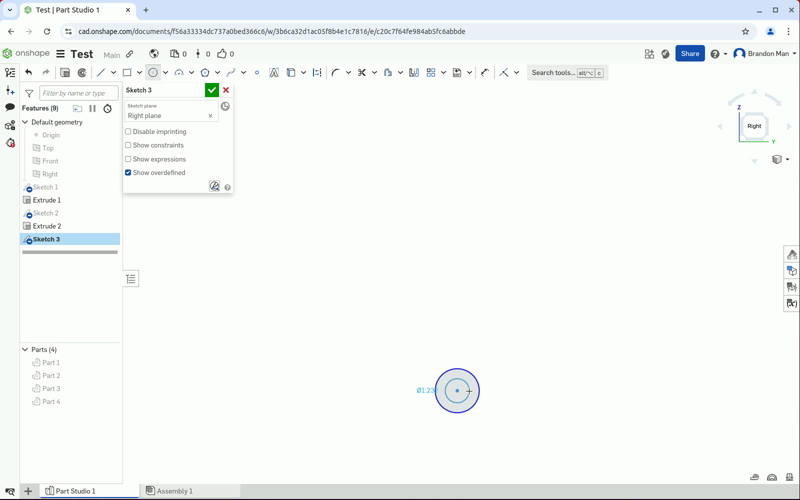
scroll(6)
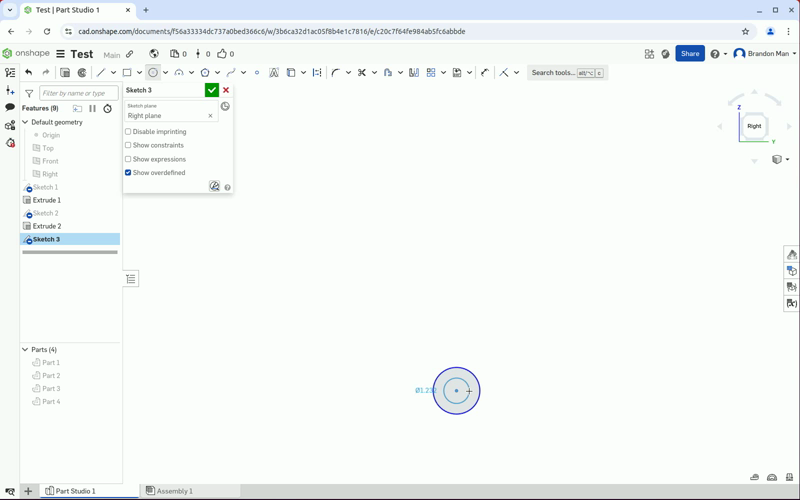
scroll(6)
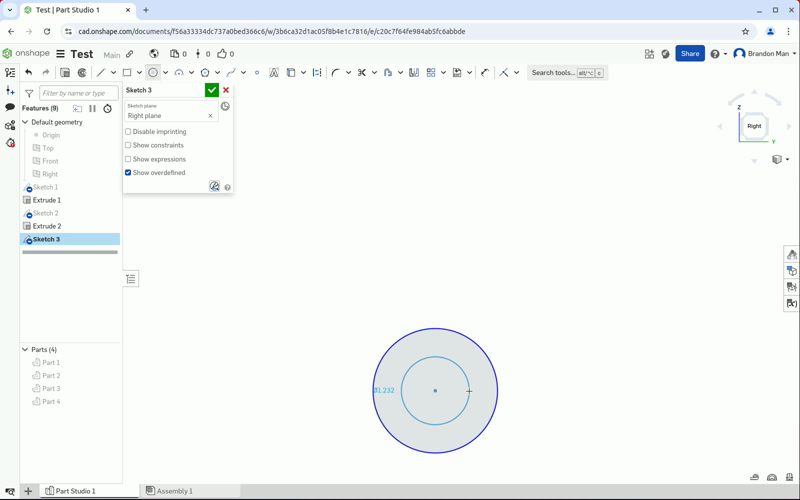
click(469, 390)
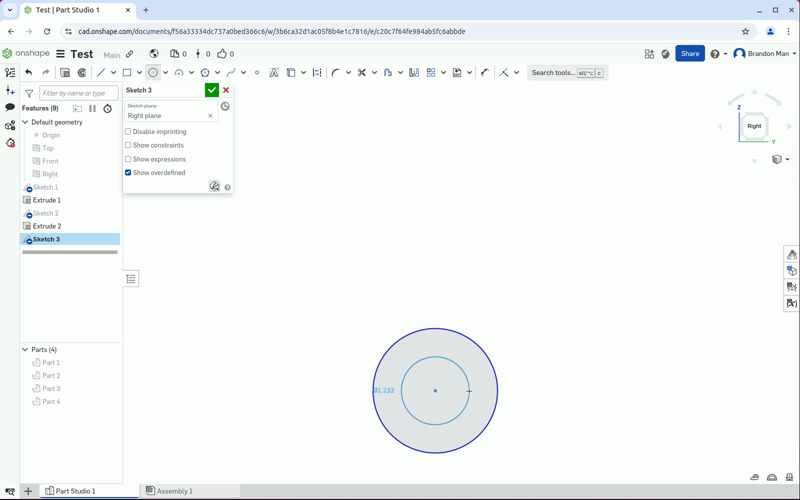
scroll(-6)
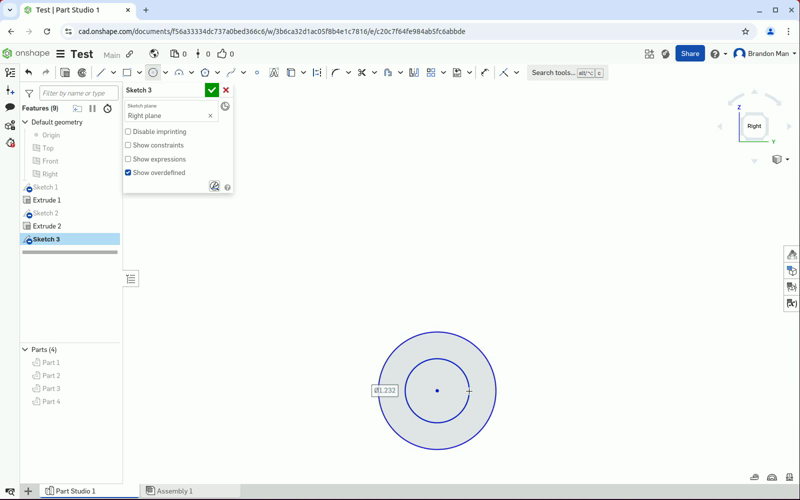
scroll(-6)
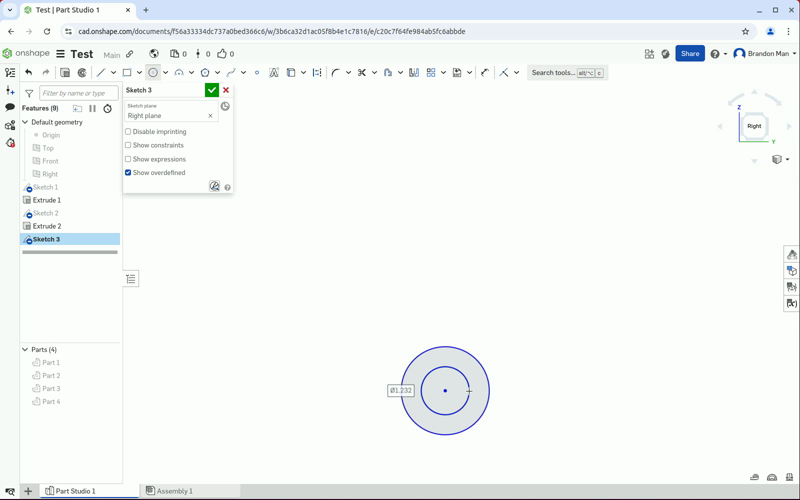
scroll(-6)
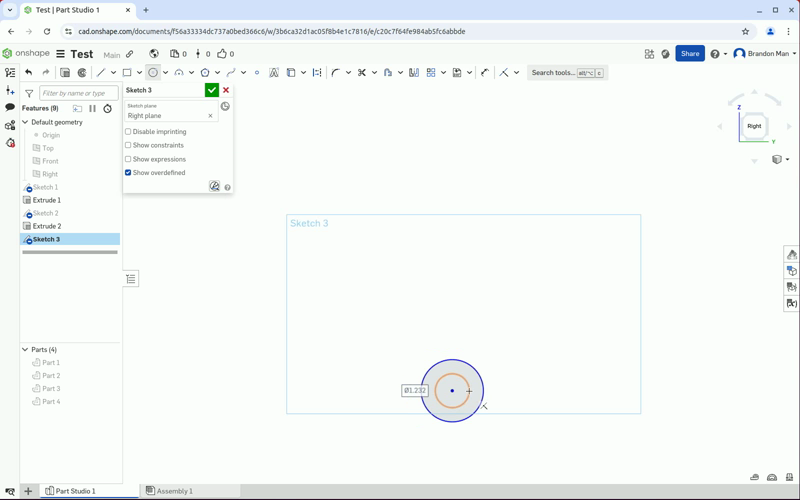
scroll(-6)
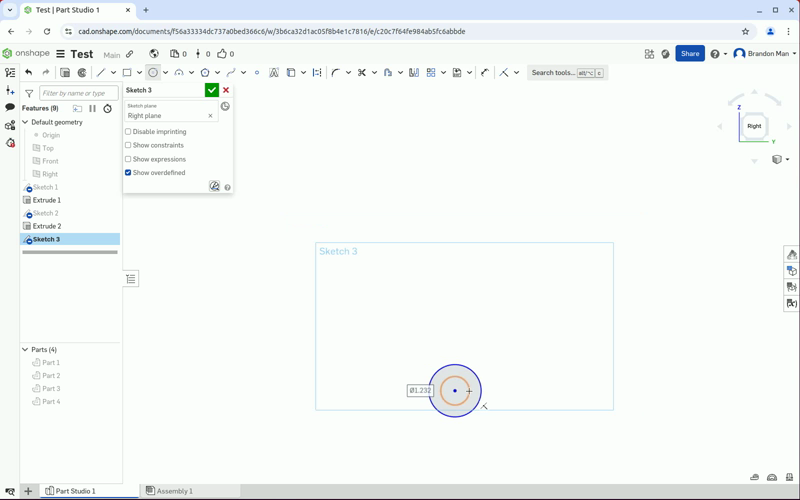
scroll(-6)
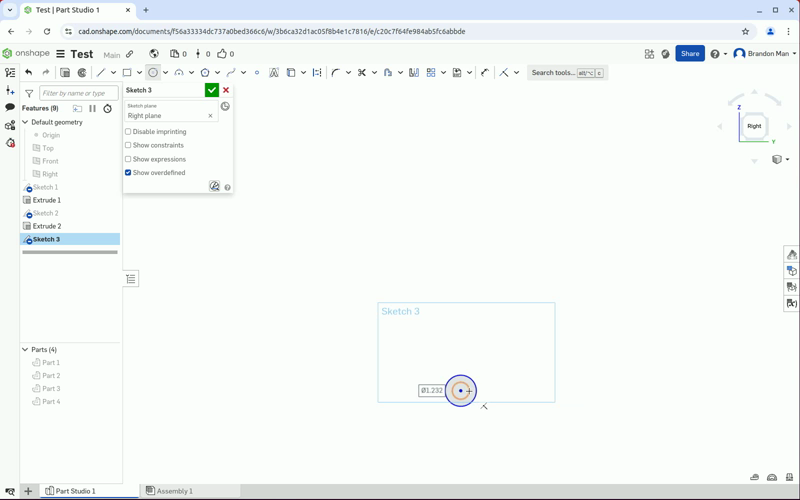
scroll(-6)
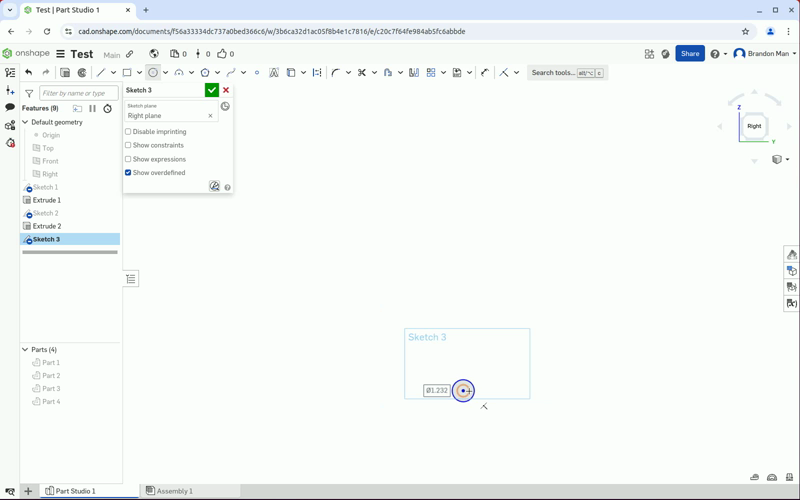
scroll(-6)
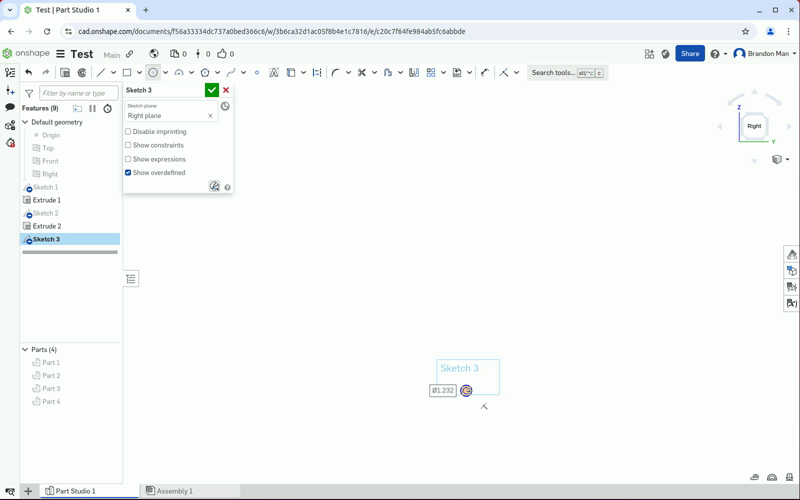
key(esc)
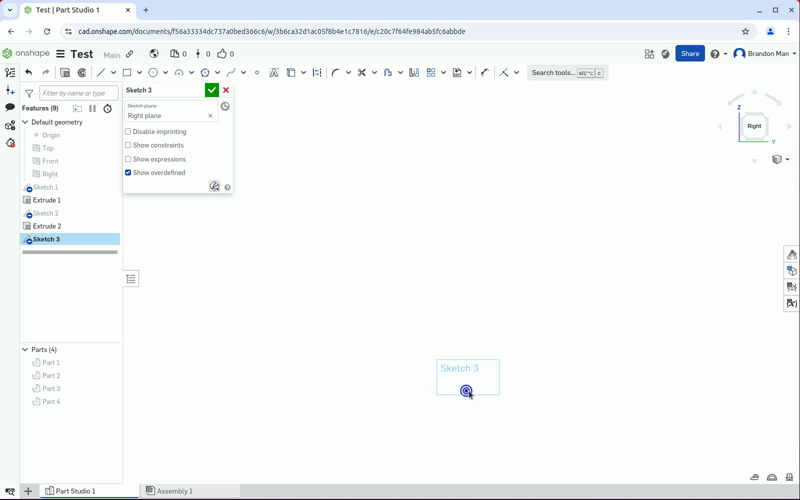
mouse_move(461, 388)
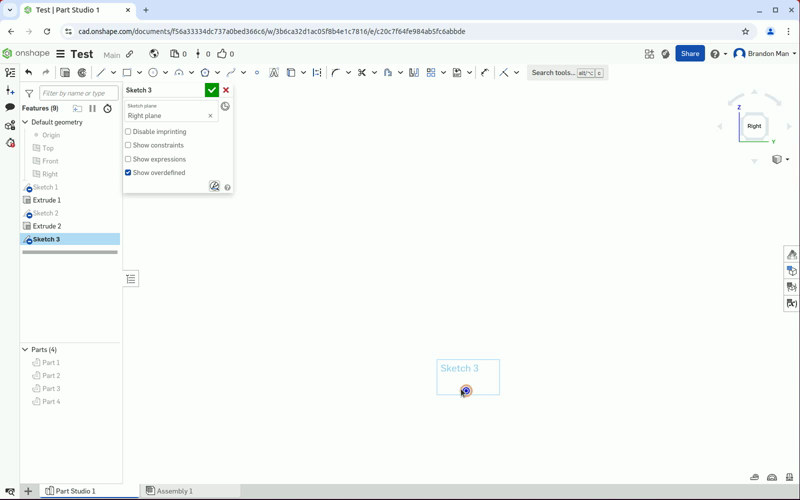
scroll(6)
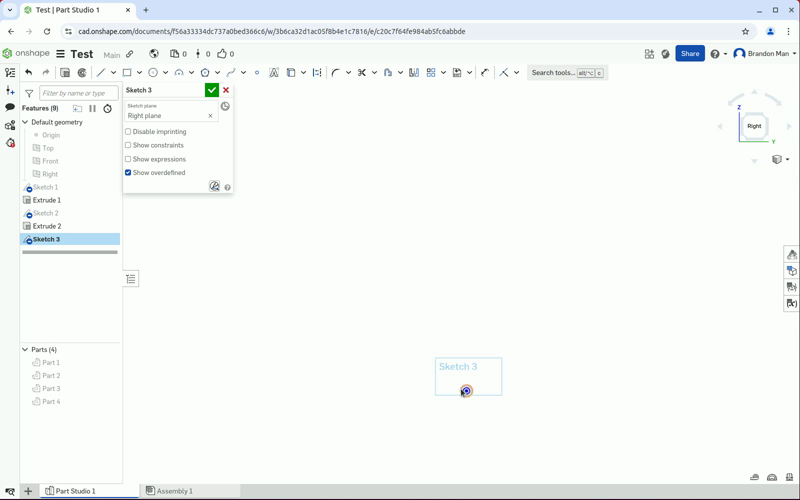
scroll(6)
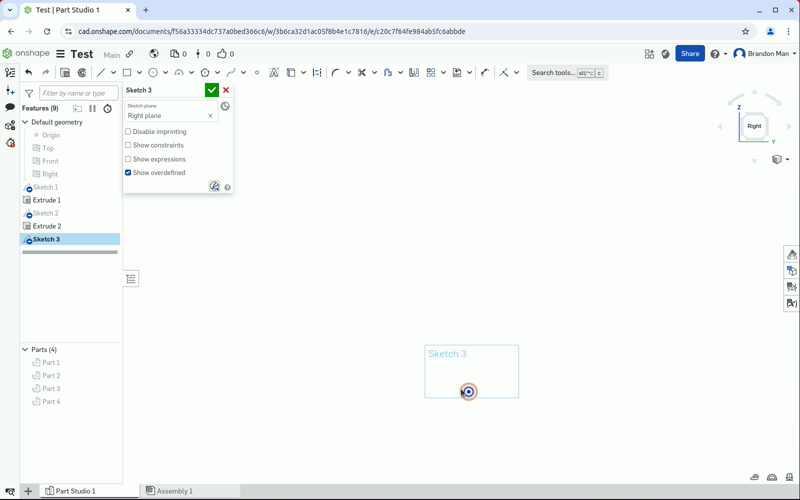
scroll(6)
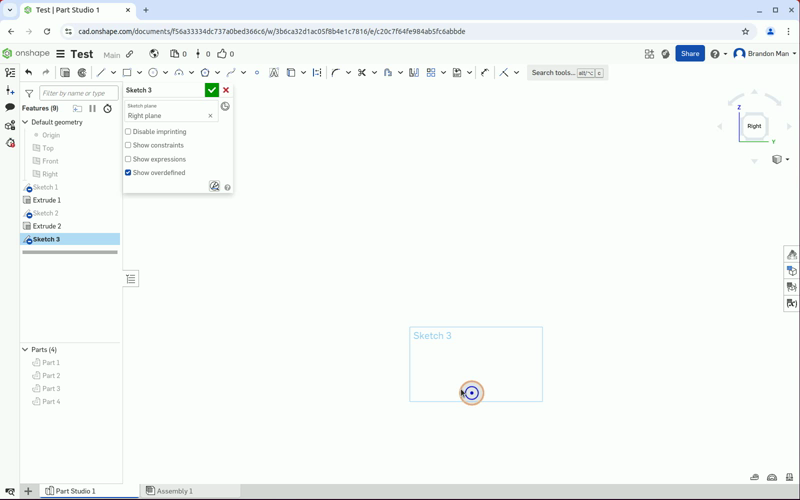
scroll(6)
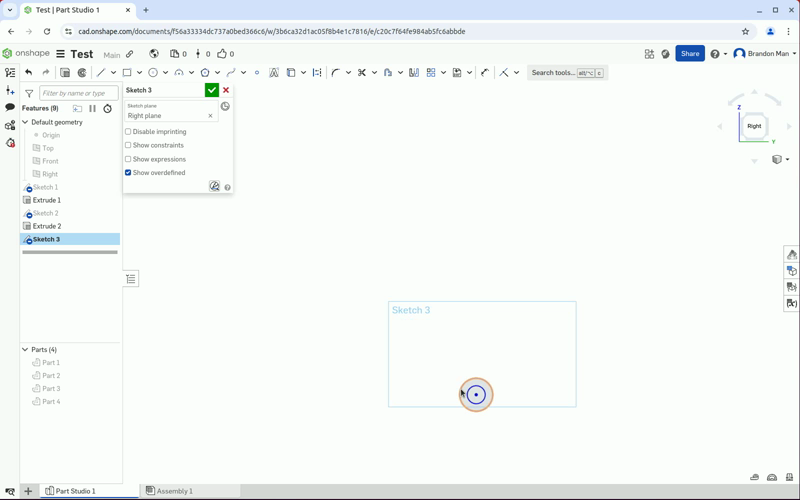
scroll(6)
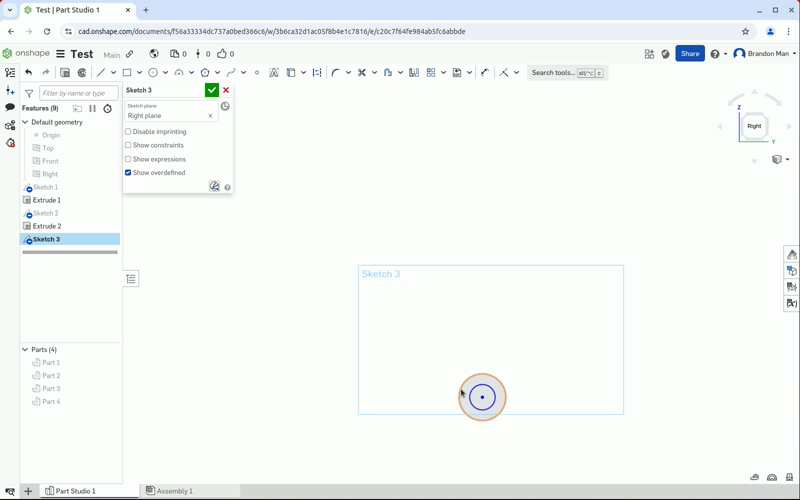
scroll(6)
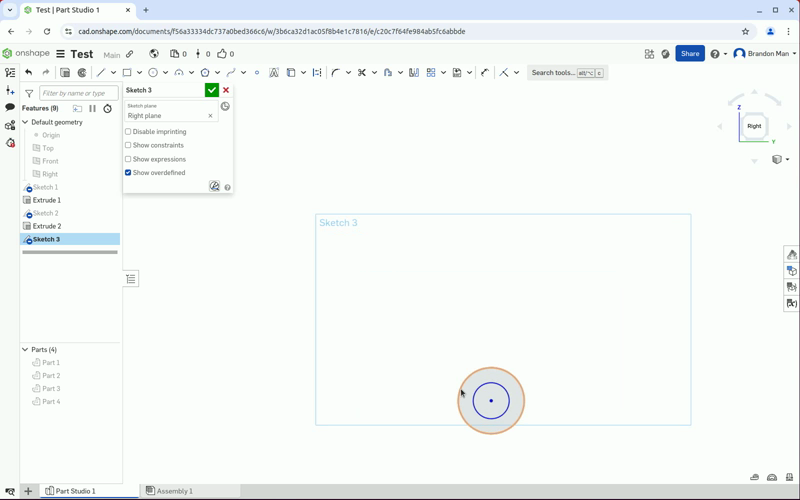
scroll(6)
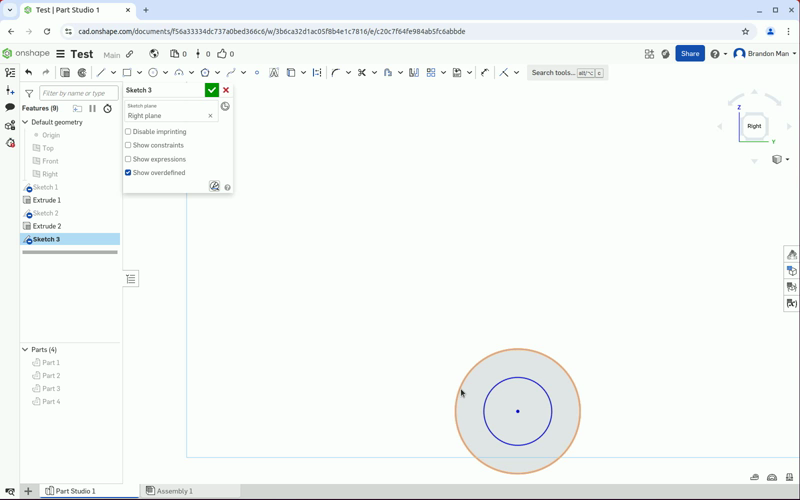
click(461, 388)
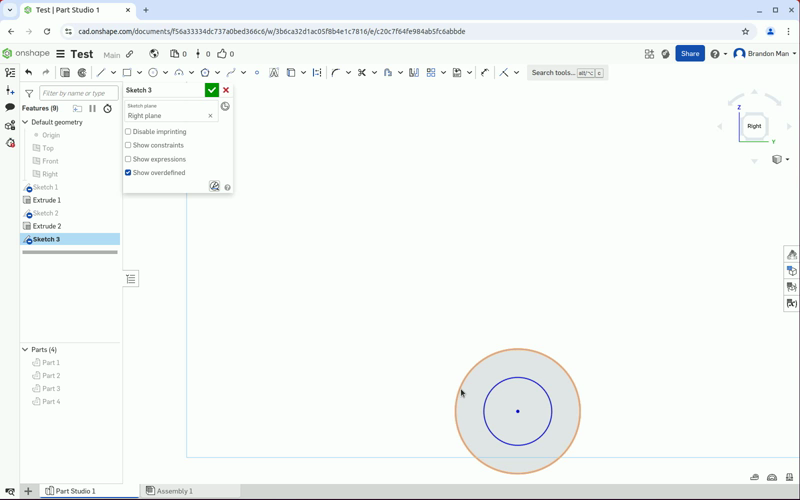
scroll(-6)
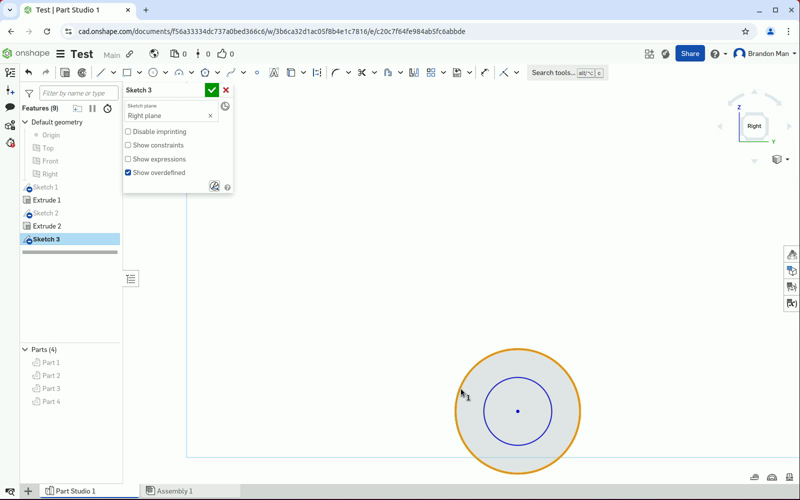
scroll(-6)
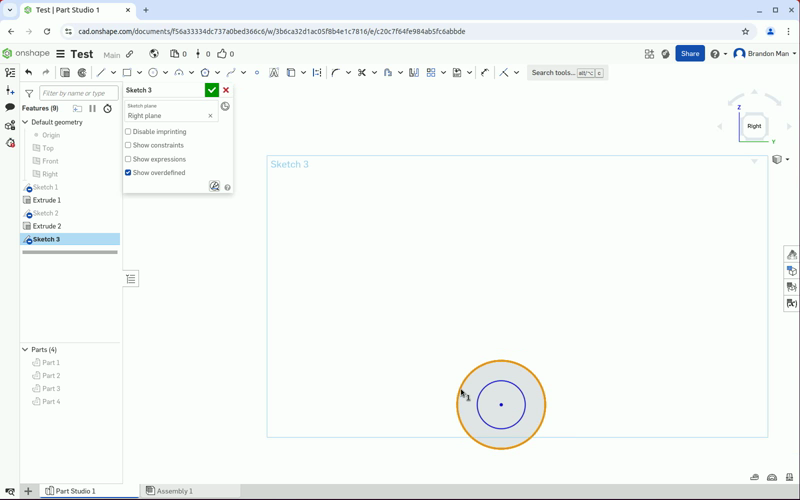
scroll(-6)
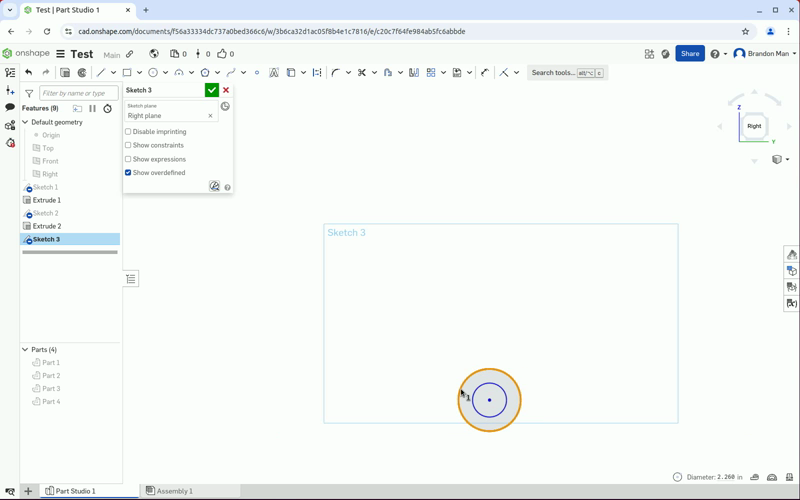
scroll(-6)
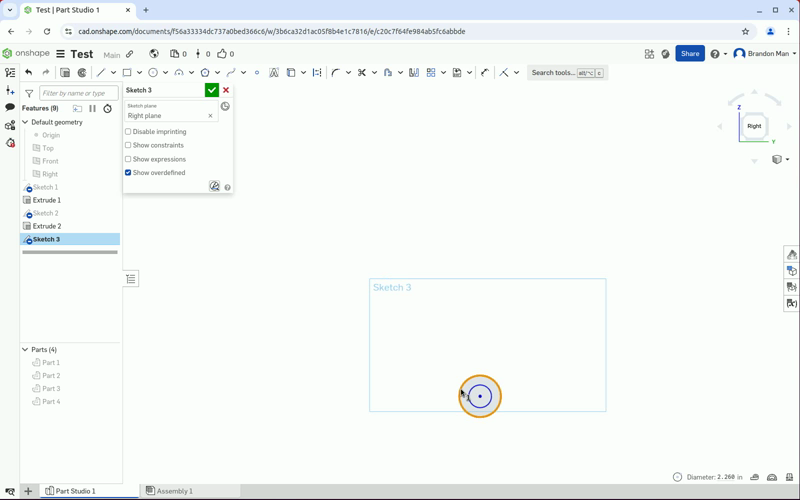
scroll(-6)
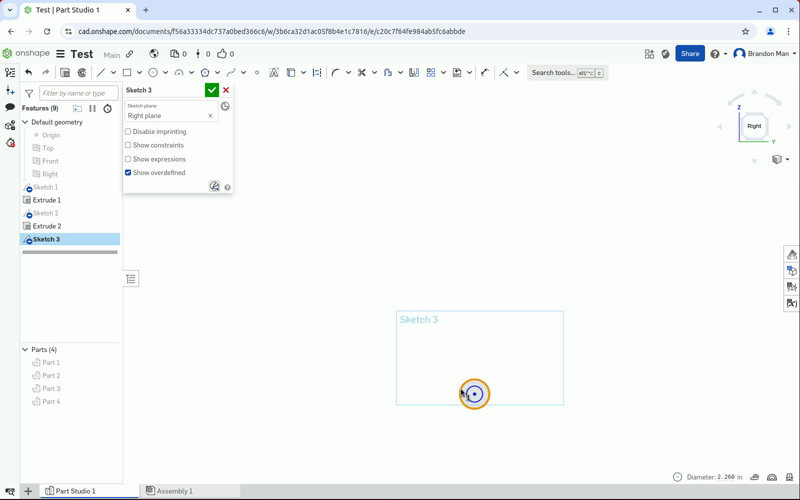
scroll(-6)
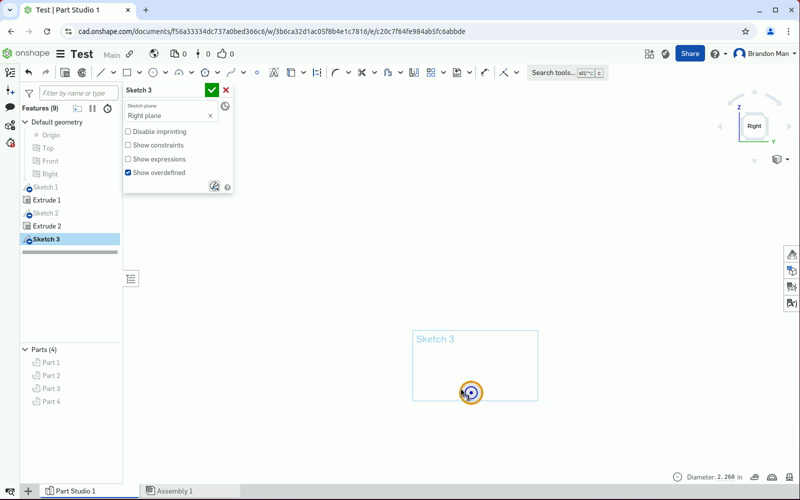
scroll(-6)
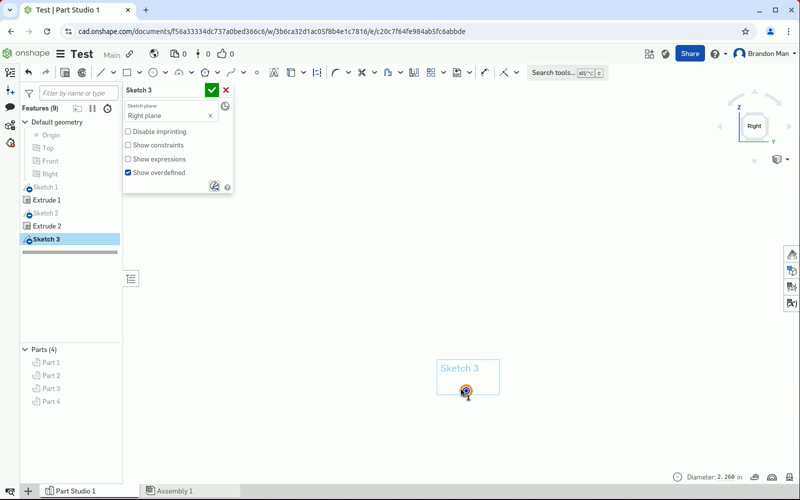
mouse_move(73, 352)
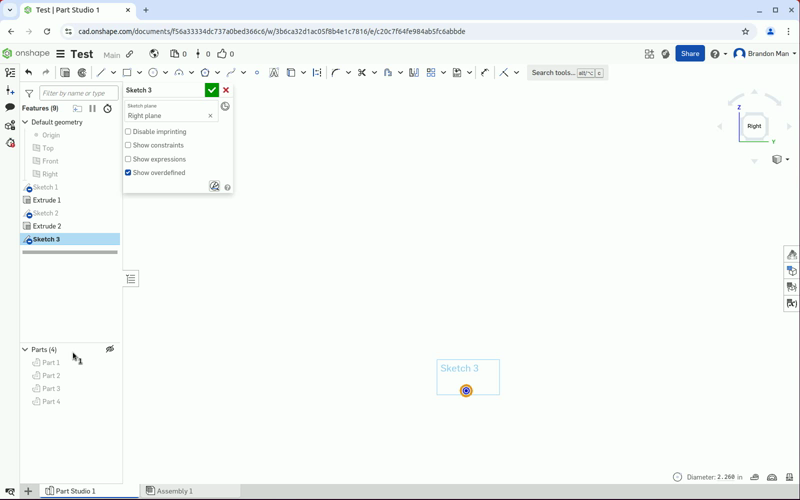
key(shift+y)
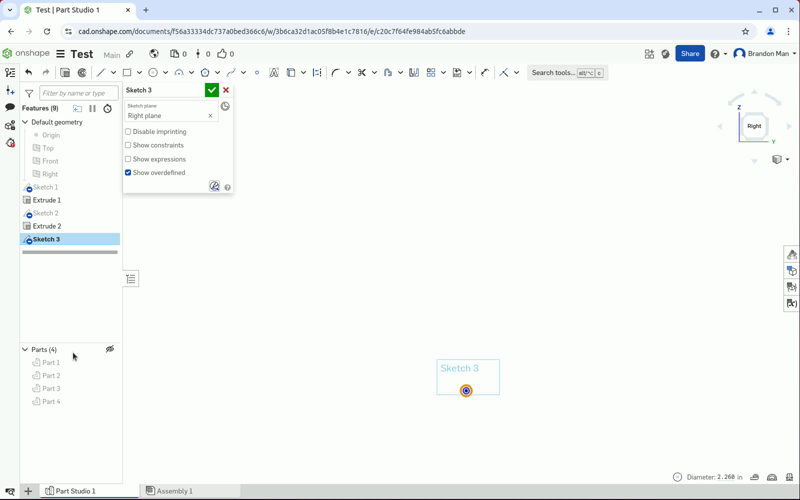
key(shift+e)
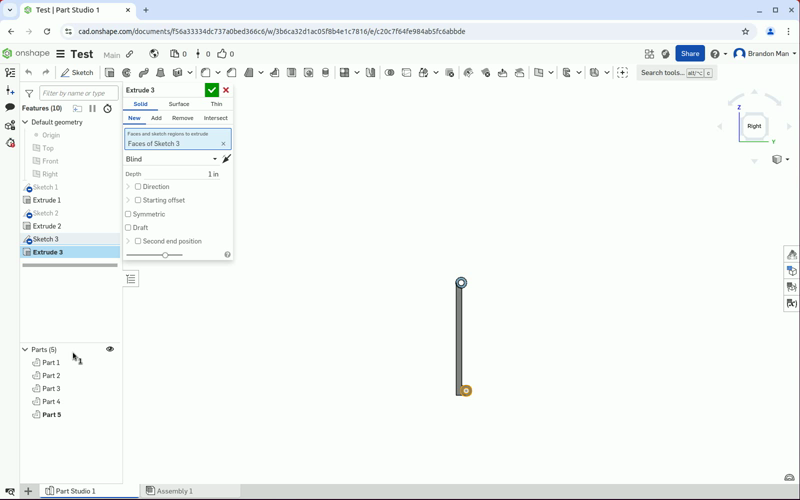
mouse_move(143, 106)
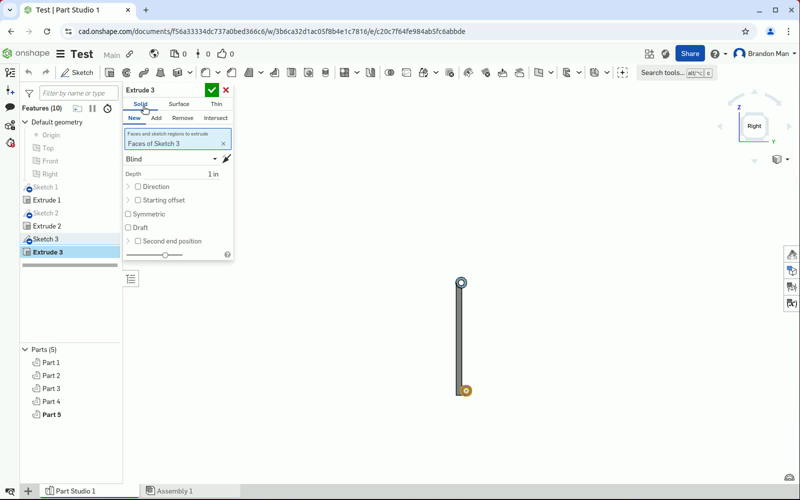
click(143, 106)
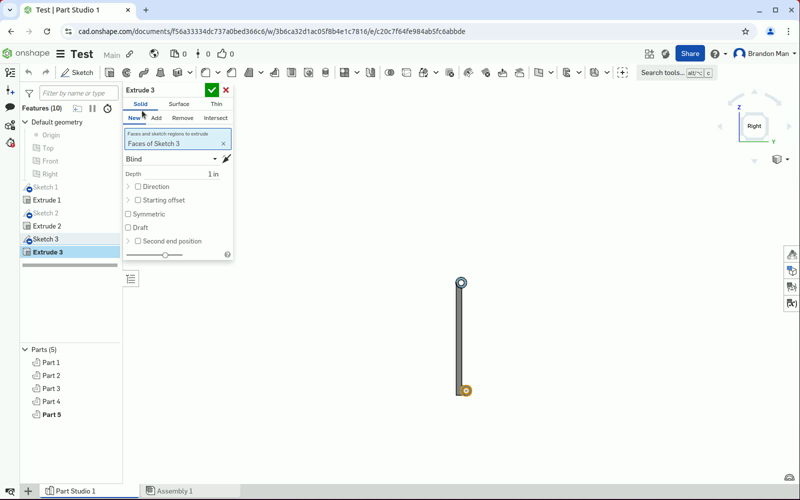
mouse_move(137, 120)
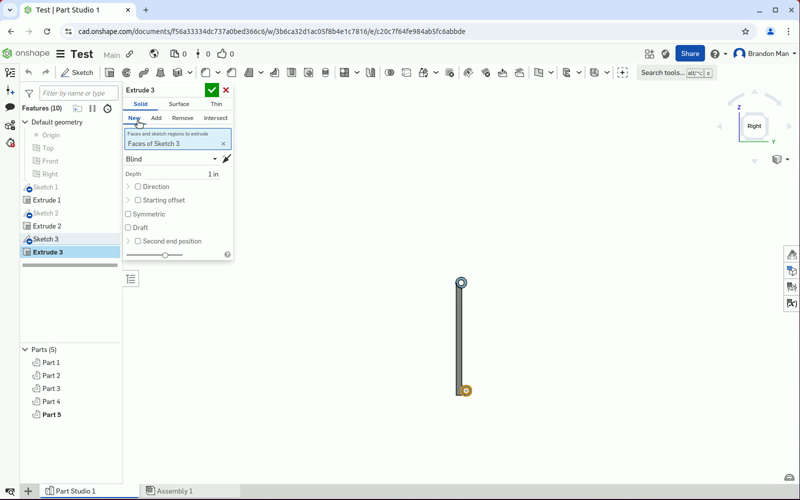
click(137, 120)
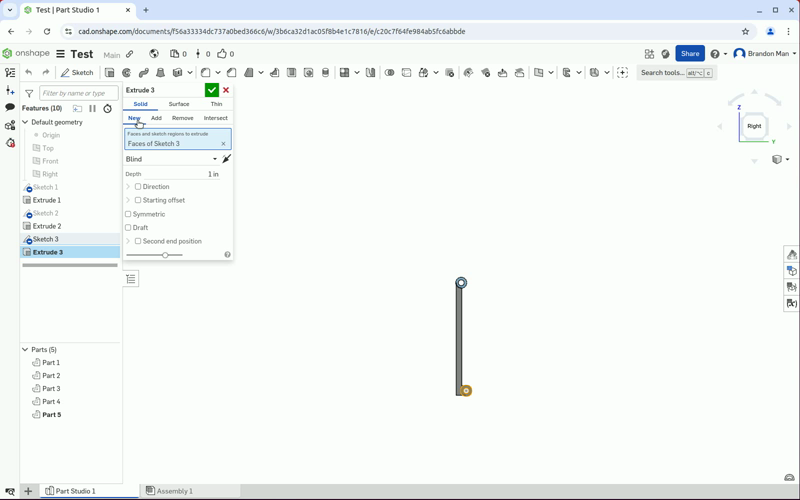
key(tab, 4)
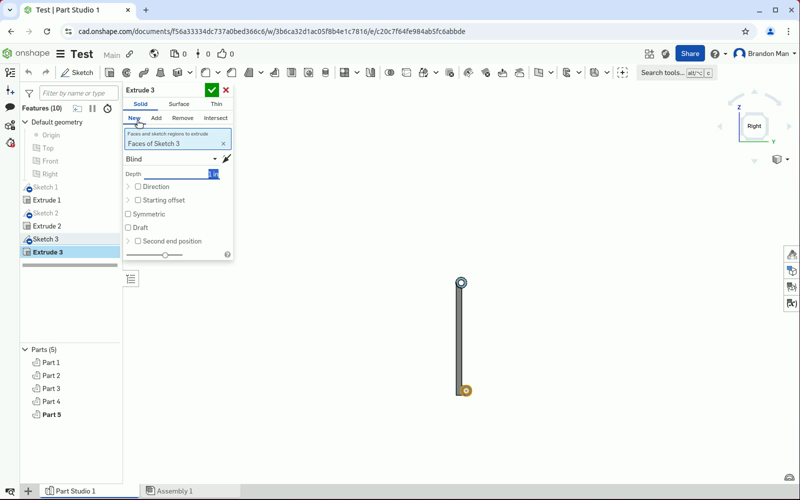
text(11.073)
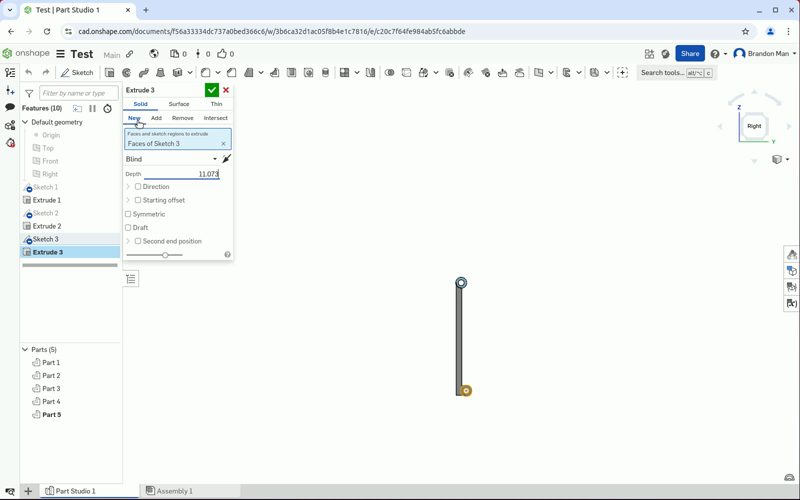
key(enter)
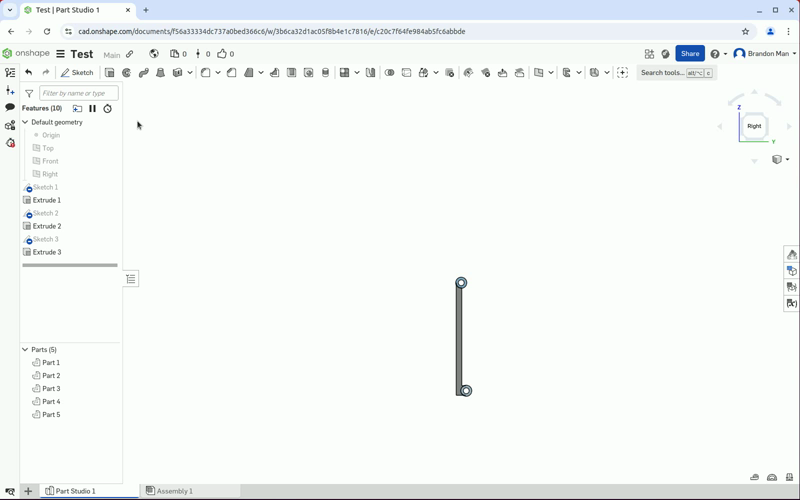
key(shift+h)
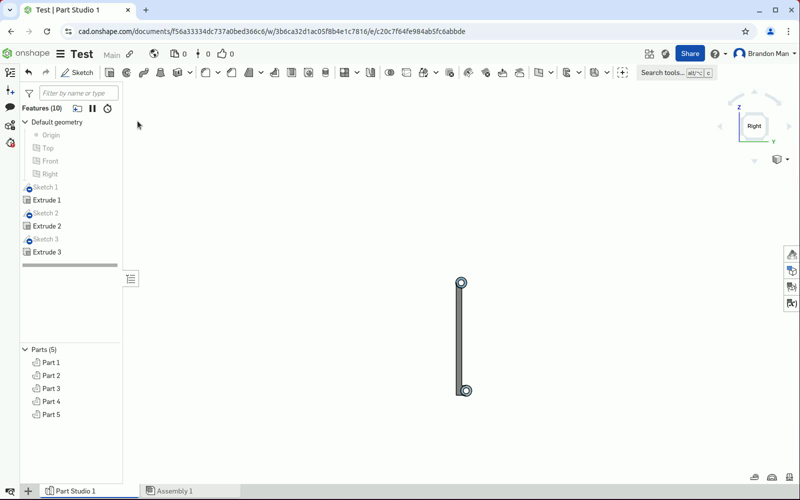
key(shift+h)
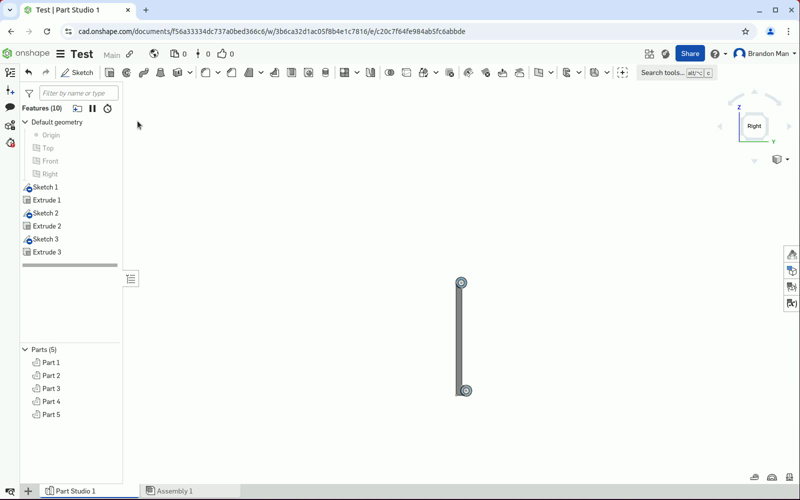
key(shift+7)
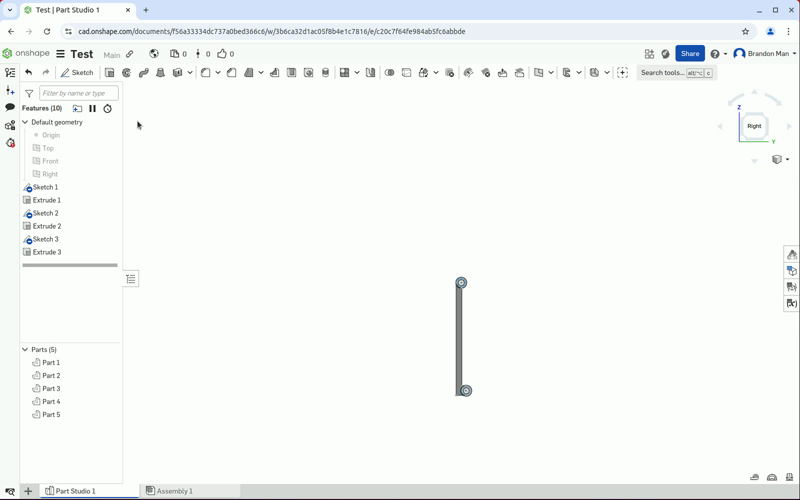
key(right, 2)
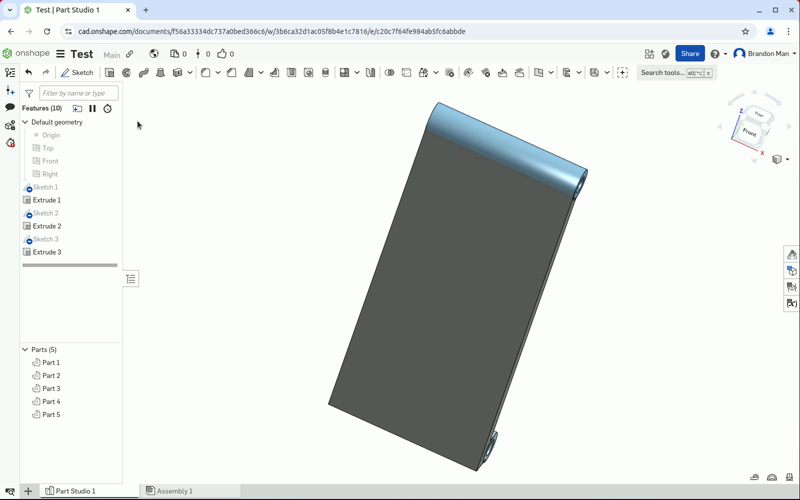
key(down, 2)
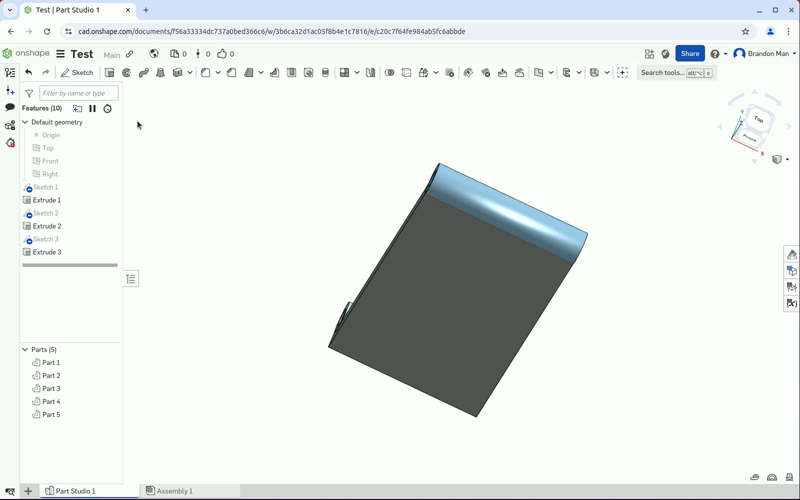
key(up, 2)
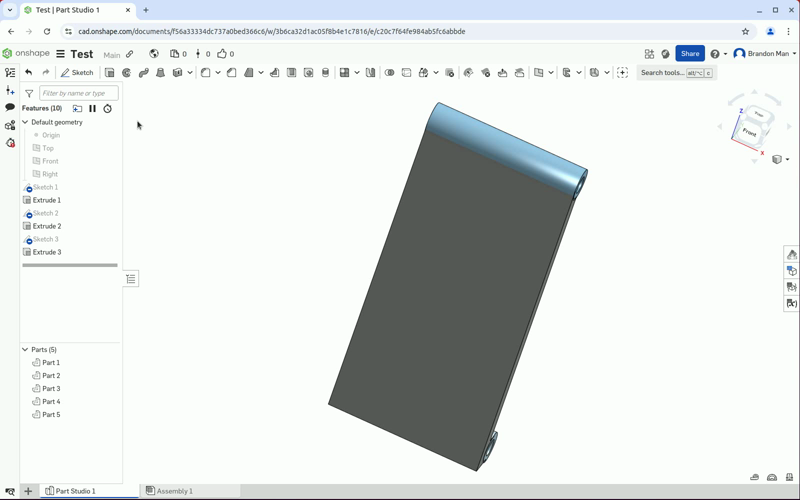
key(left, 2)
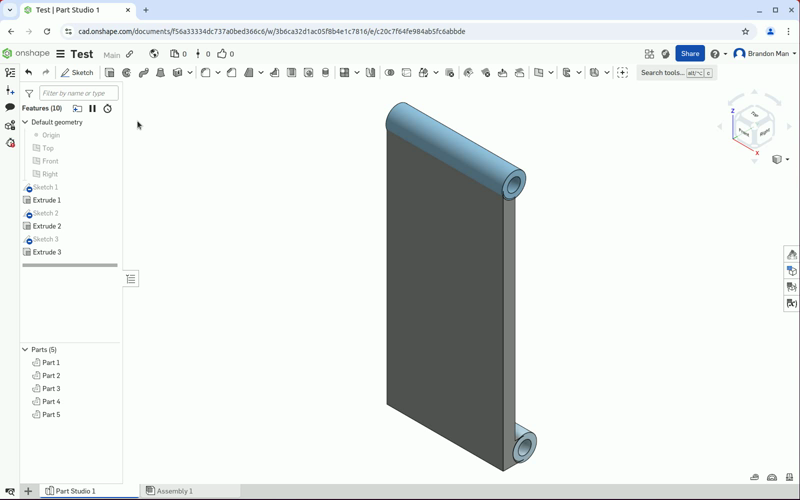
mouse_move(73, 189)
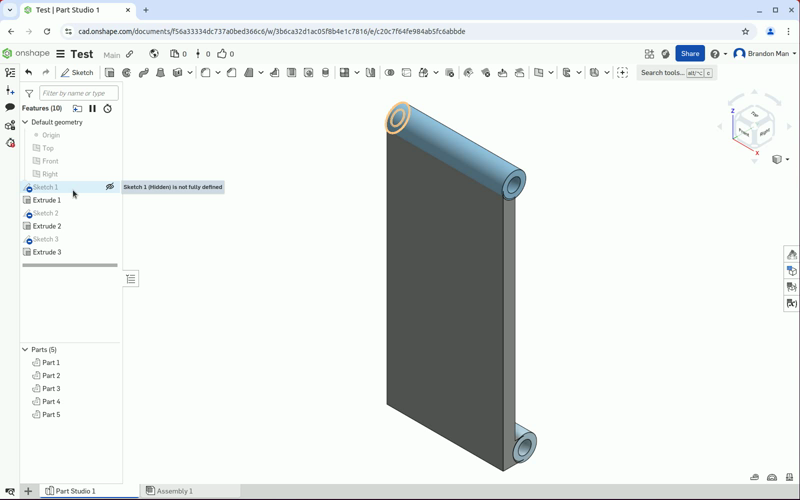
click(73, 189)